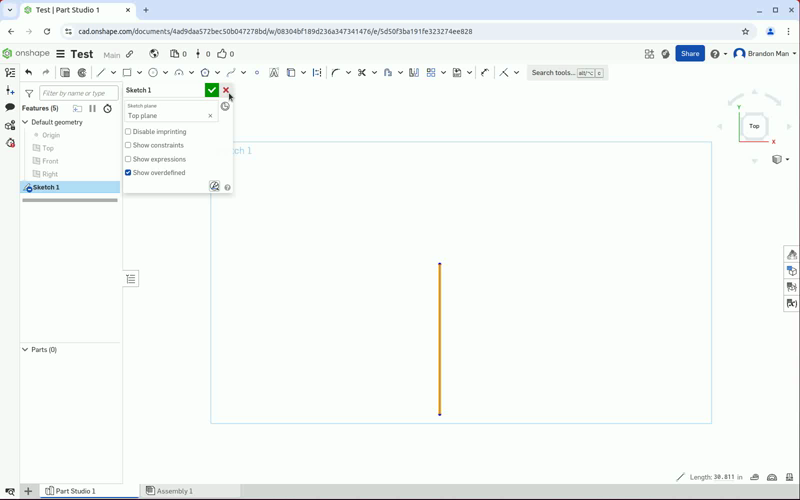
key(shift+h)
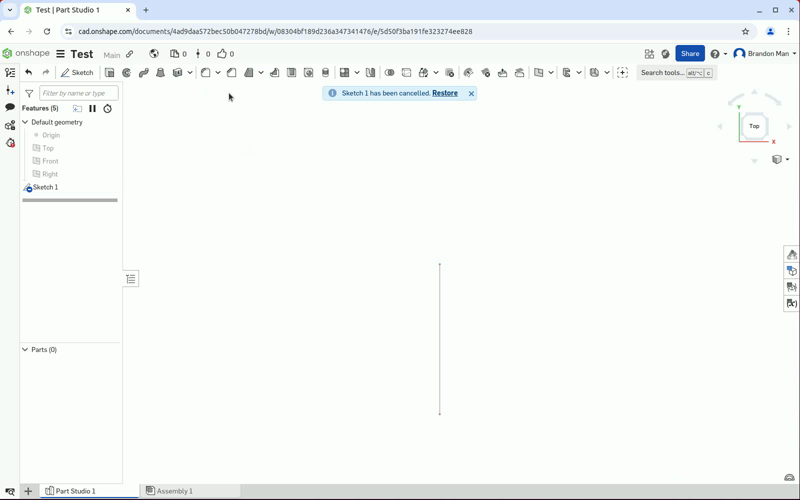
key(shift+s)
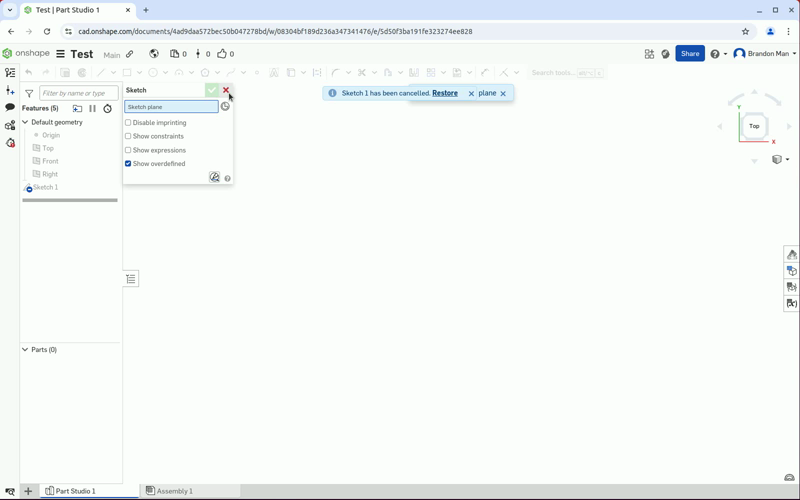
mouse_move(73, 150)
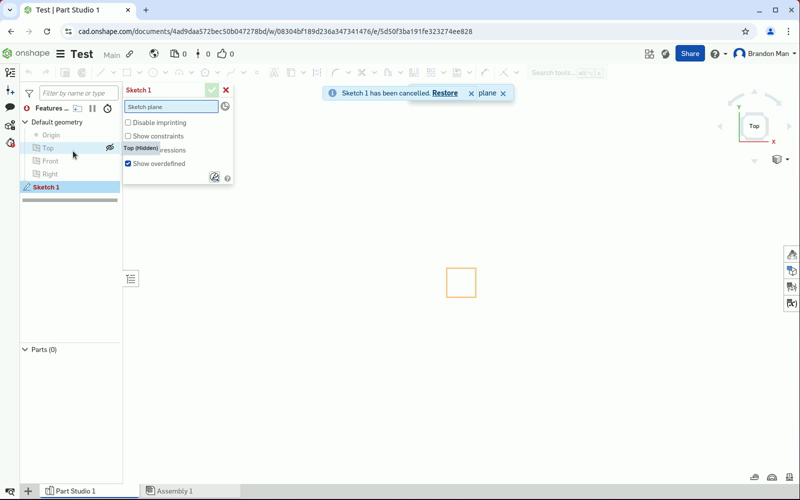
click(73, 150)
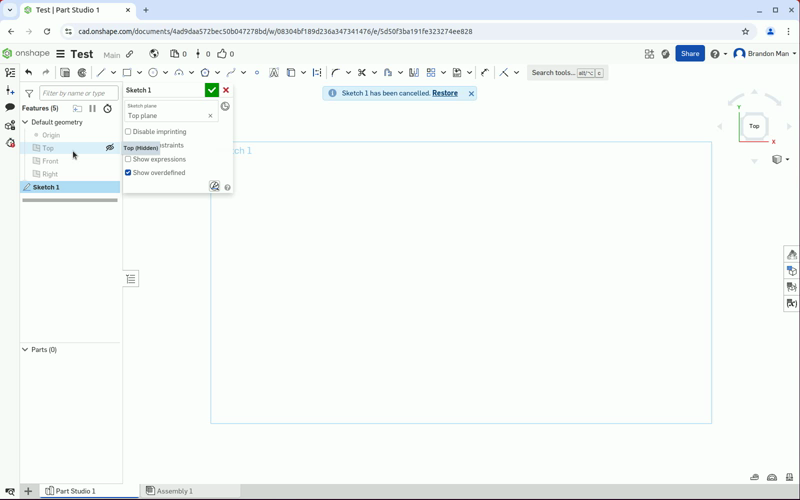
mouse_move(73, 352)
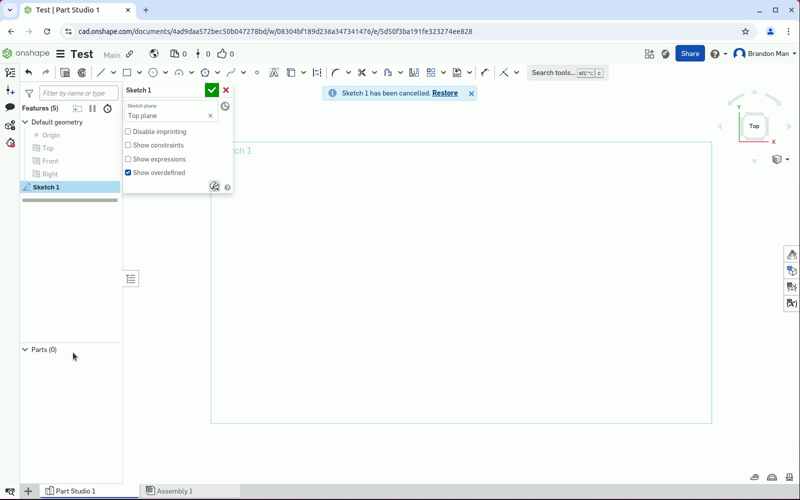
key(y)
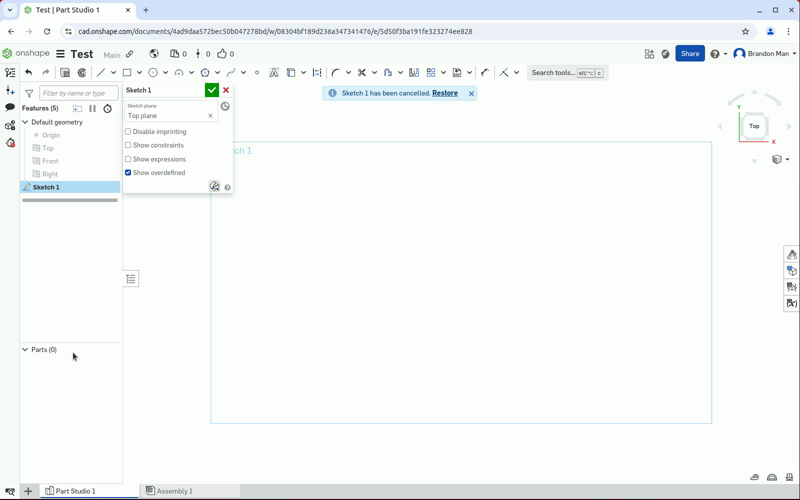
key(l)
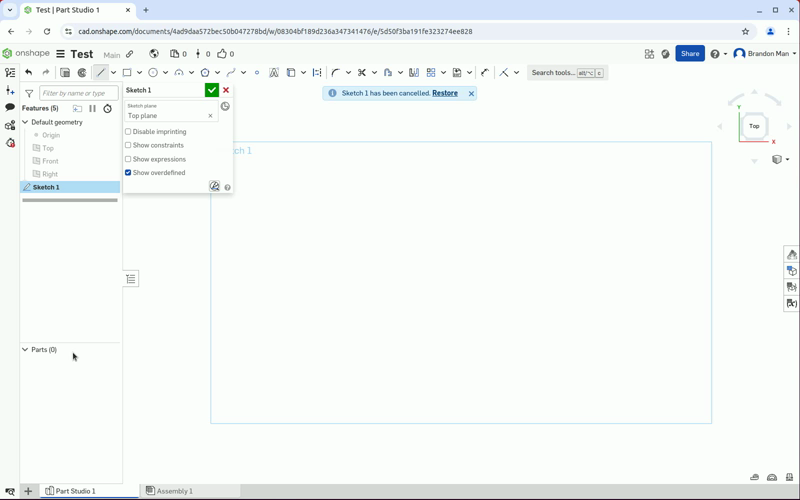
key_down(shift)
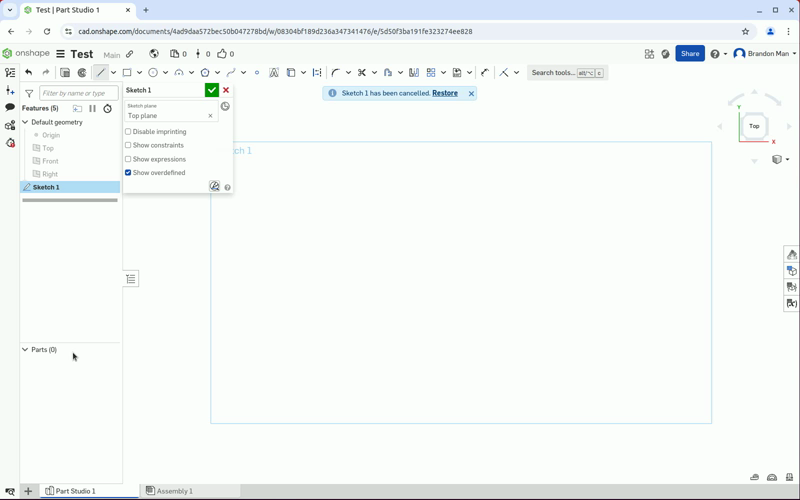
mouse_move(376, 339)
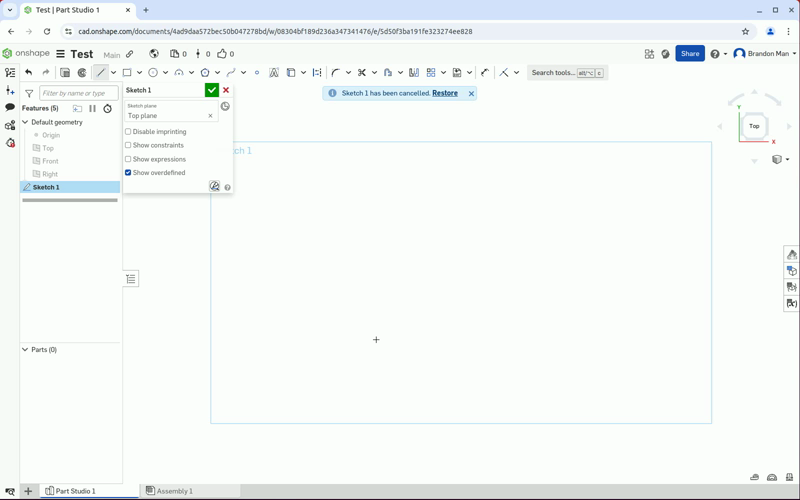
click(376, 339)
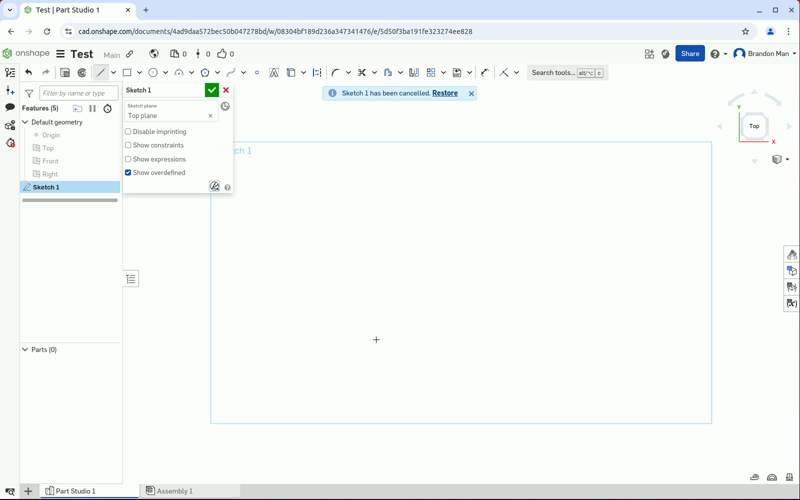
key_up(shift)
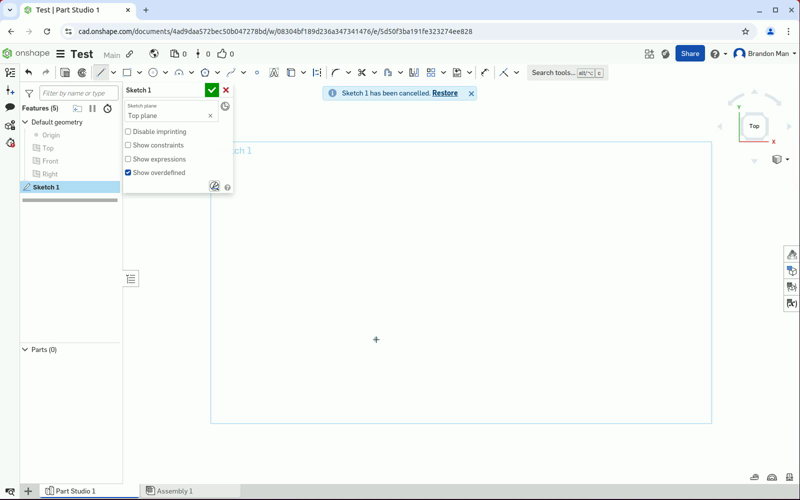
key_down(shift)
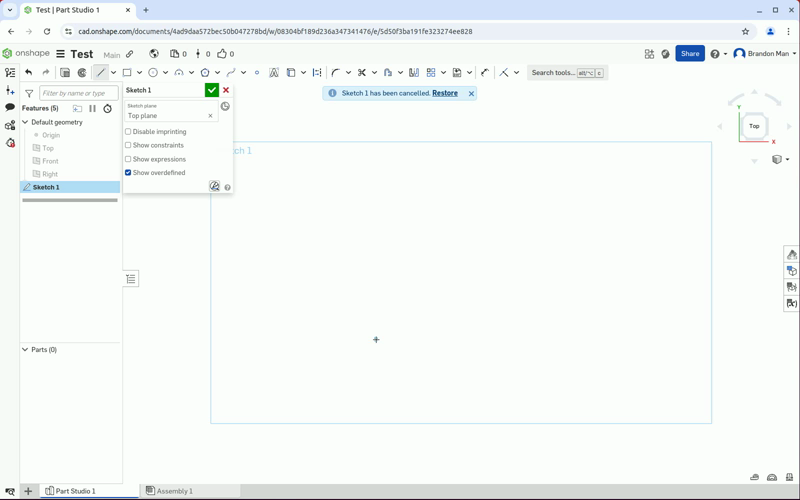
mouse_move(544, 339)
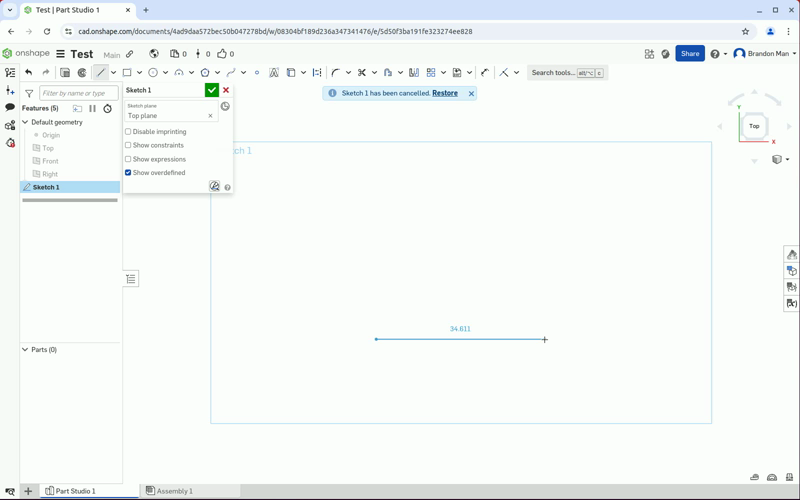
click(544, 339)
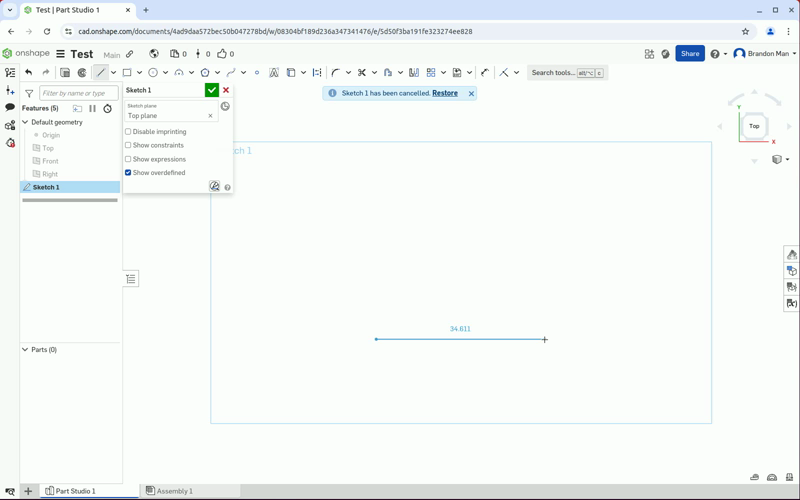
key_up(shift)
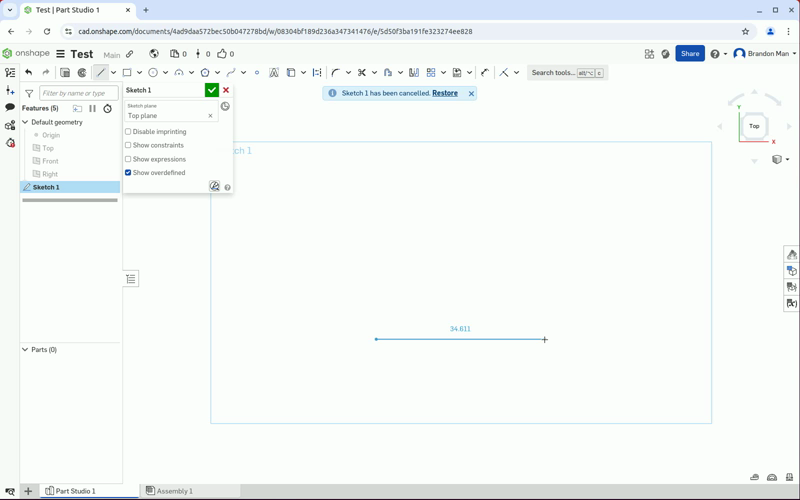
key_down(shift)
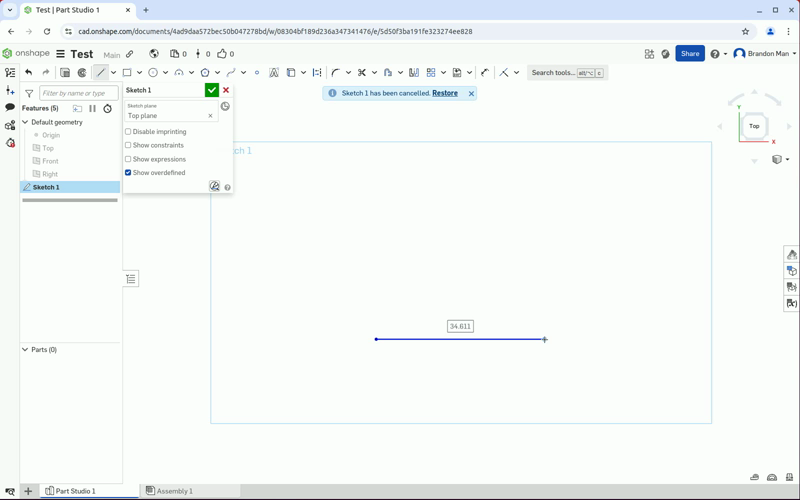
mouse_move(544, 227)
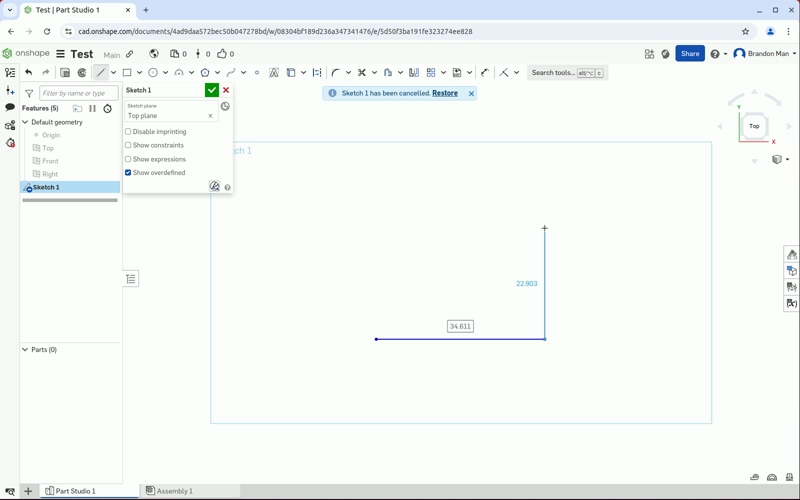
click(544, 227)
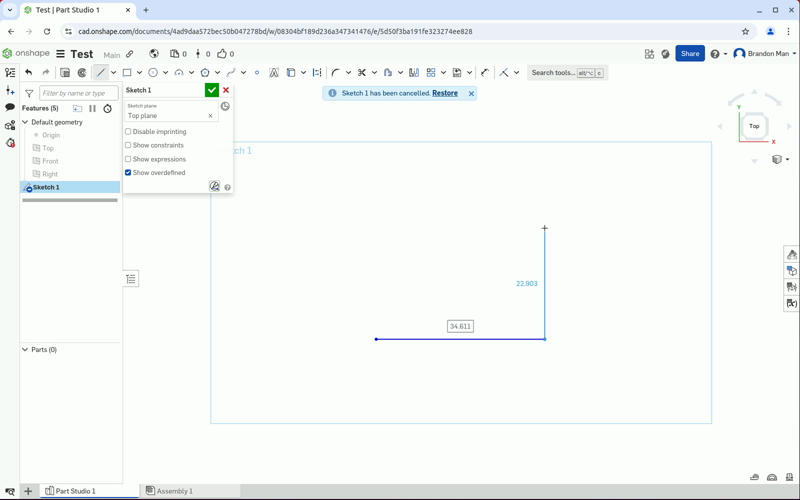
key_up(shift)
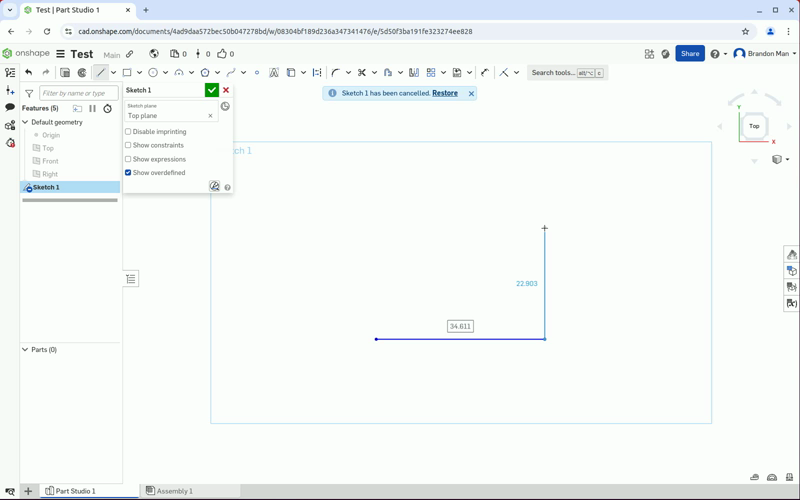
key_down(shift)
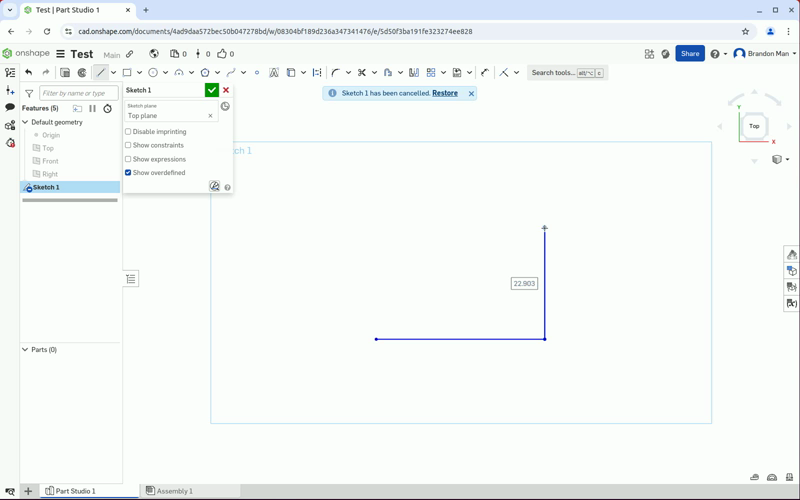
mouse_move(376, 227)
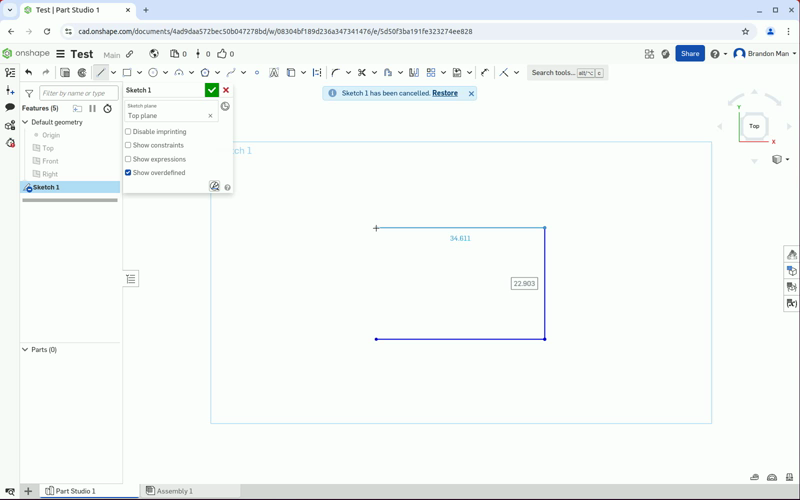
click(376, 227)
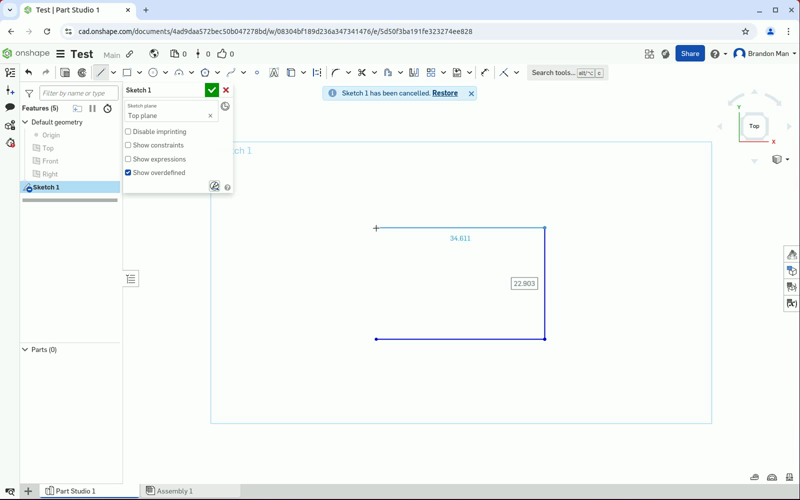
key_up(shift)
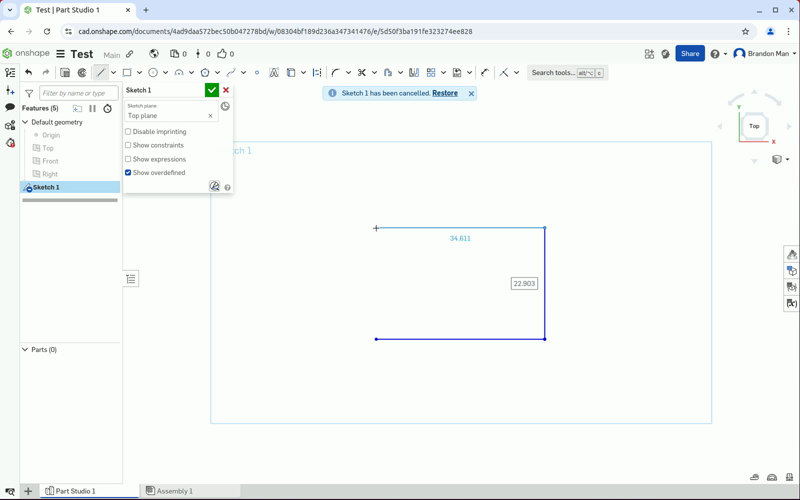
key_down(shift)
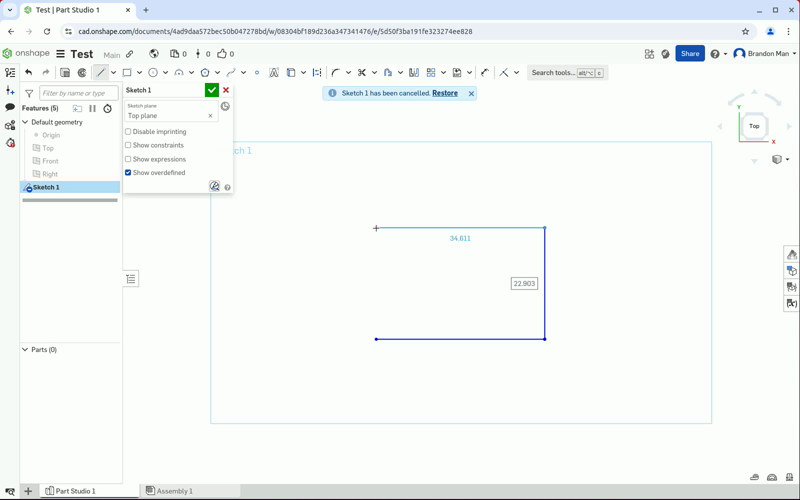
mouse_move(376, 339)
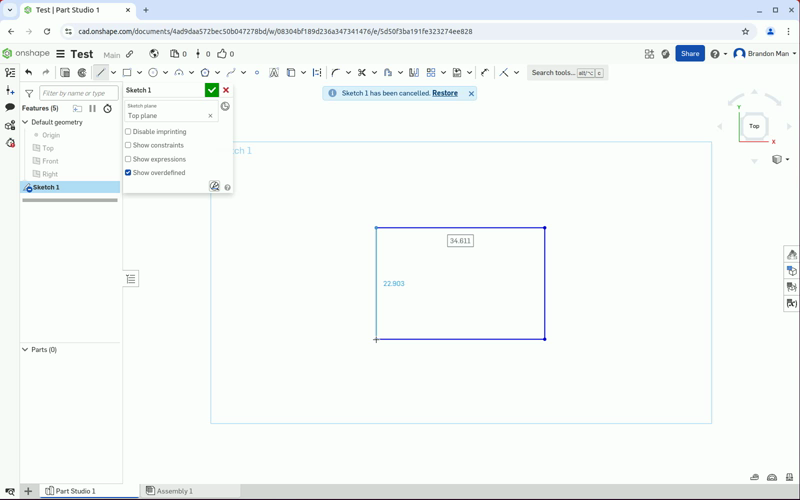
key_up(shift)
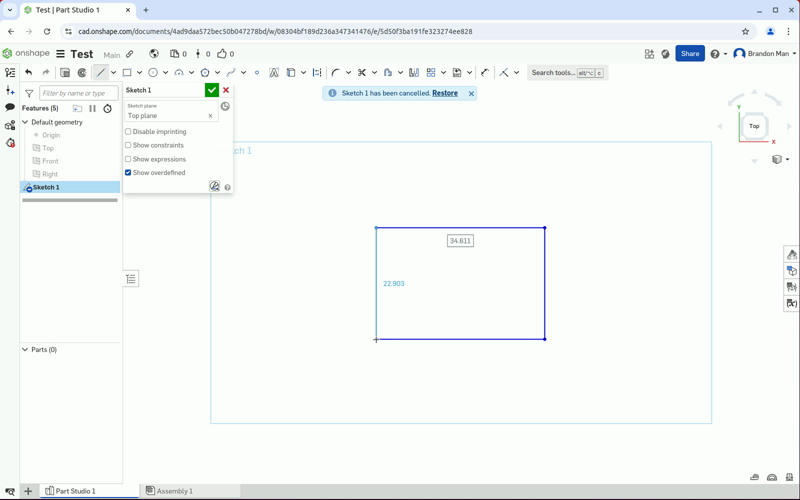
click(376, 339)
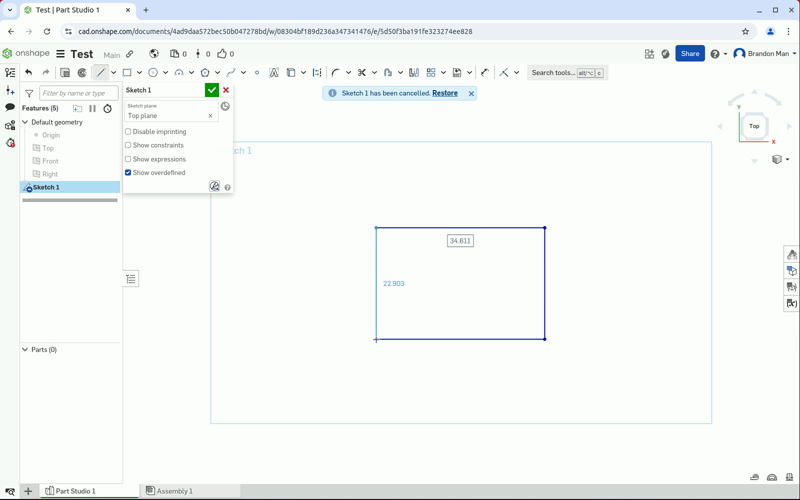
key(esc)
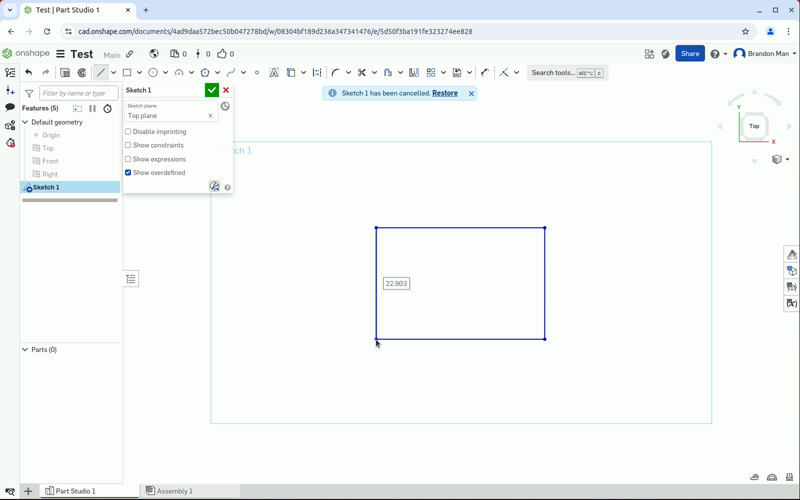
key(c)
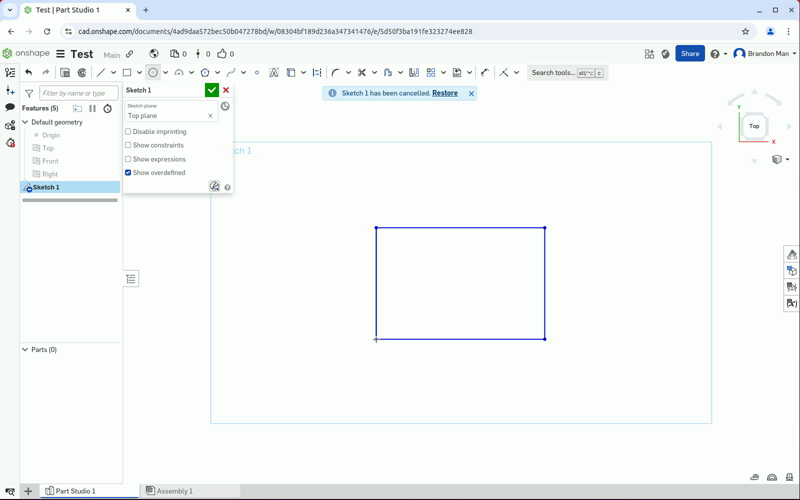
key_down(shift)
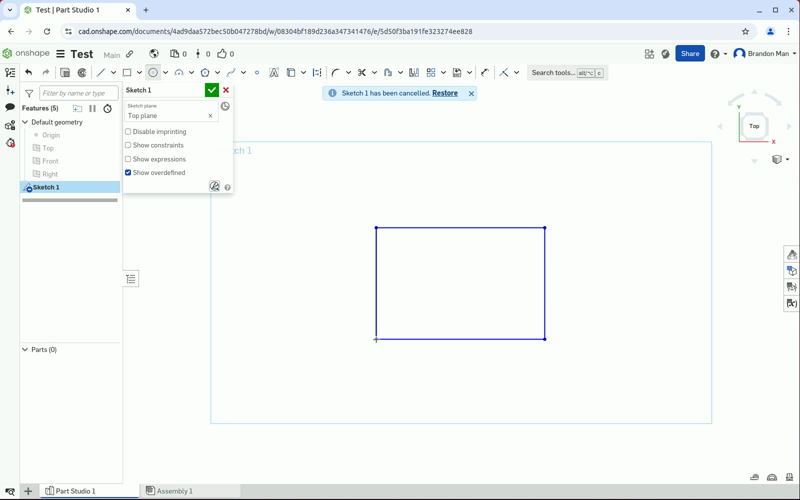
mouse_move(461, 282)
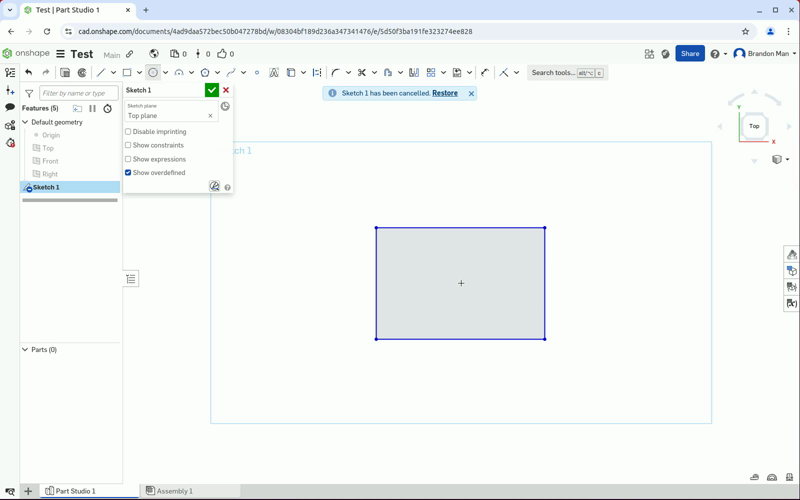
click(461, 282)
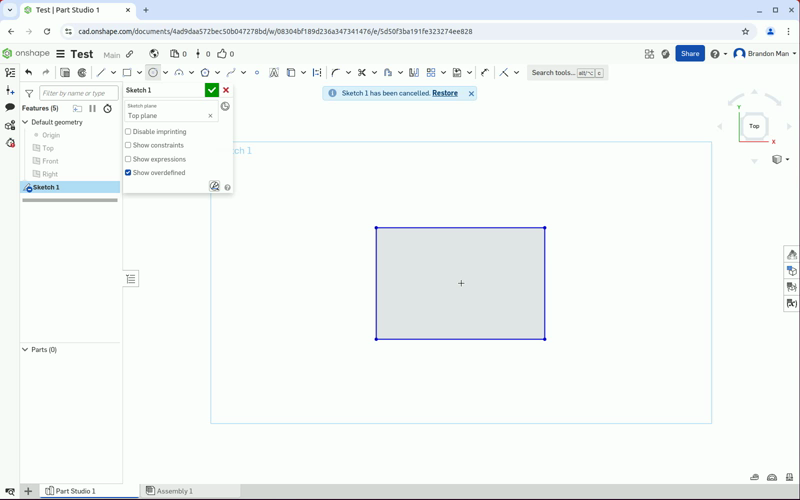
key_up(shift)
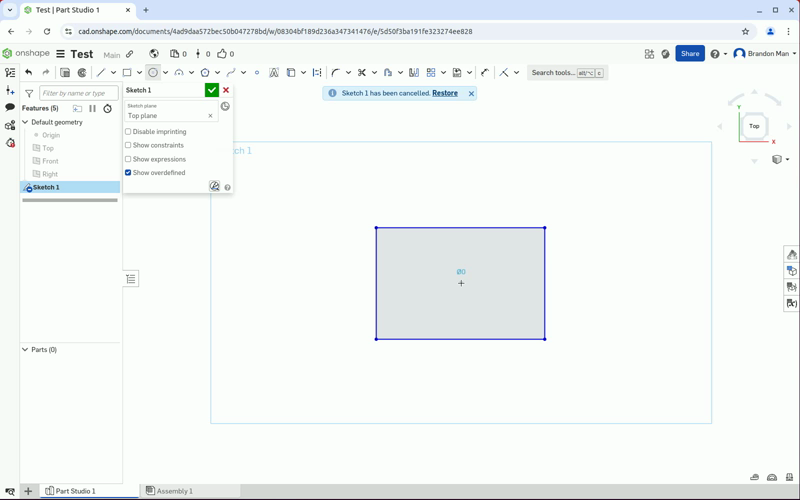
mouse_move(489, 282)
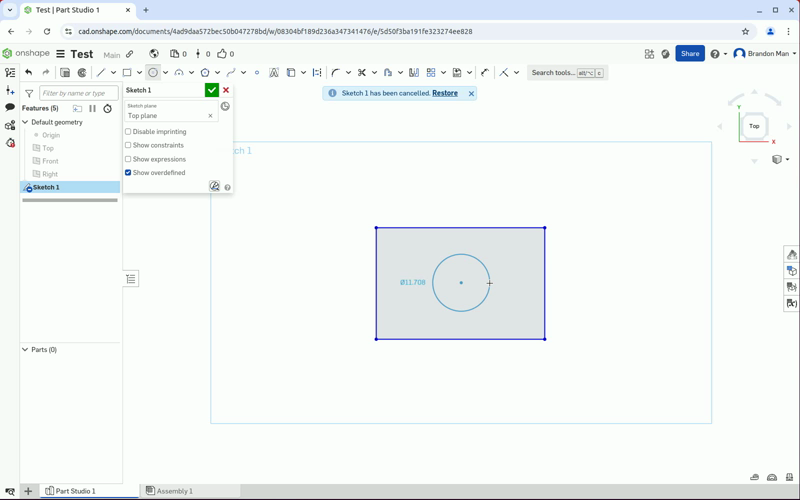
click(489, 282)
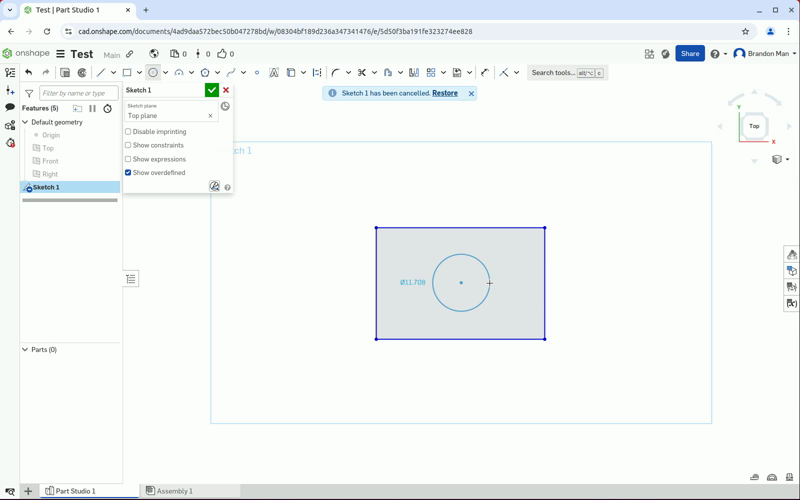
key(esc)
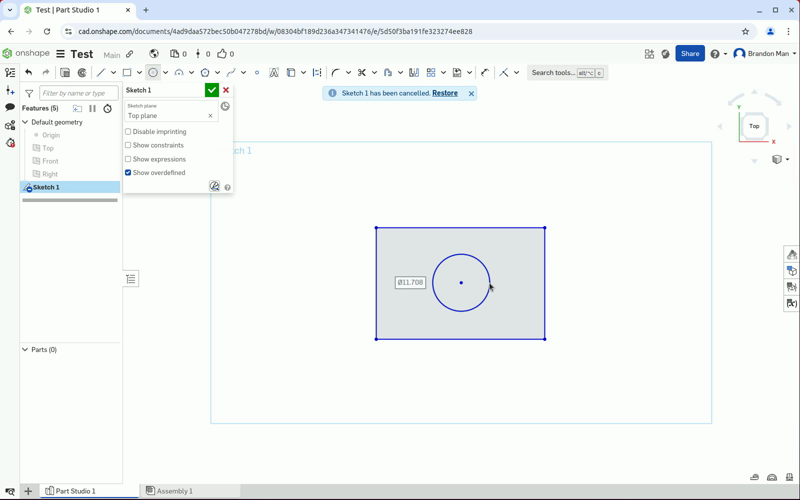
mouse_move(464, 240)
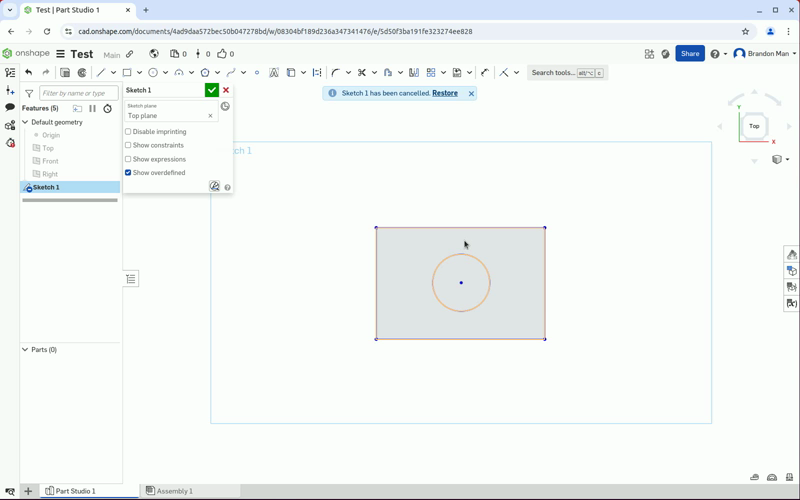
click(464, 240)
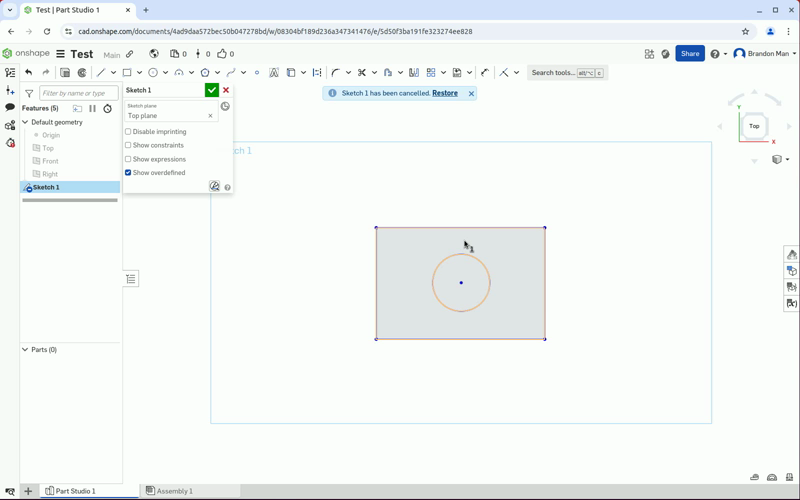
mouse_move(73, 352)
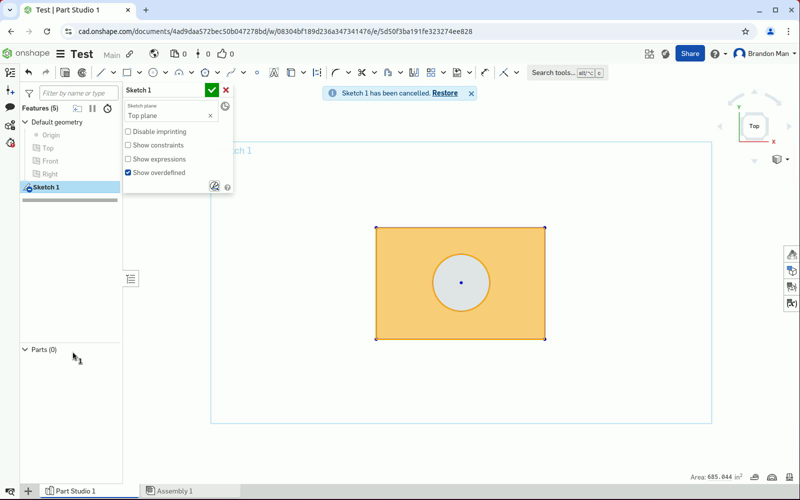
key(shift+y)
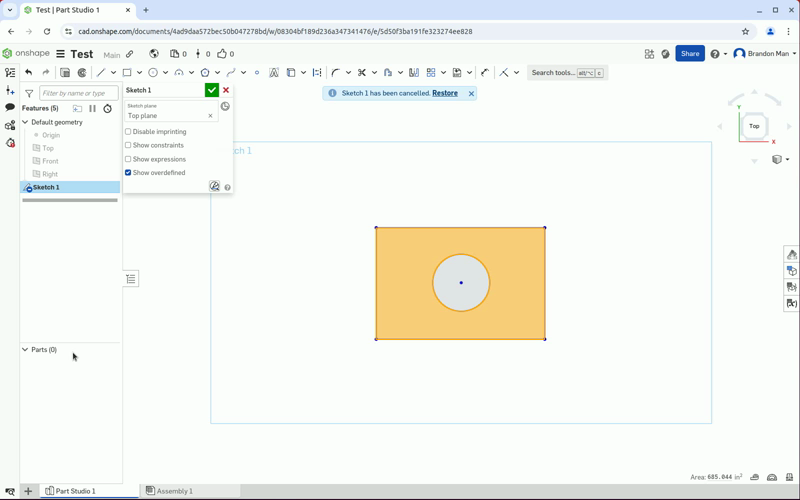
key(shift+e)
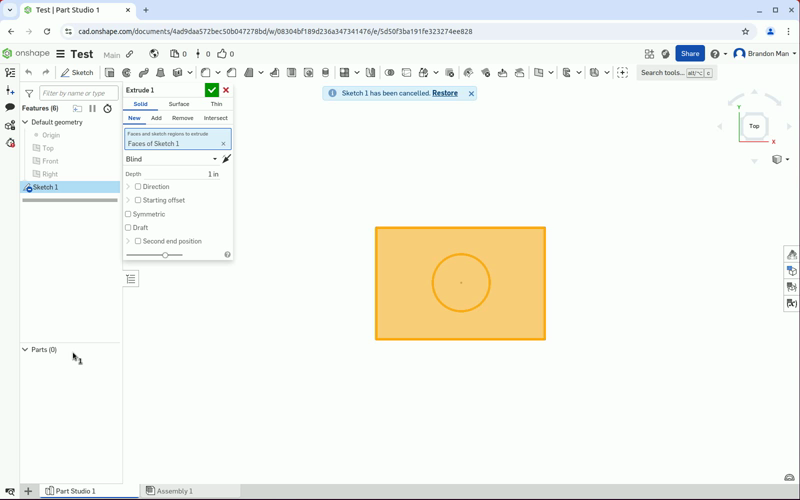
mouse_move(143, 106)
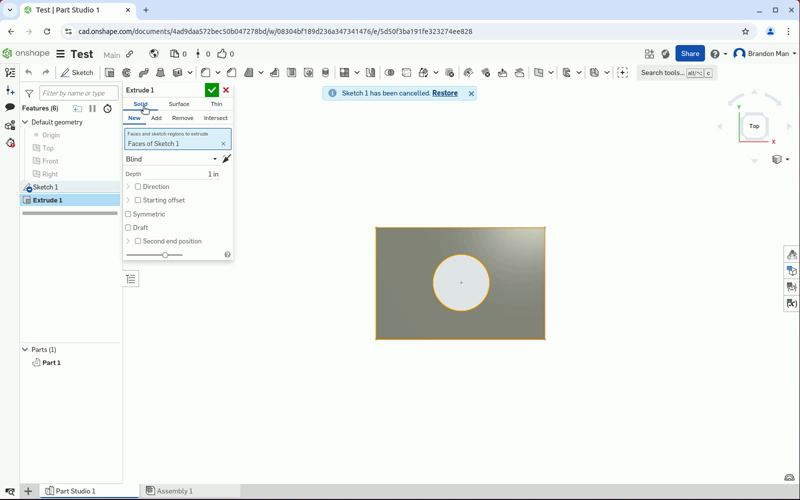
click(143, 106)
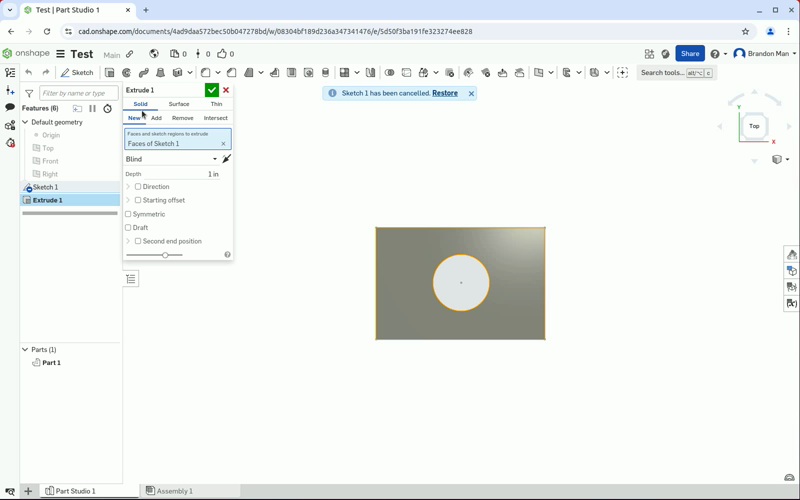
mouse_move(137, 120)
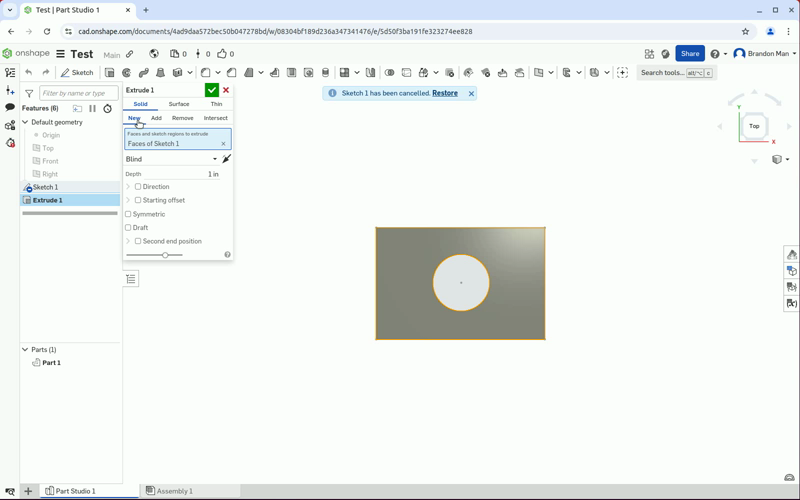
click(137, 120)
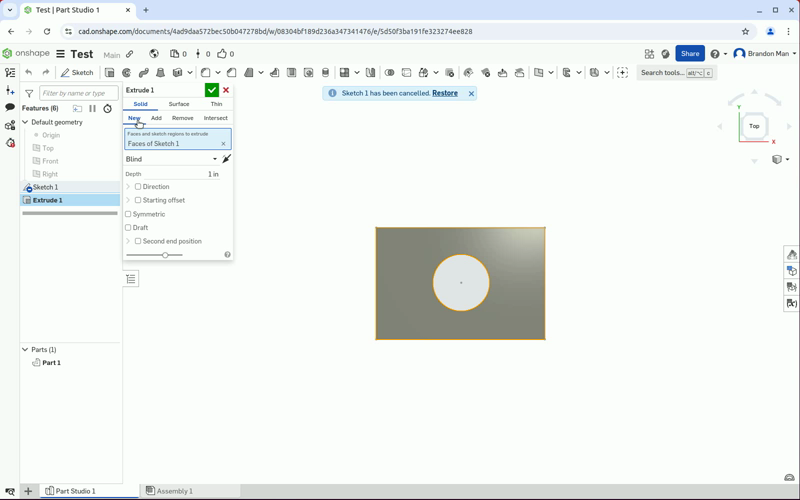
key(tab, 4)
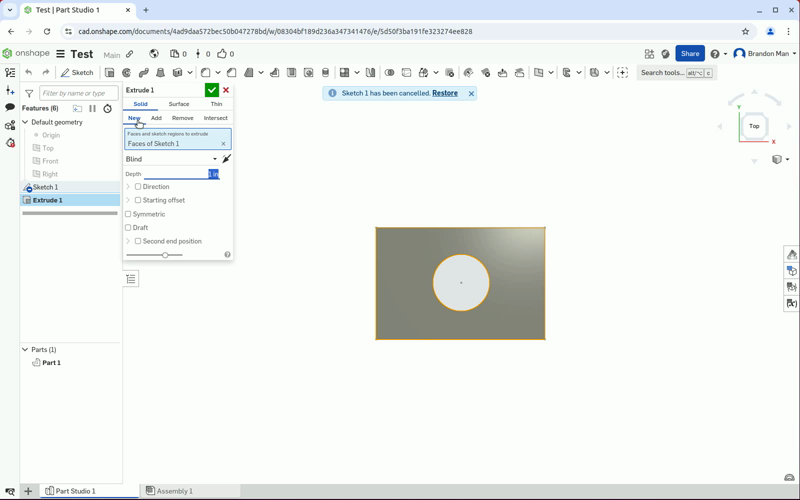
text(5.777)
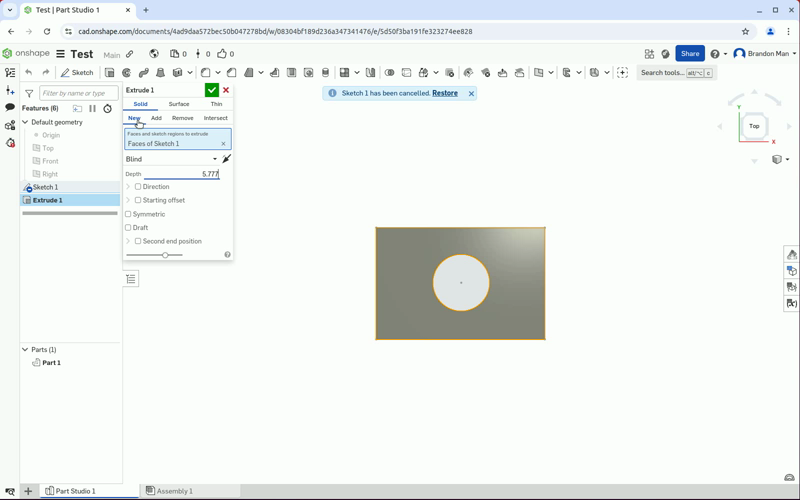
key(enter)
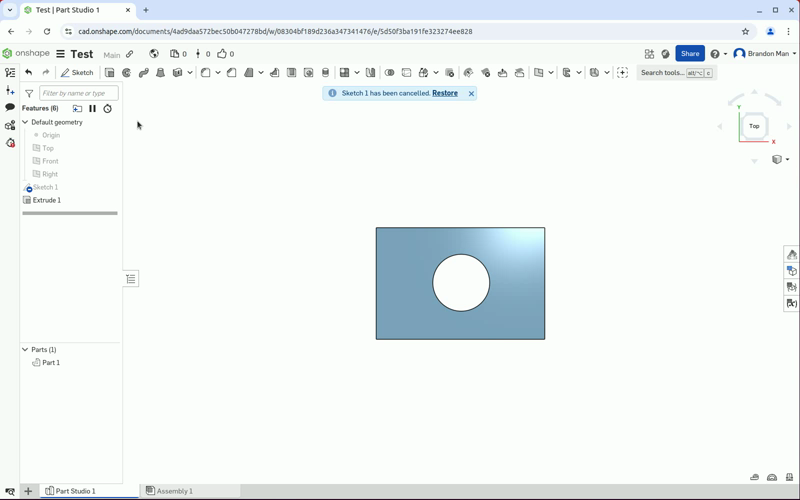
key(shift+h)
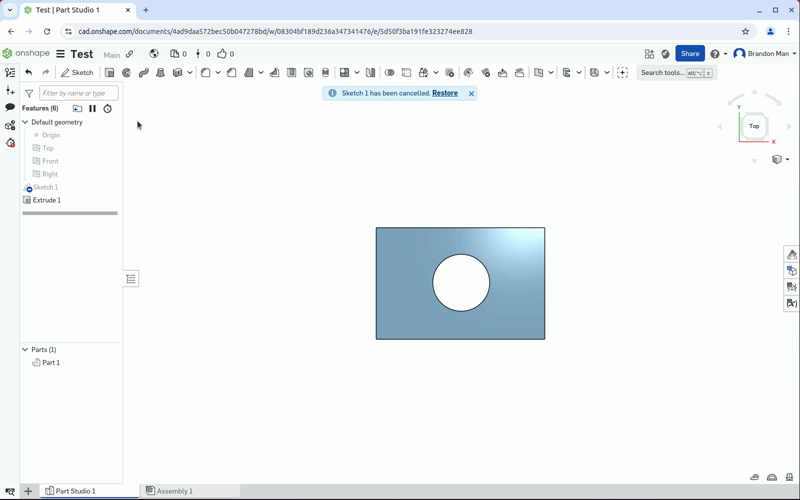
key(shift+h)
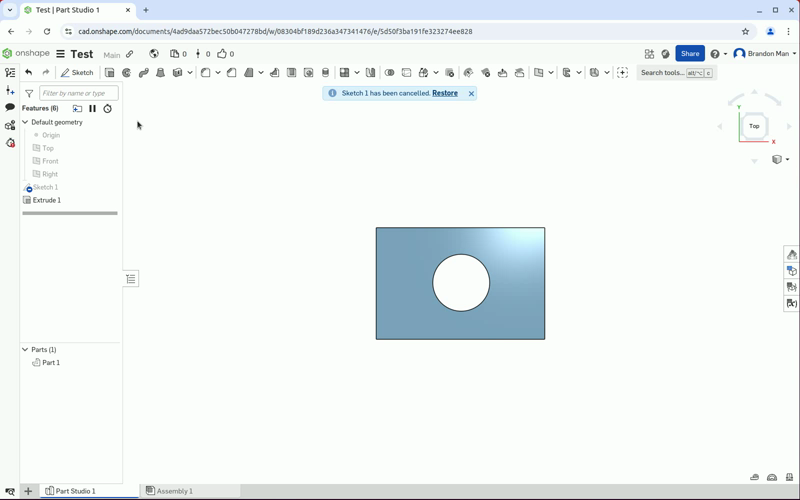
mouse_move(73, 189)
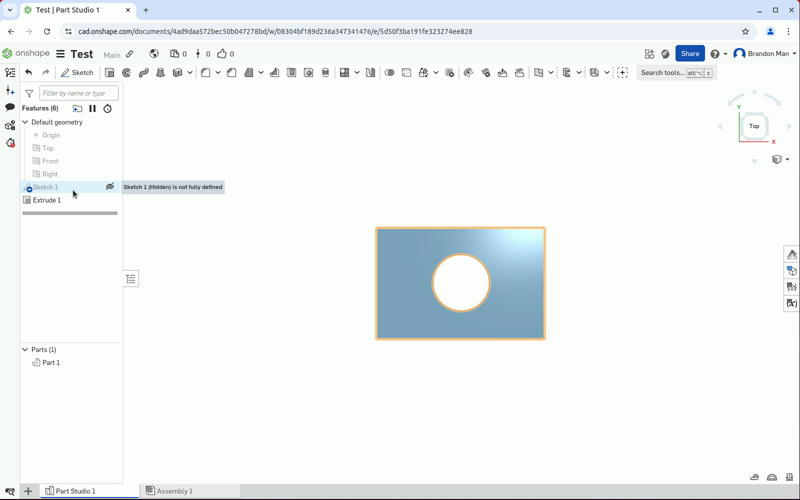
click(73, 189)
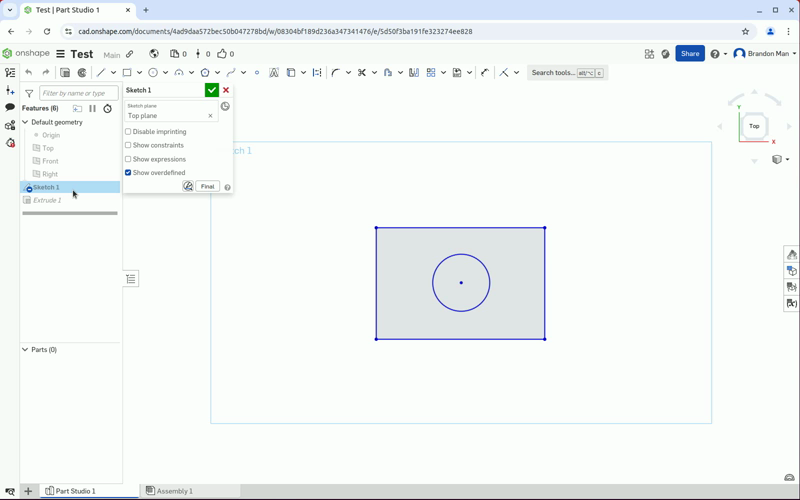
mouse_move(229, 92)
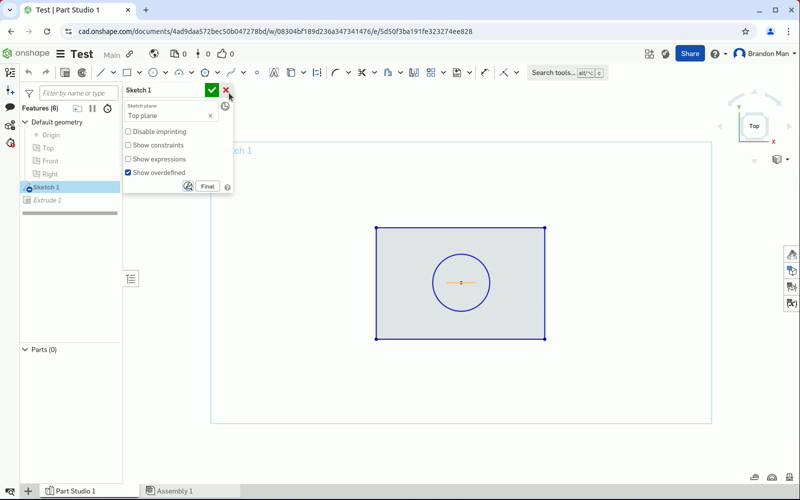
click(229, 92)
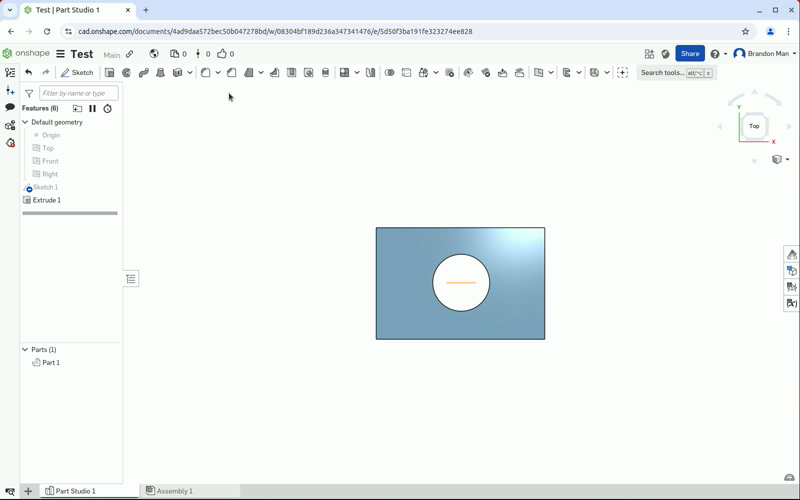
mouse_move(541, 75)
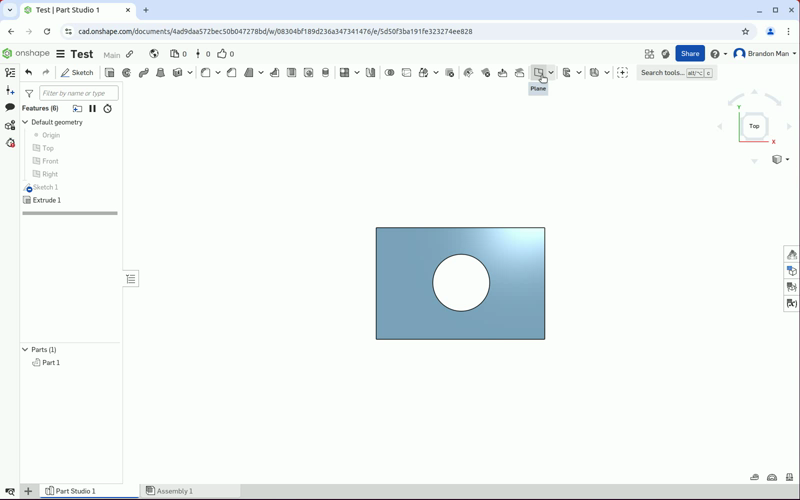
click(541, 75)
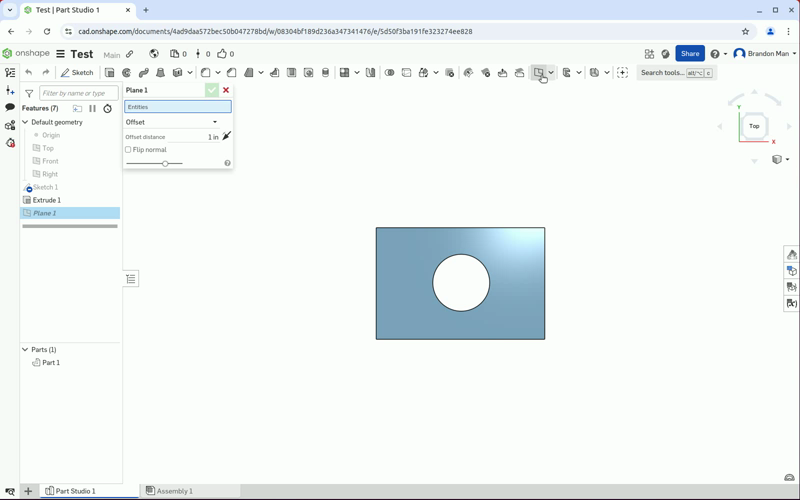
mouse_move(73, 150)
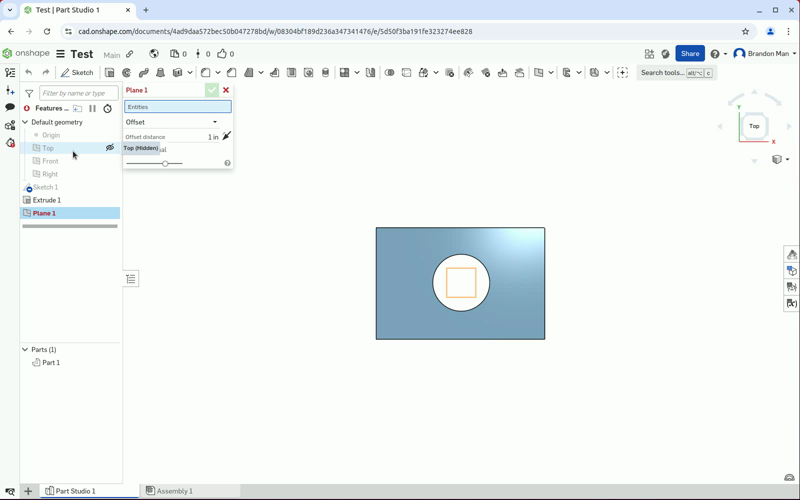
click(73, 150)
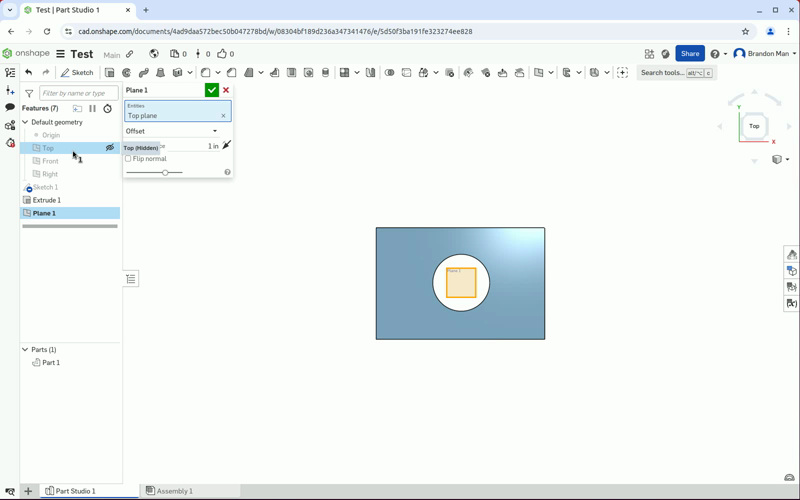
key(tab, 2)
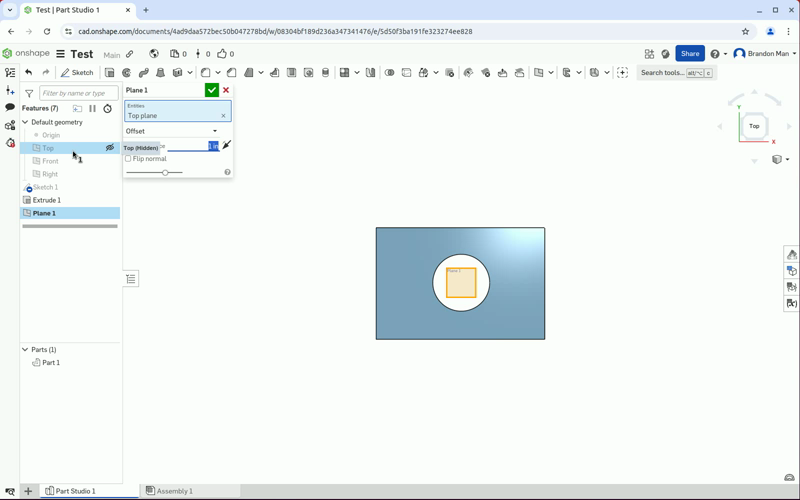
text(5.792)
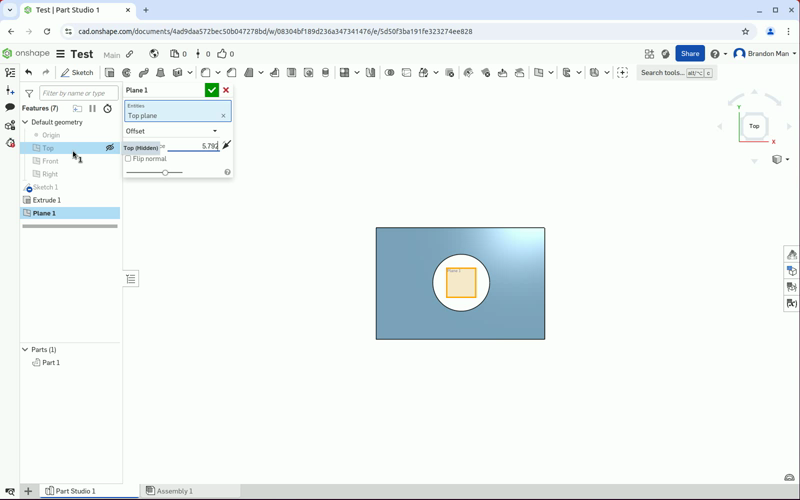
key(enter, 2)
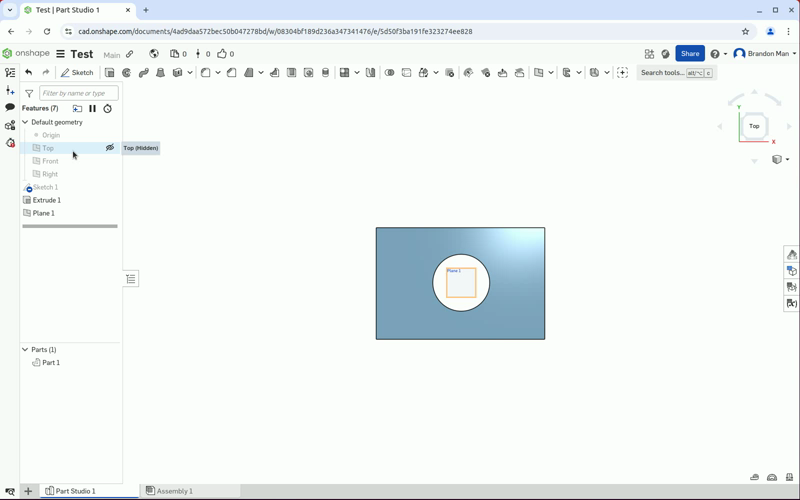
key(shift+s)
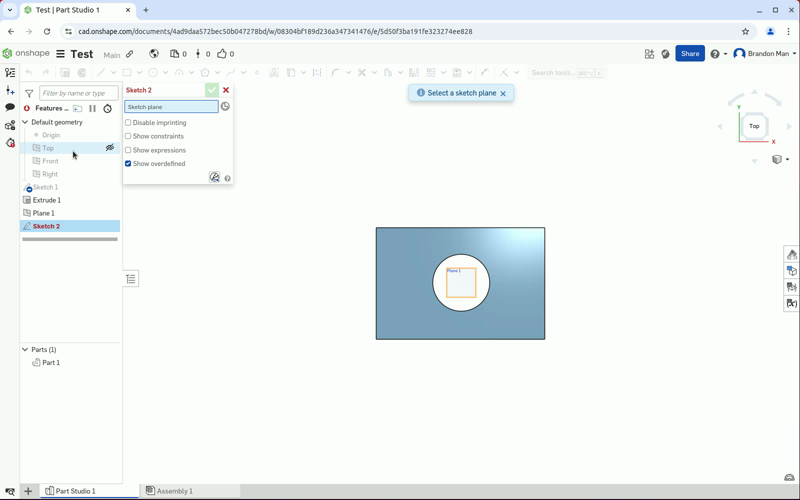
mouse_move(73, 215)
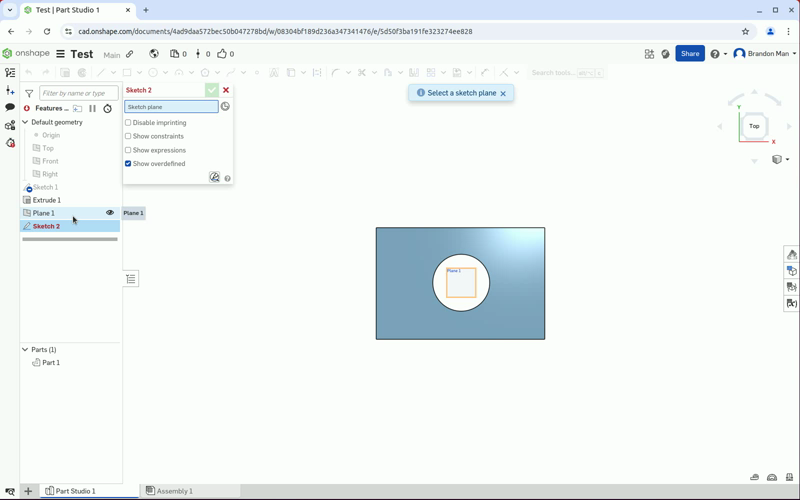
click(73, 215)
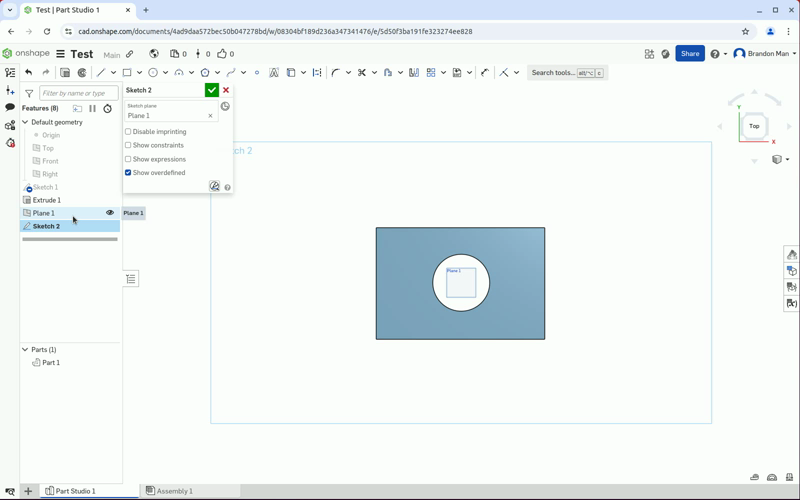
mouse_move(73, 352)
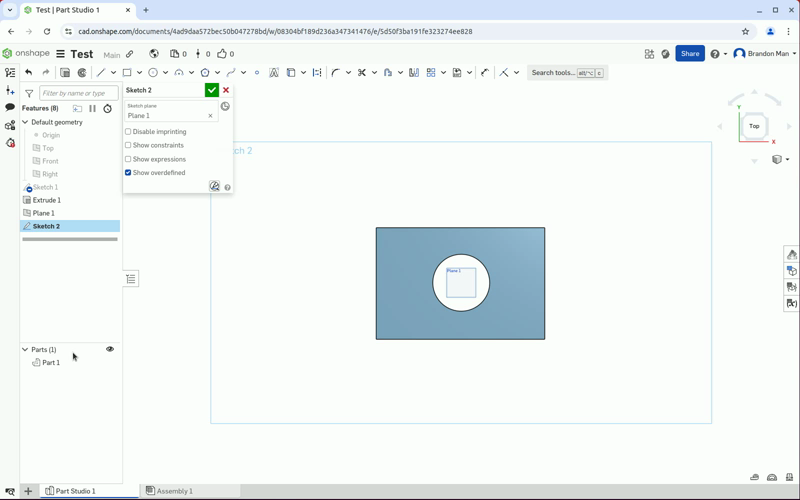
key(y)
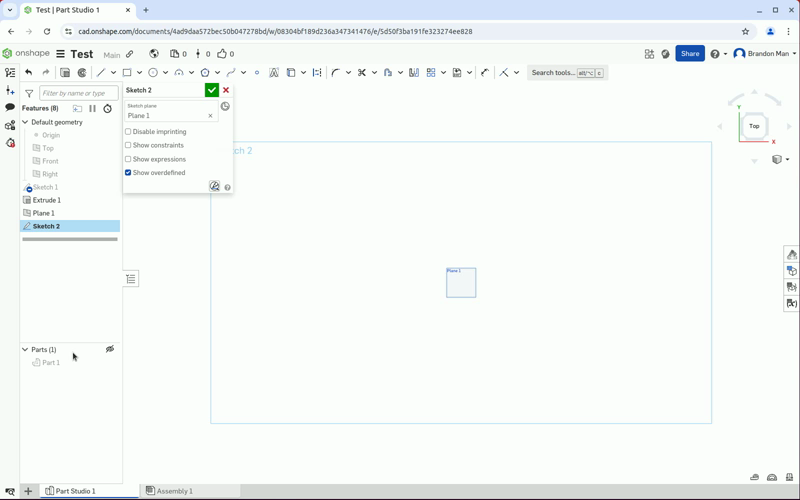
key(l)
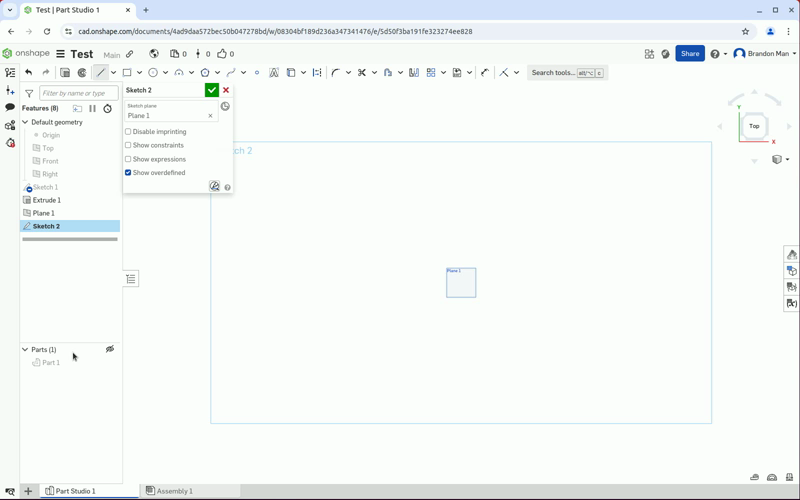
key_down(shift)
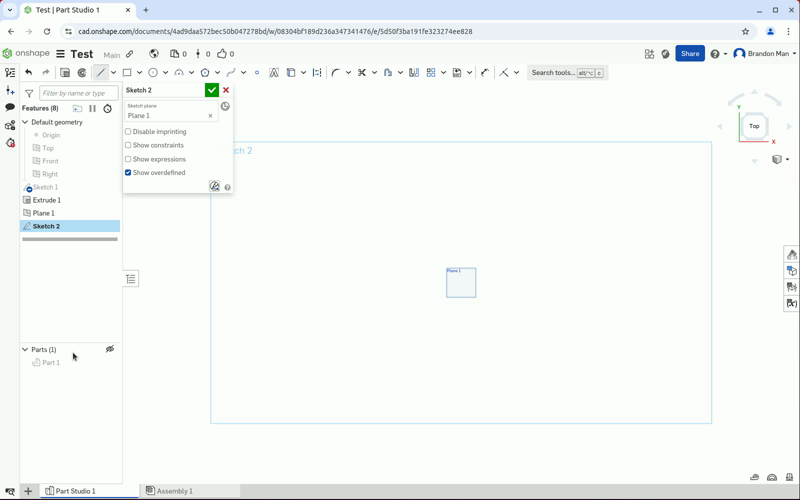
mouse_move(398, 339)
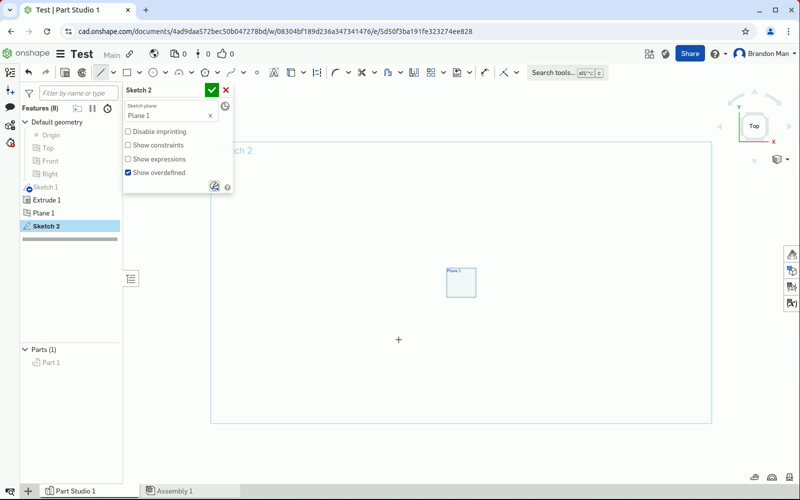
click(398, 339)
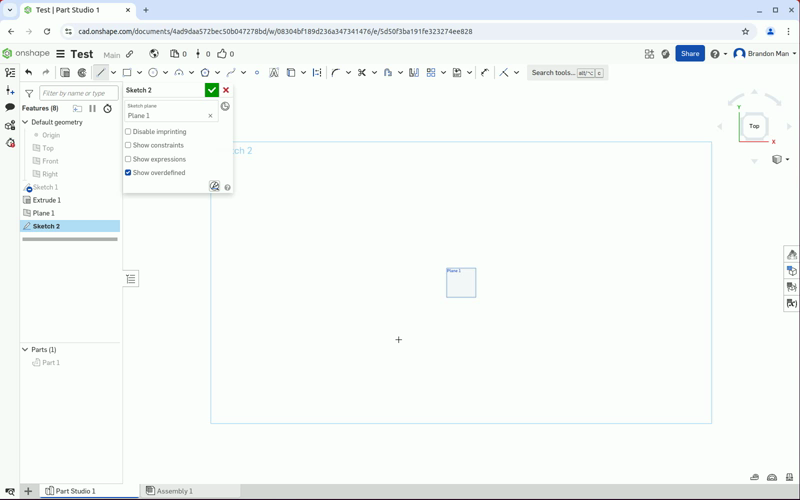
key_up(shift)
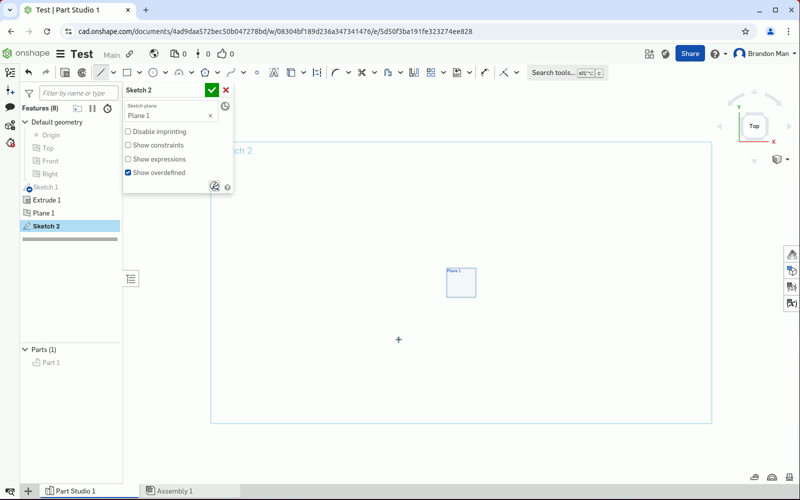
key_down(shift)
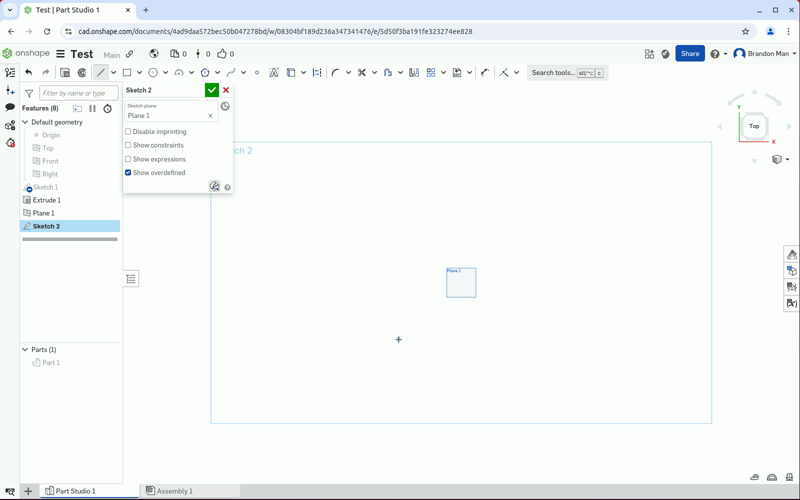
mouse_move(428, 339)
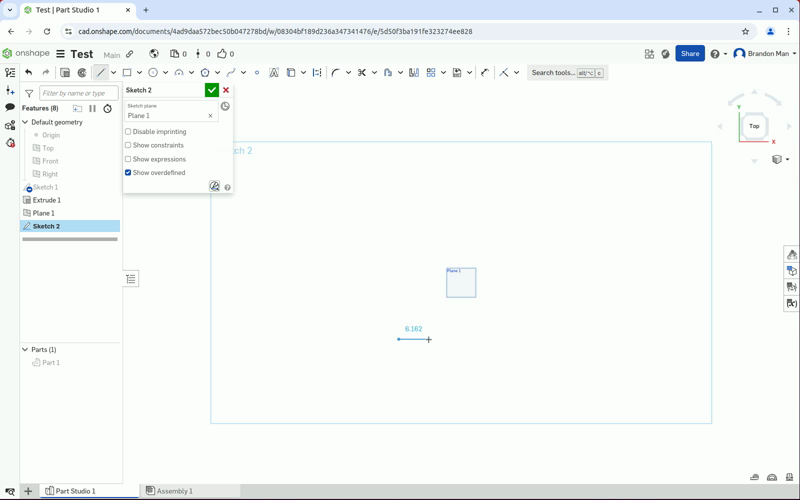
mouse_move(401, 339)
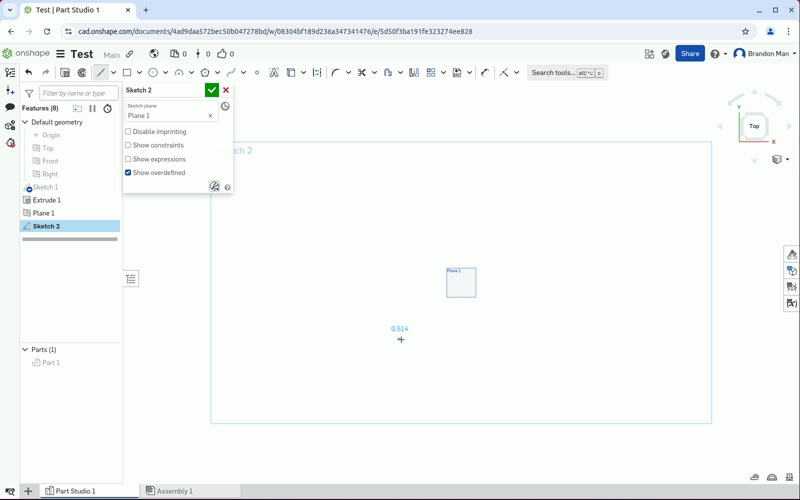
scroll(6)
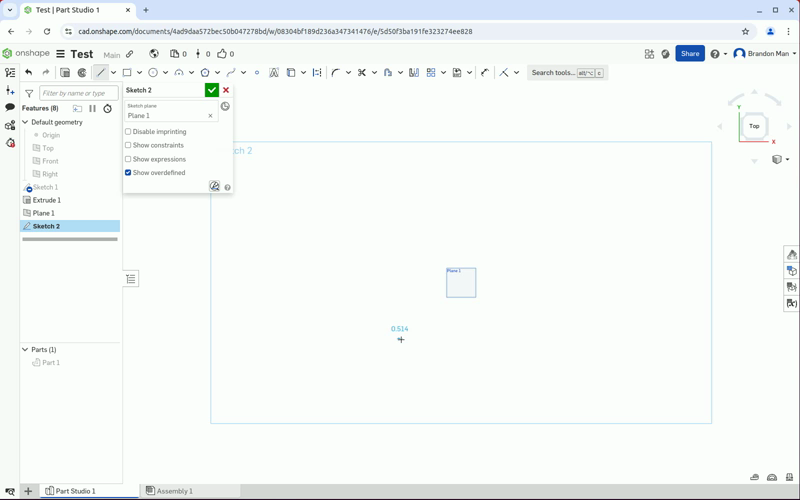
scroll(6)
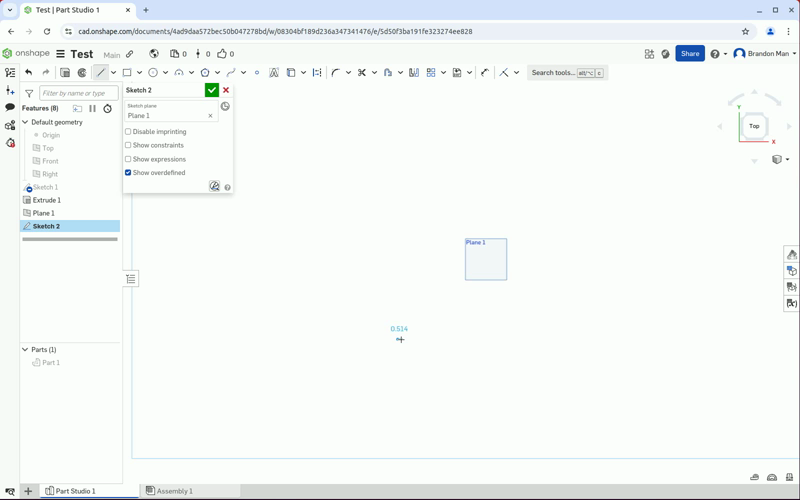
scroll(6)
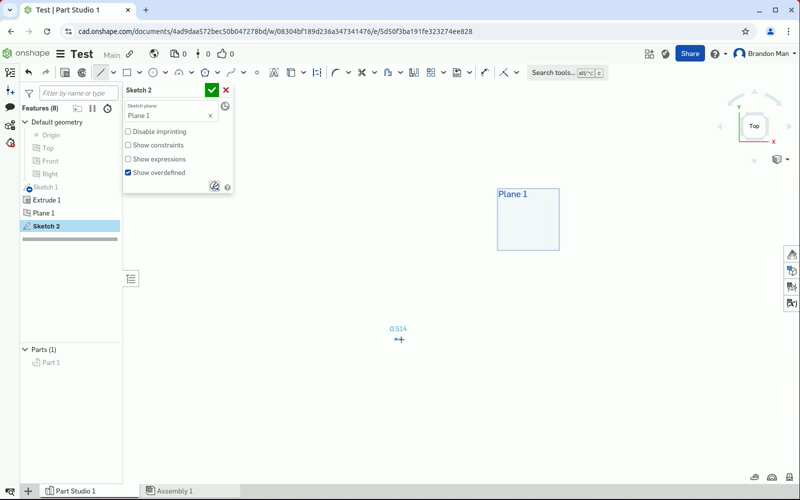
scroll(6)
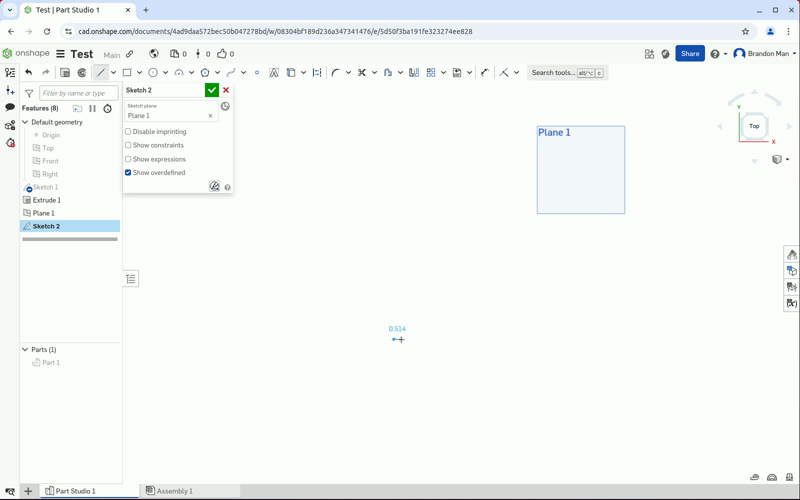
scroll(6)
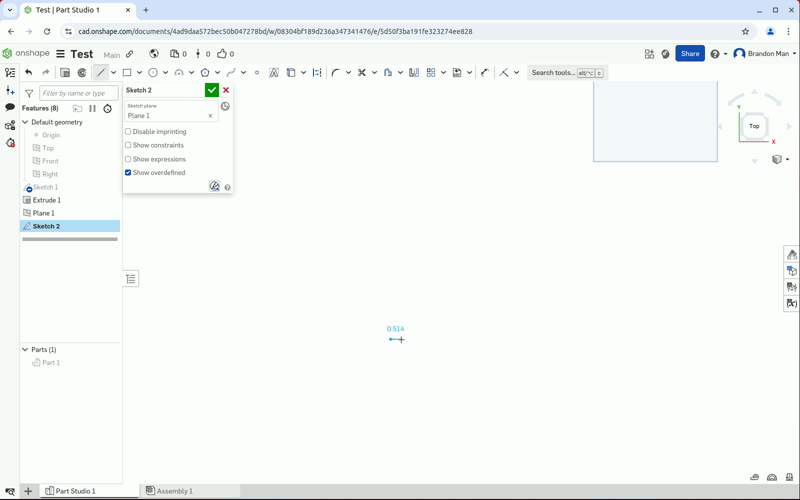
scroll(6)
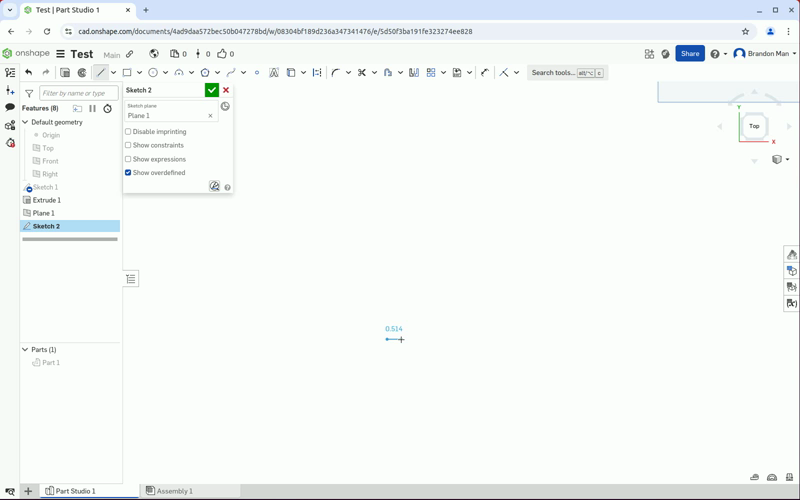
scroll(6)
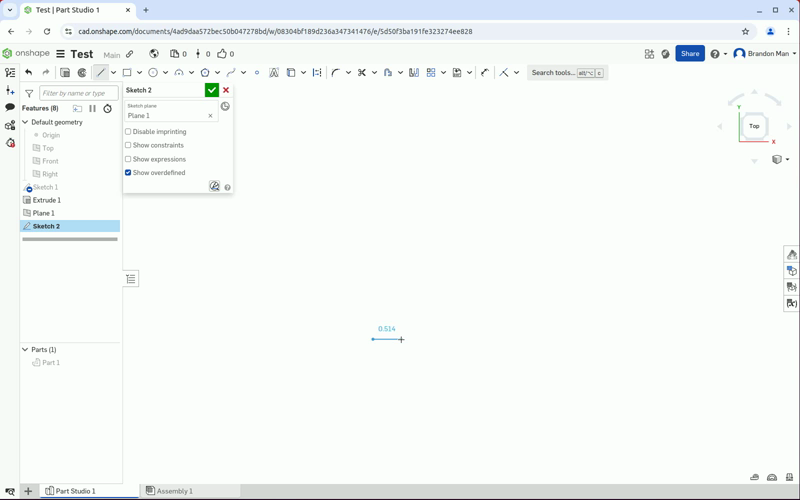
click(401, 339)
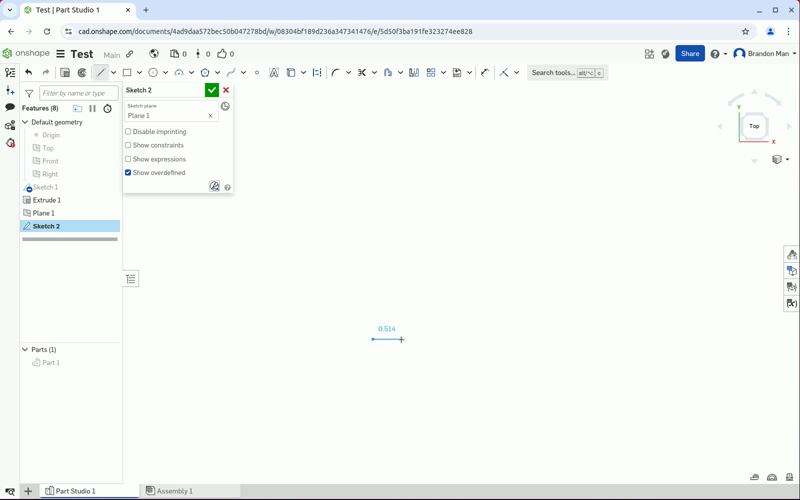
scroll(-6)
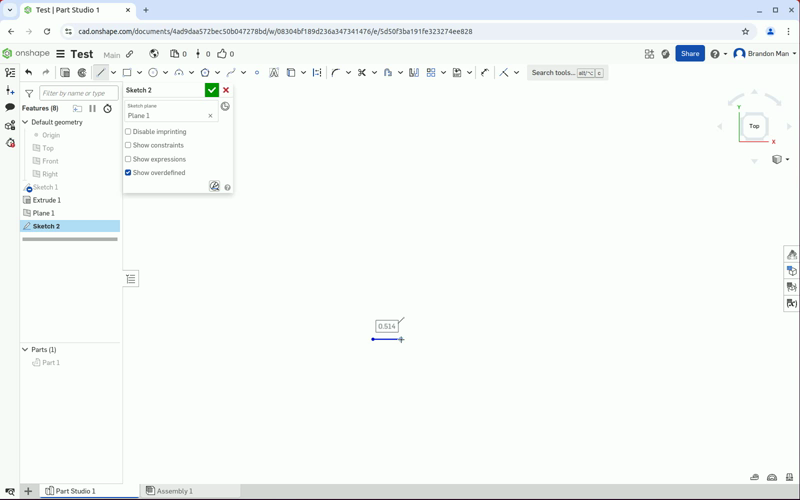
scroll(-6)
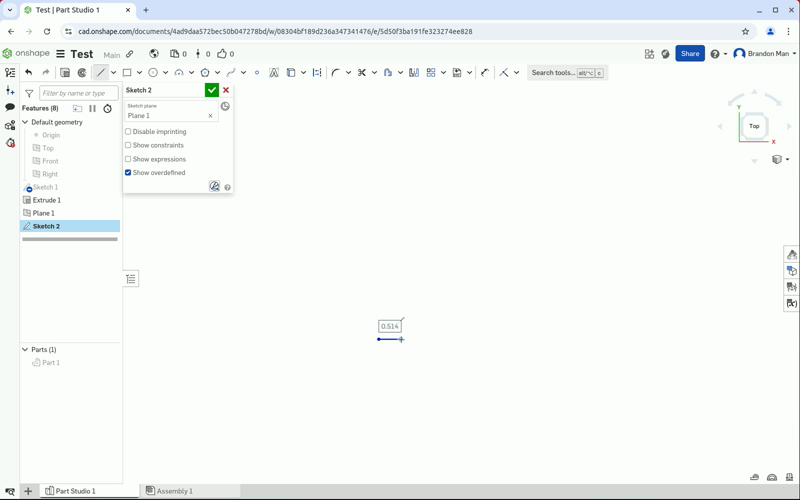
scroll(-6)
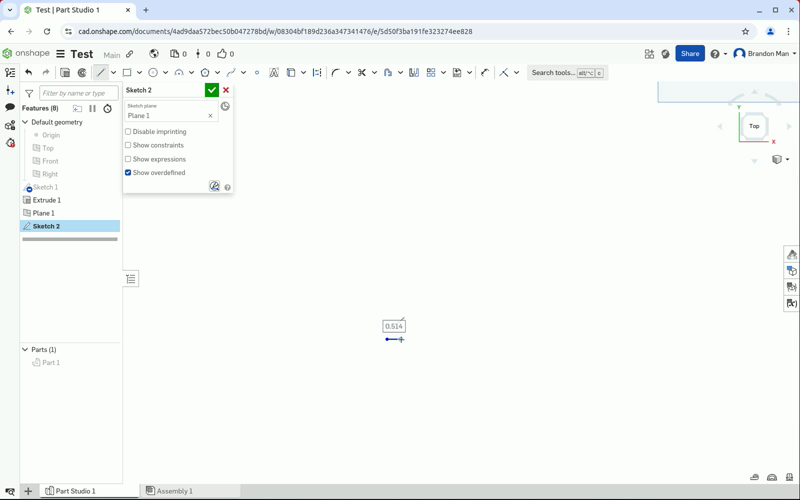
scroll(-6)
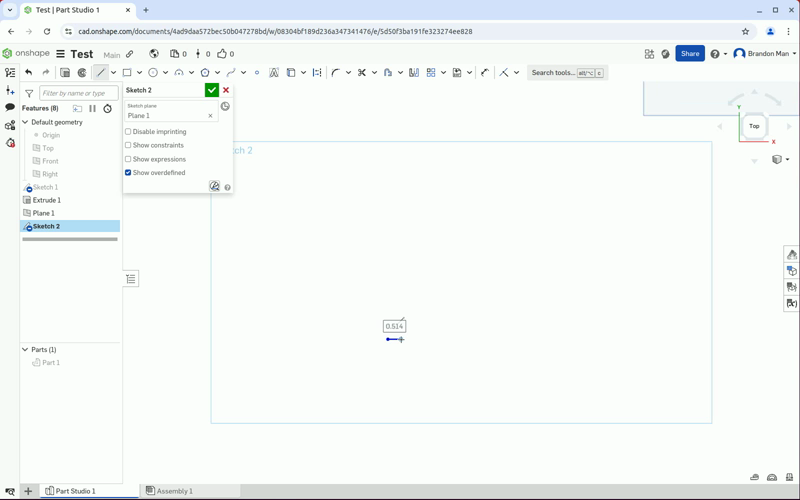
scroll(-6)
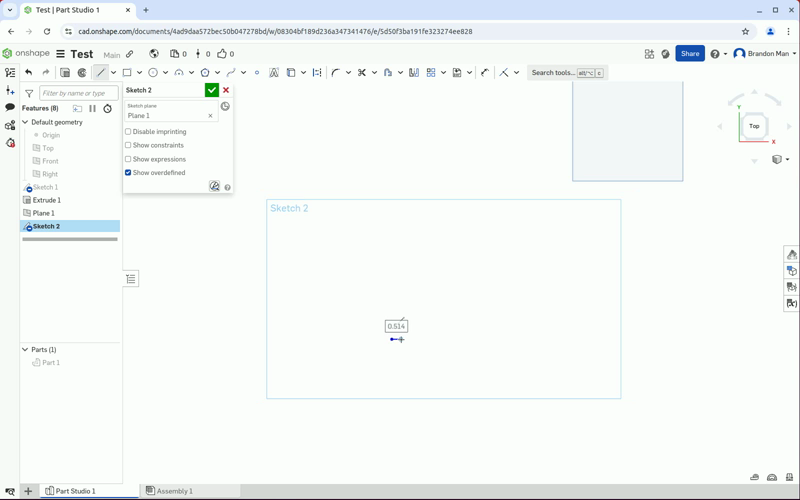
scroll(-6)
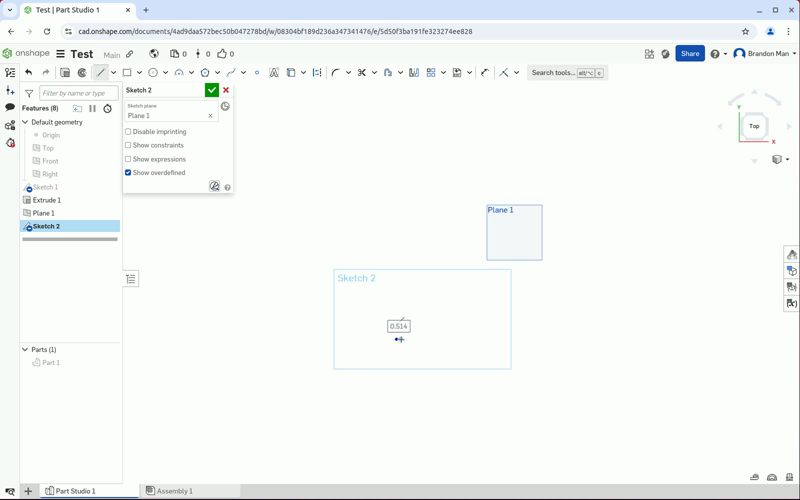
scroll(-6)
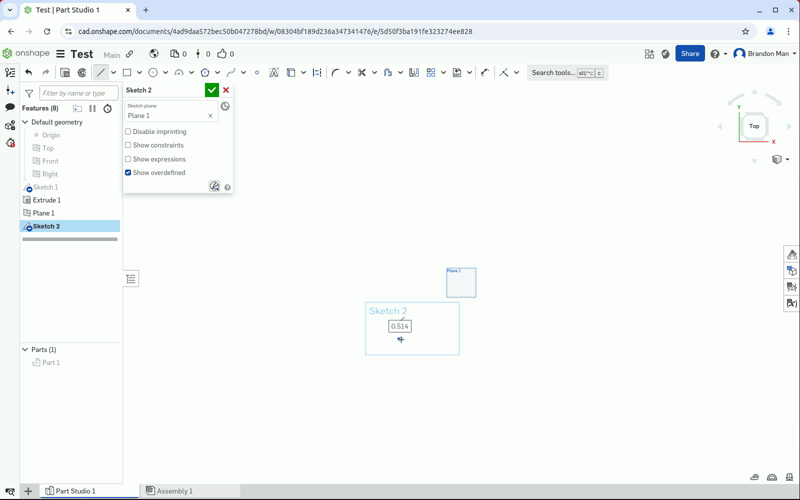
key_up(shift)
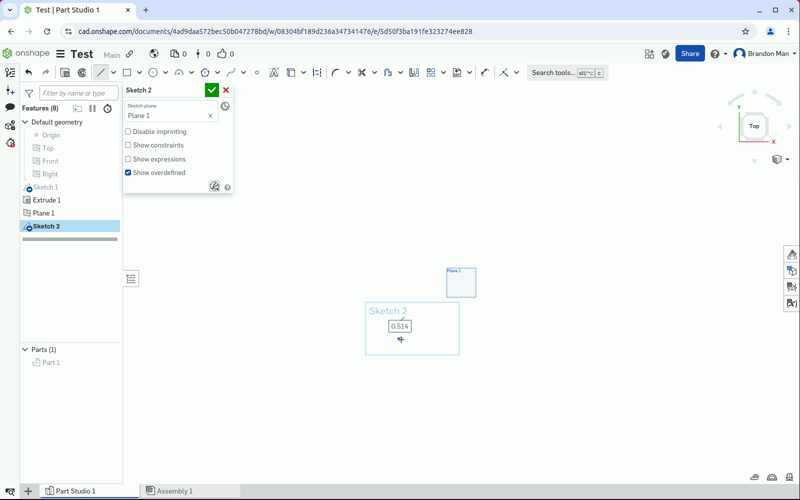
key_down(shift)
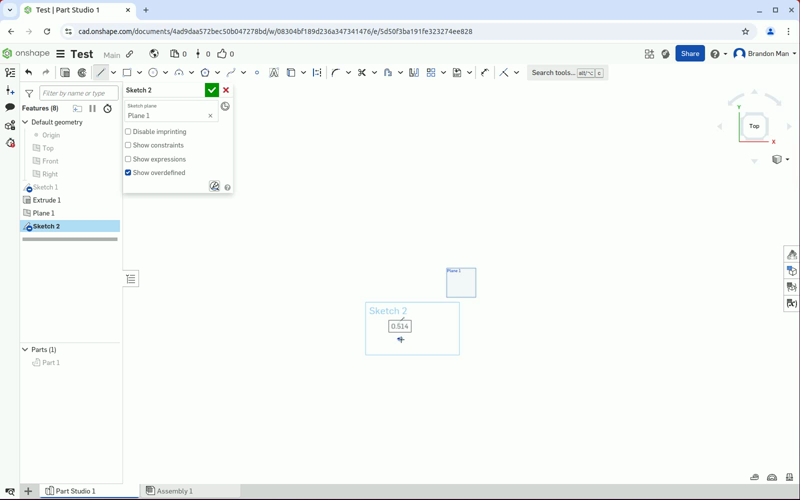
mouse_move(401, 226)
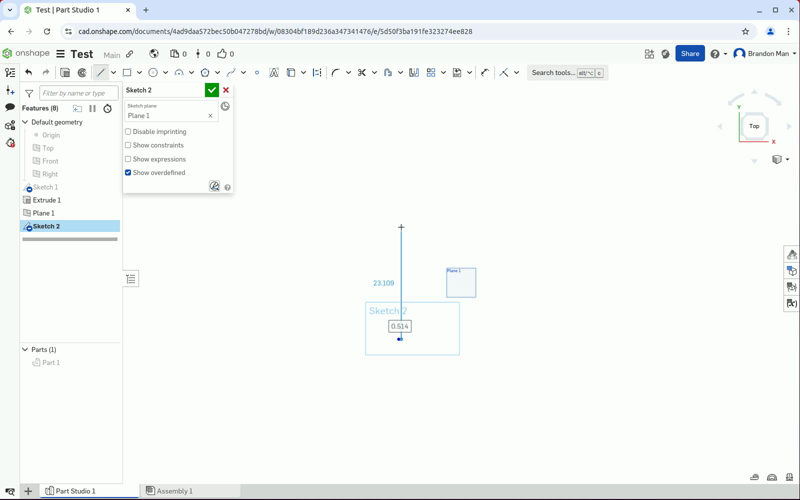
click(401, 226)
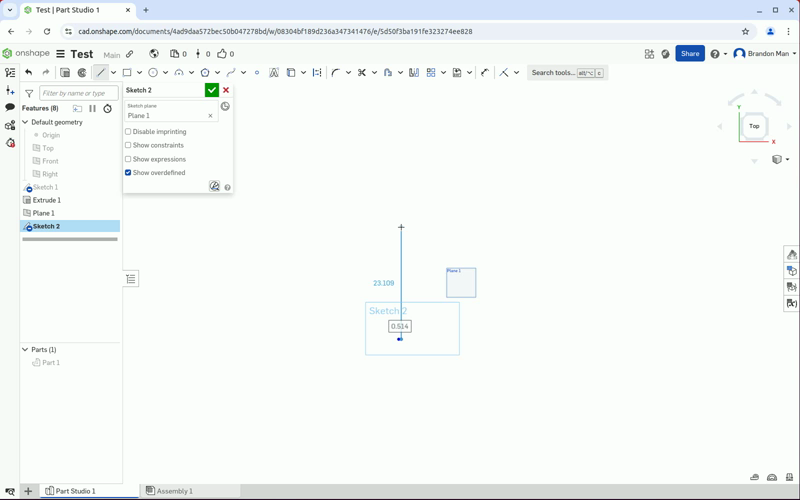
key_up(shift)
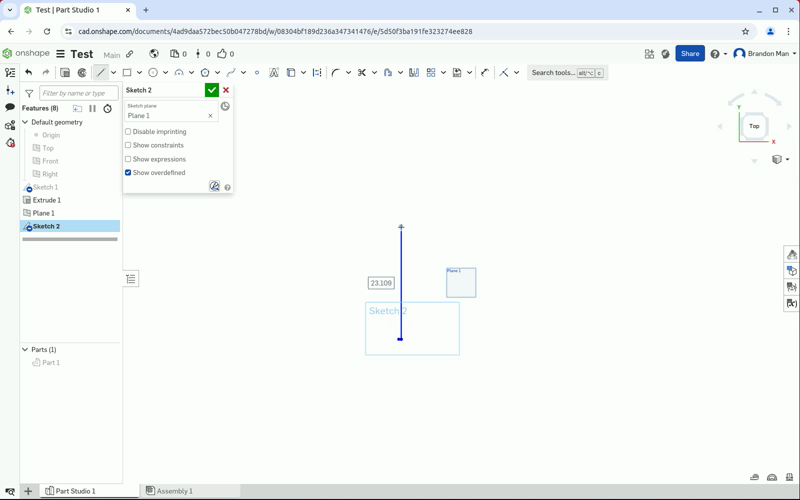
key_down(shift)
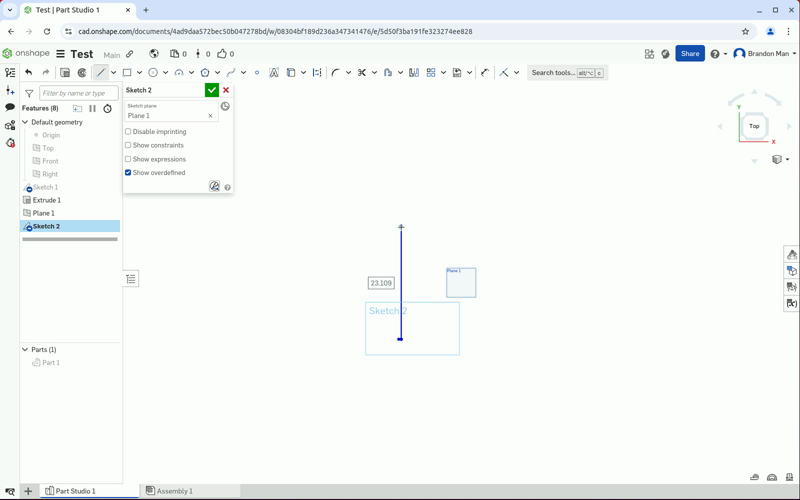
mouse_move(431, 226)
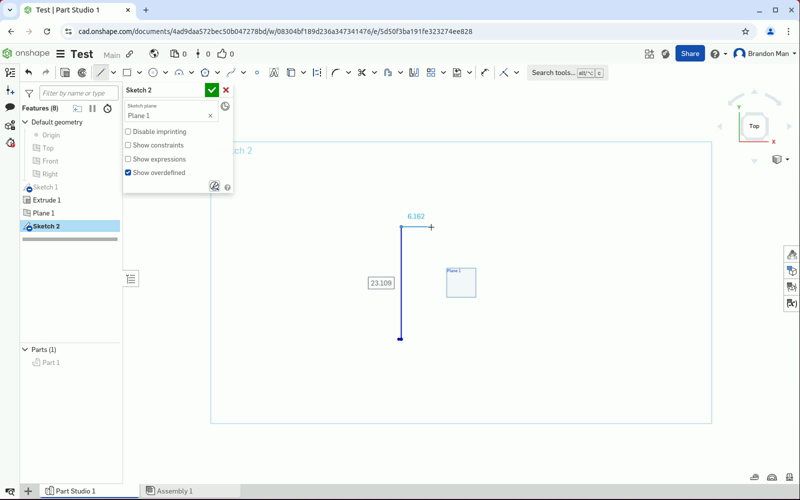
mouse_move(398, 226)
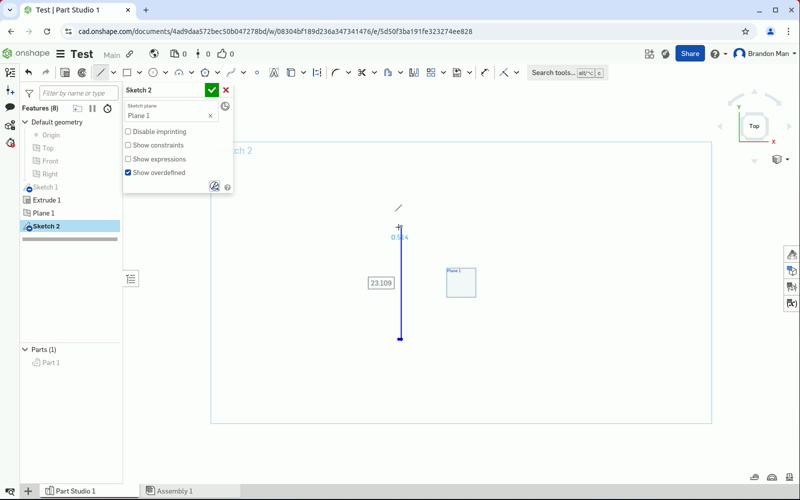
scroll(6)
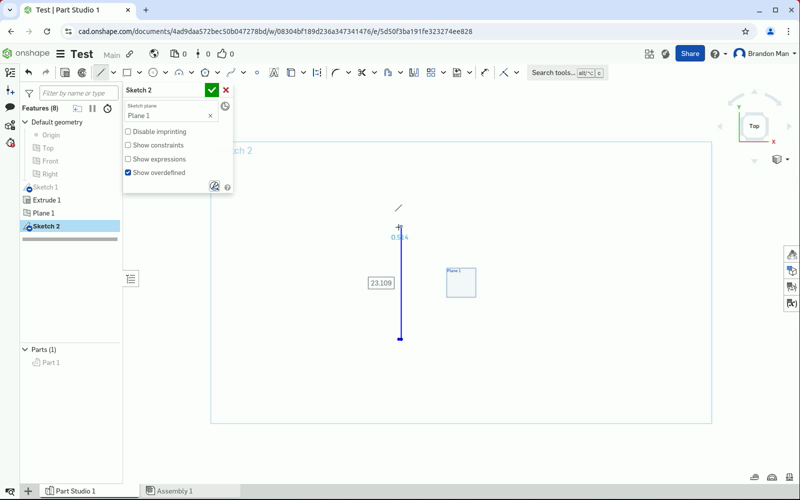
scroll(6)
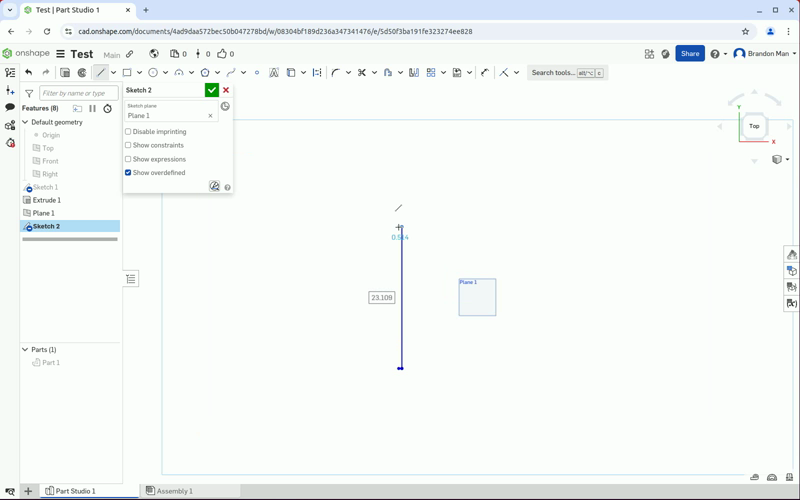
scroll(6)
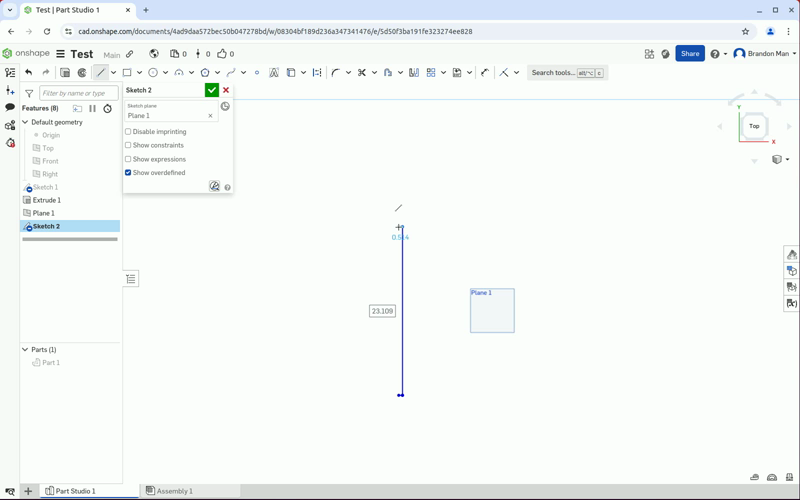
scroll(6)
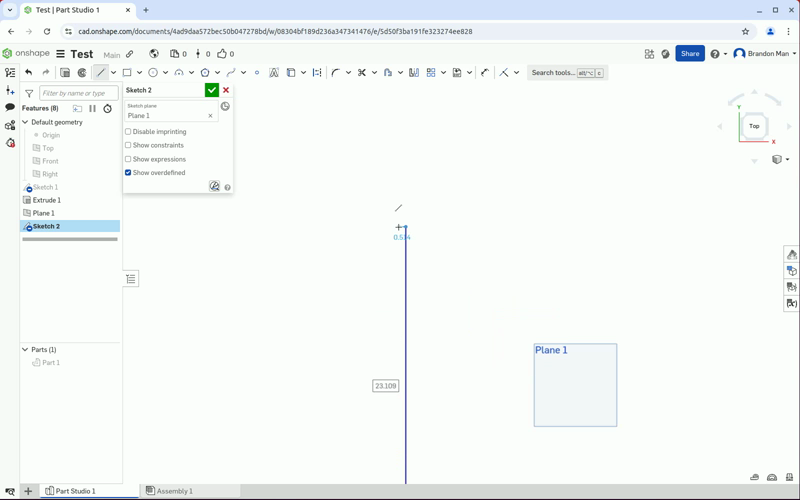
scroll(6)
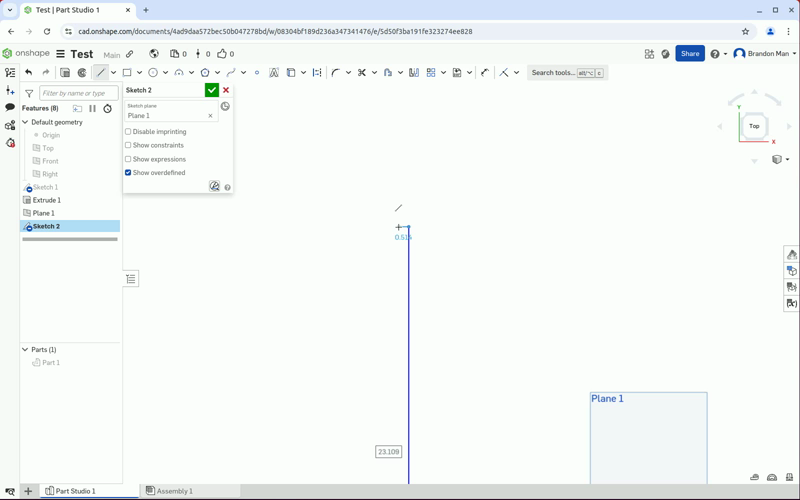
scroll(6)
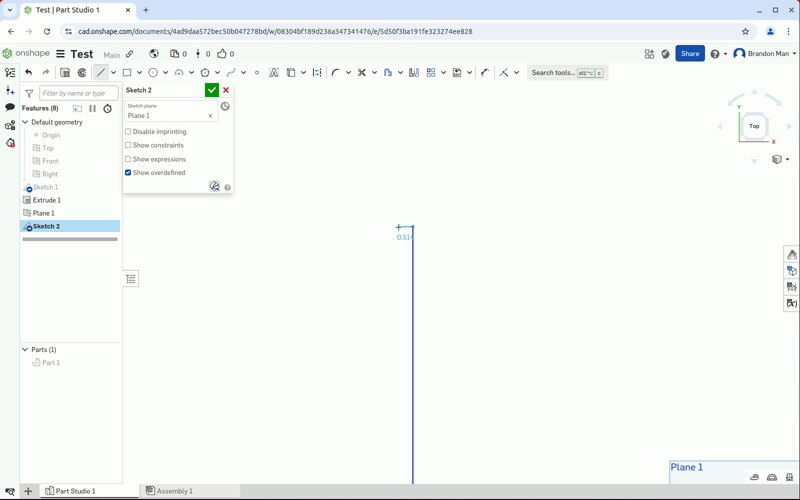
scroll(6)
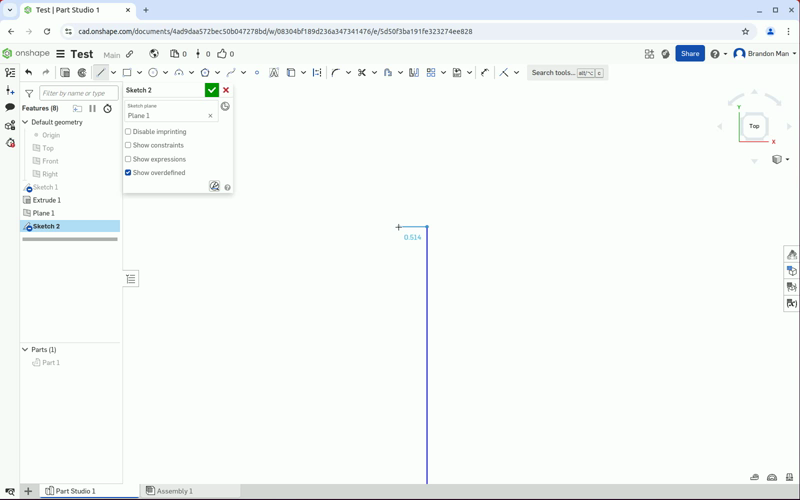
click(398, 226)
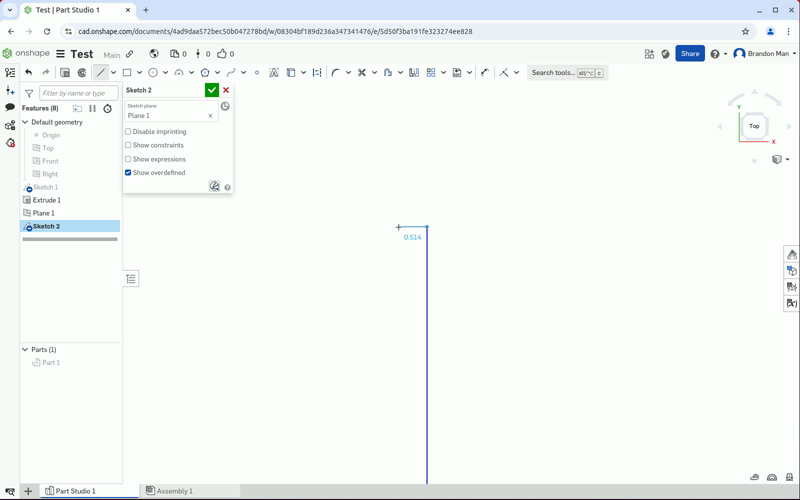
scroll(-6)
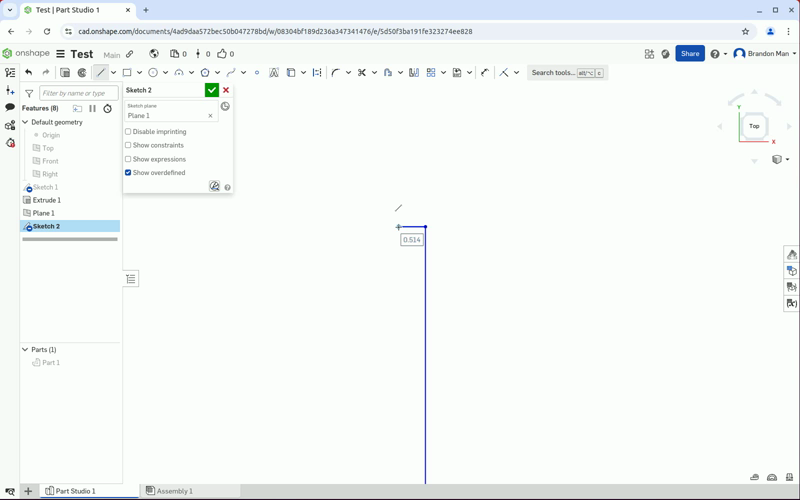
scroll(-6)
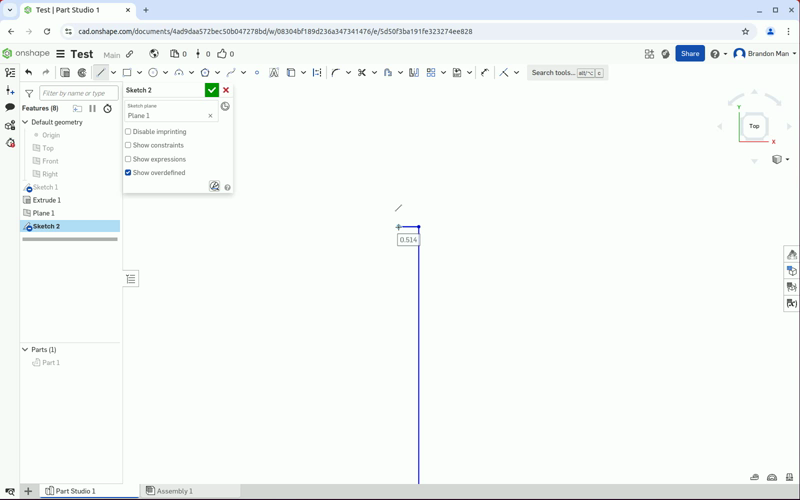
scroll(-6)
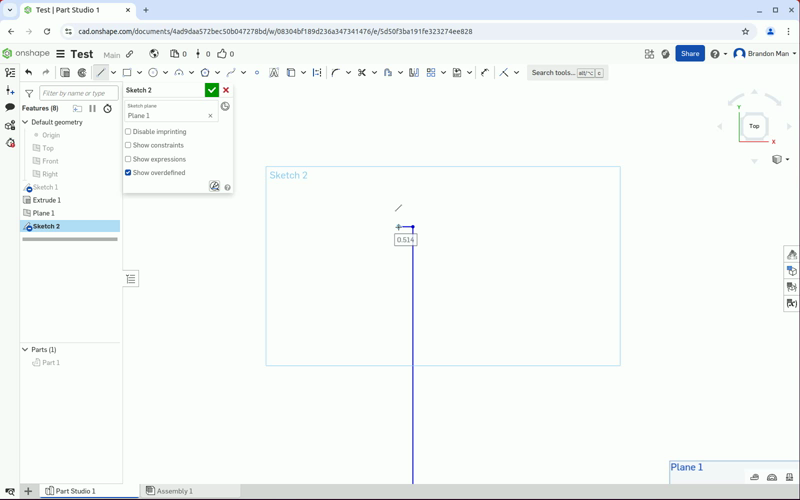
scroll(-6)
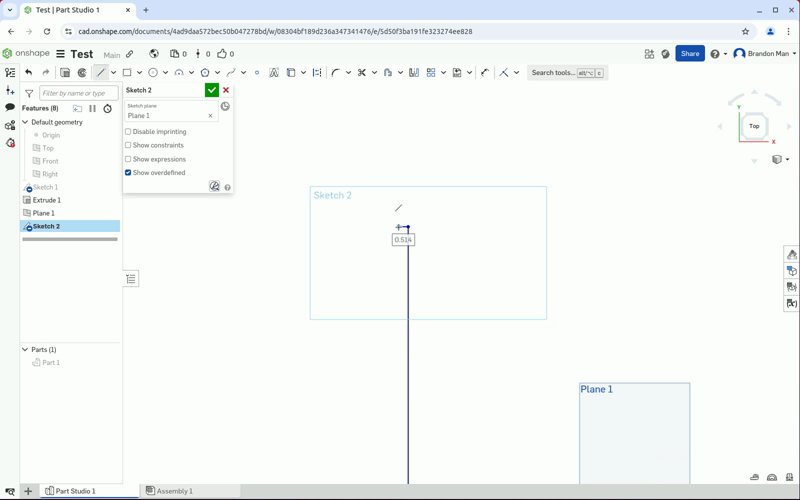
scroll(-6)
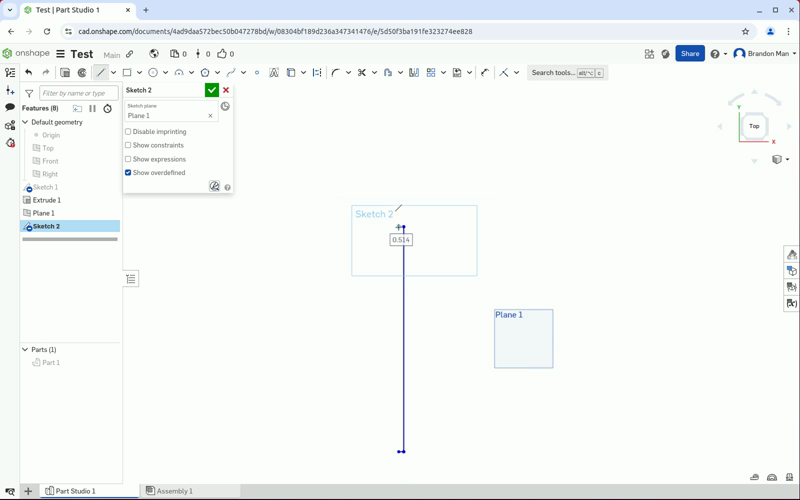
scroll(-6)
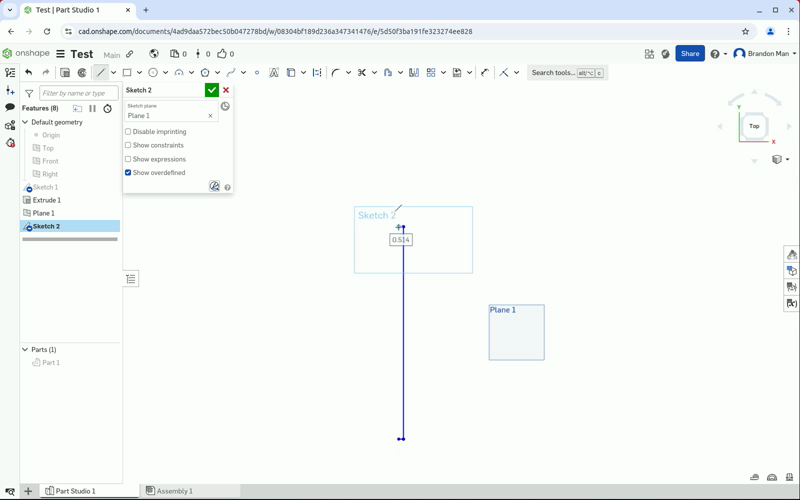
scroll(-6)
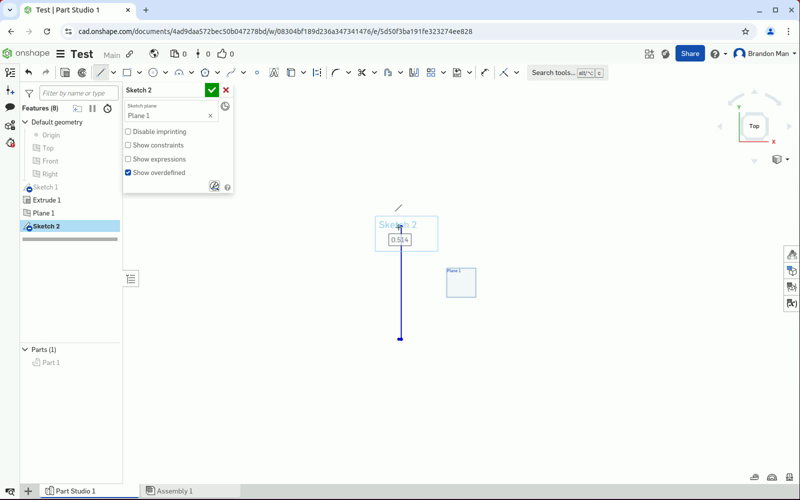
key_up(shift)
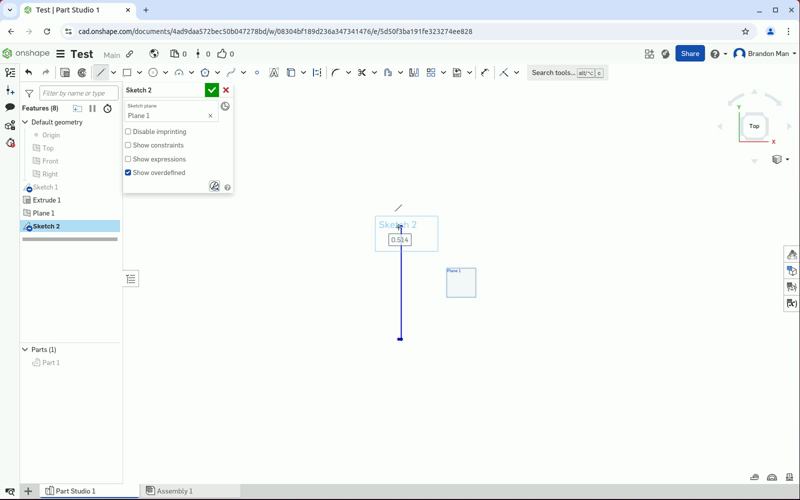
key_down(shift)
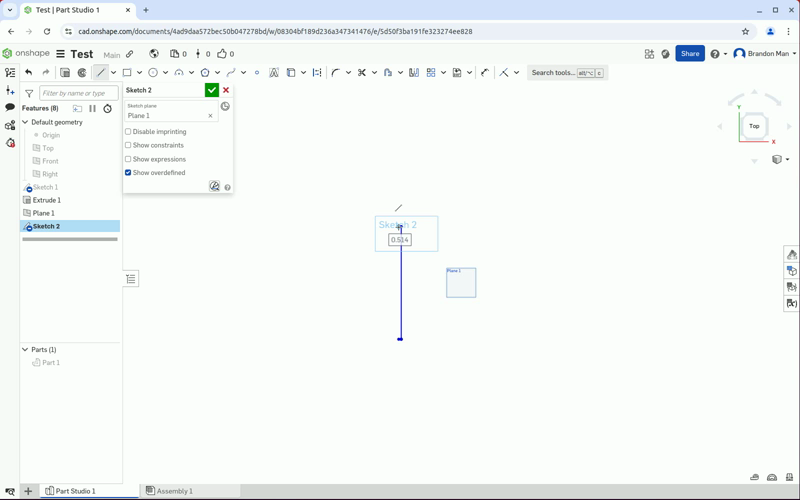
mouse_move(398, 339)
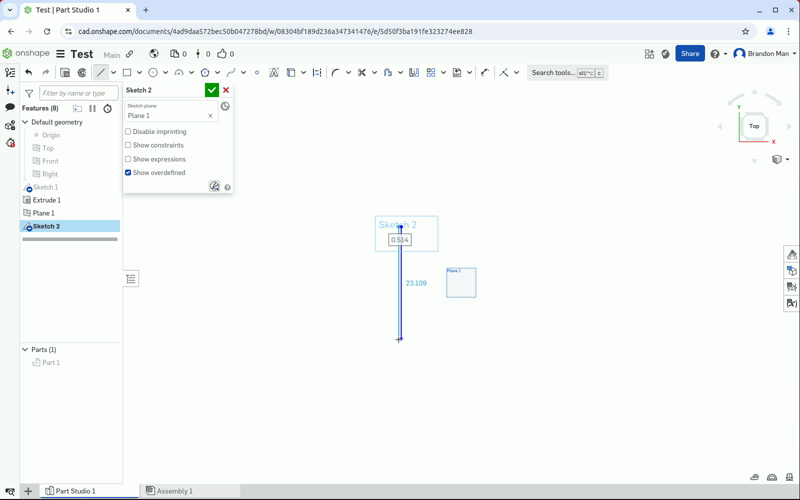
scroll(6)
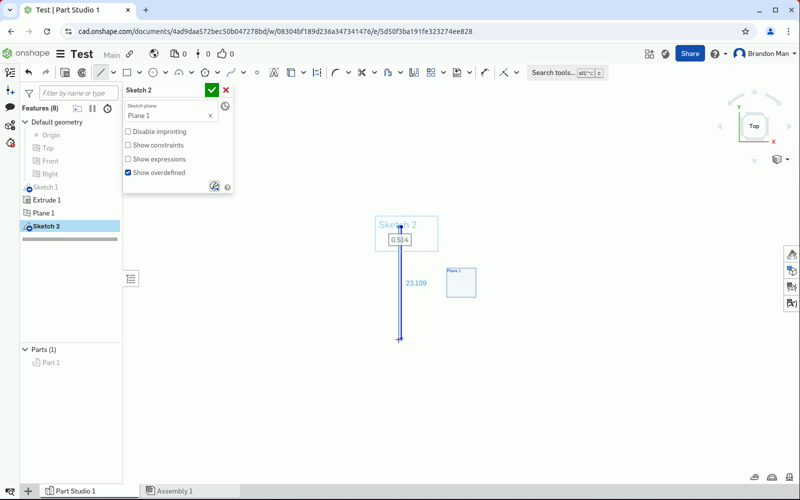
scroll(6)
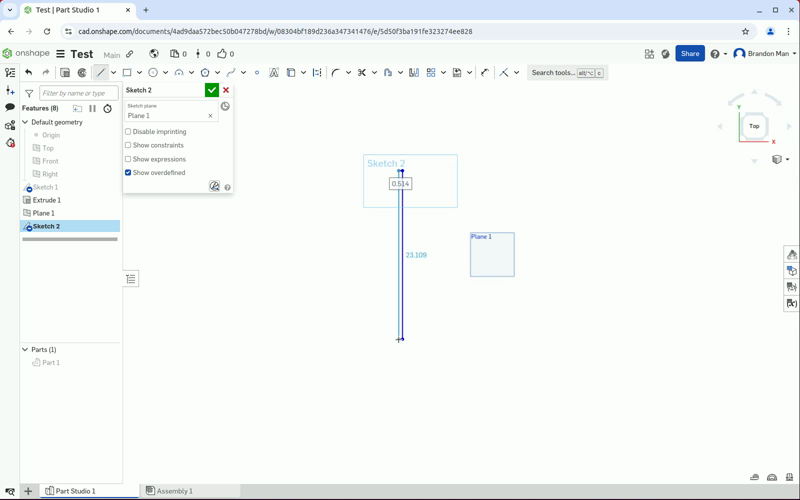
scroll(6)
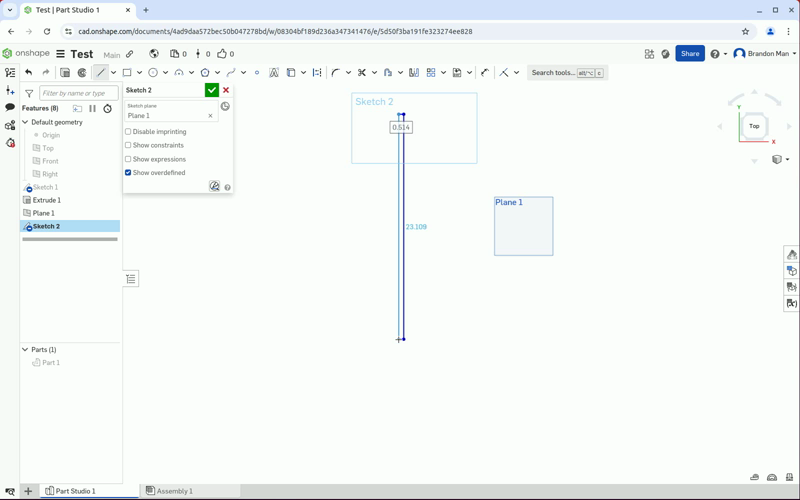
scroll(6)
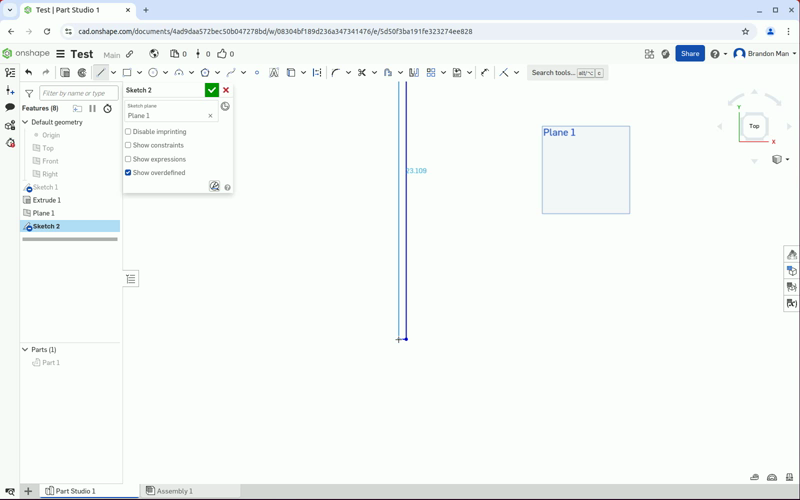
scroll(6)
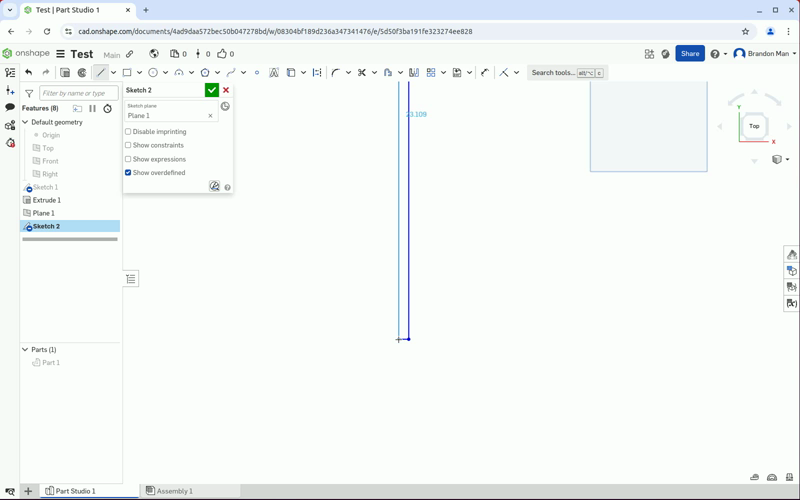
scroll(6)
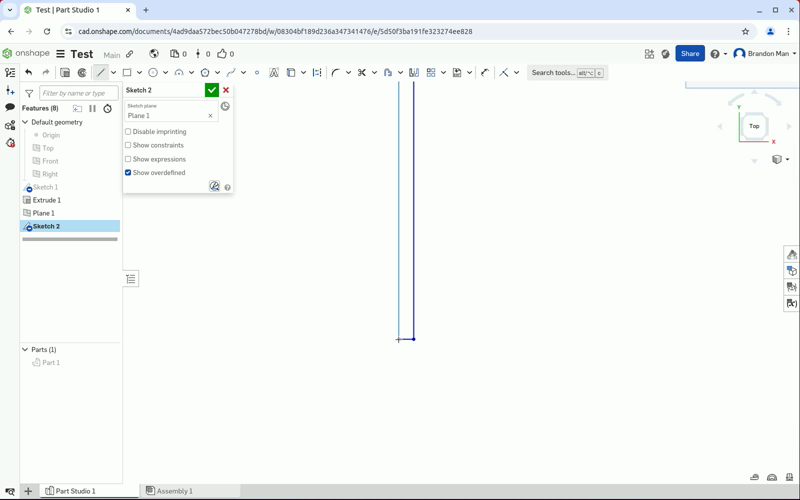
scroll(6)
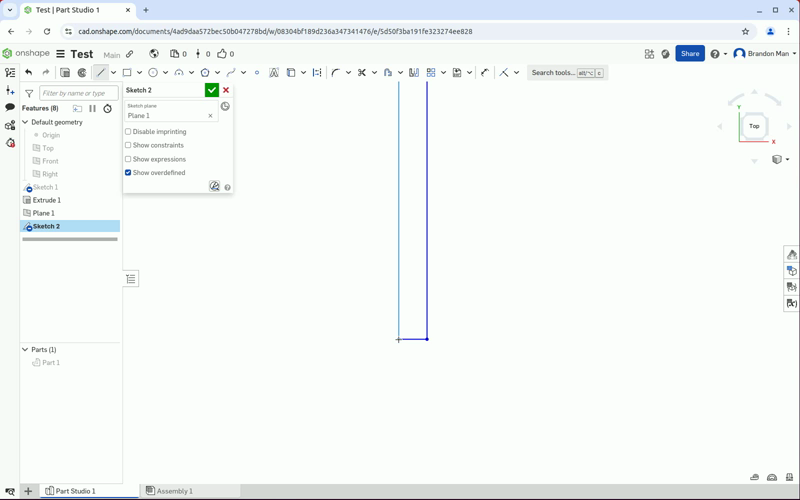
key_up(shift)
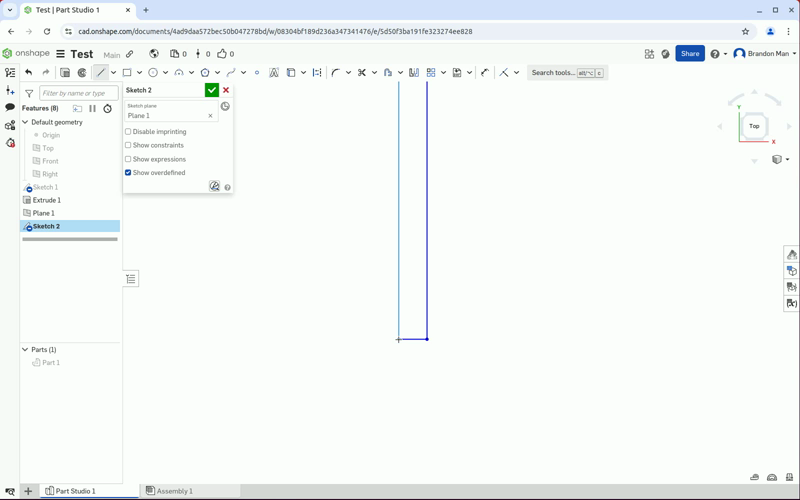
click(398, 339)
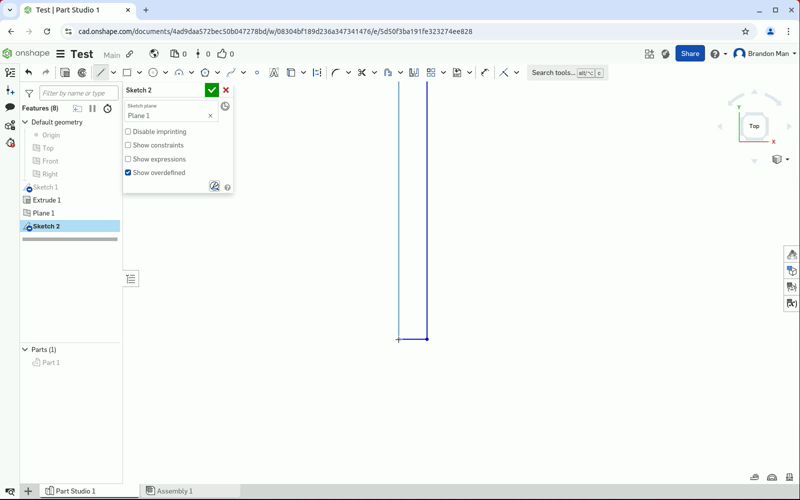
scroll(-6)
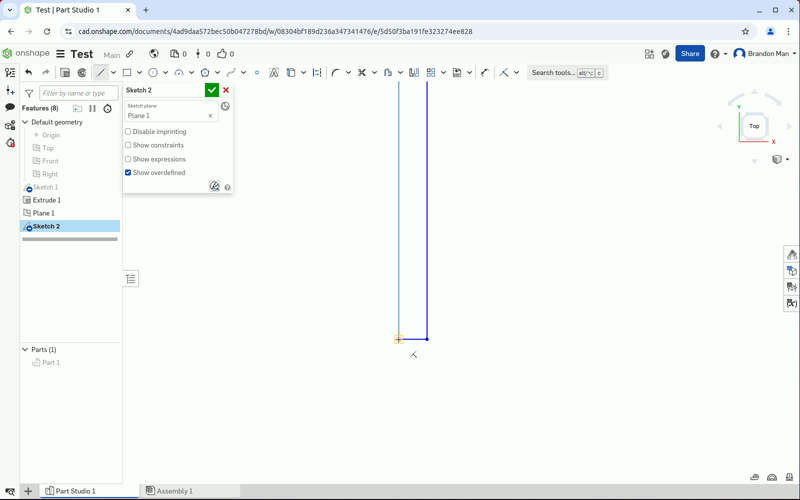
scroll(-6)
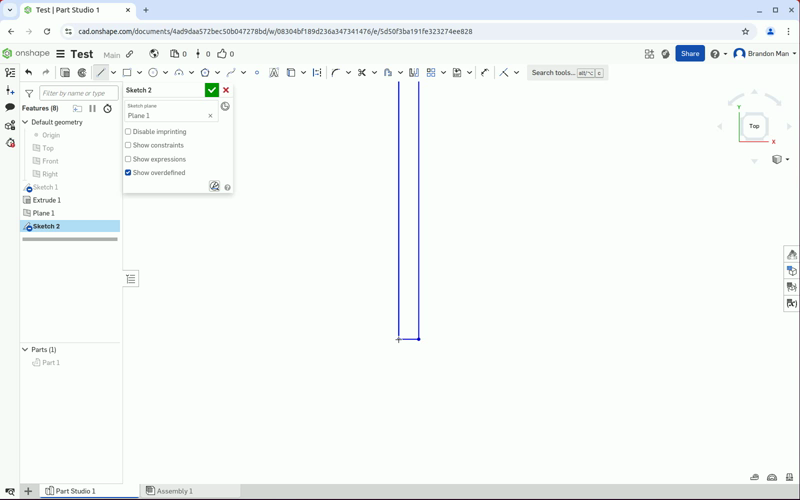
scroll(-6)
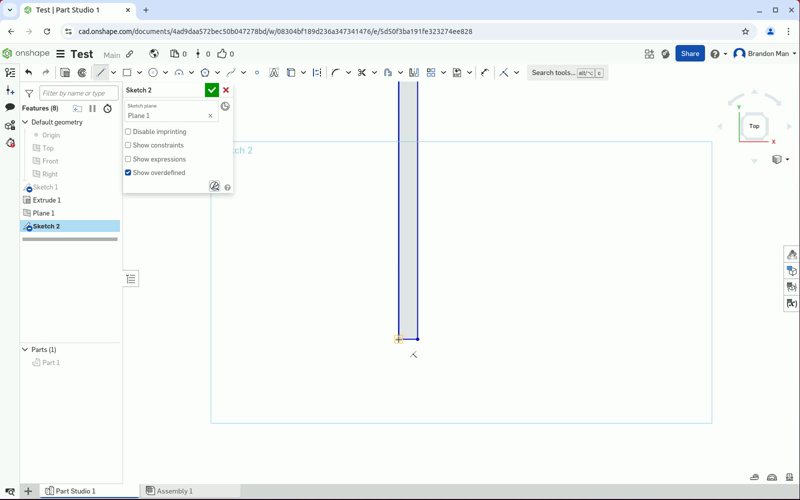
scroll(-6)
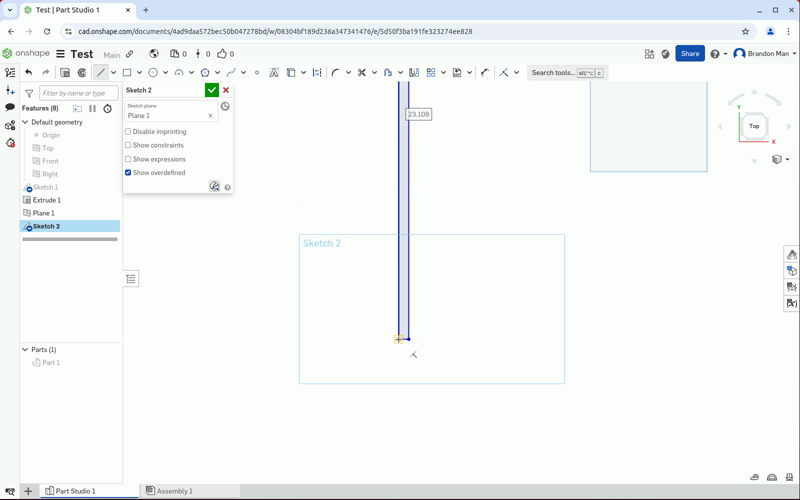
scroll(-6)
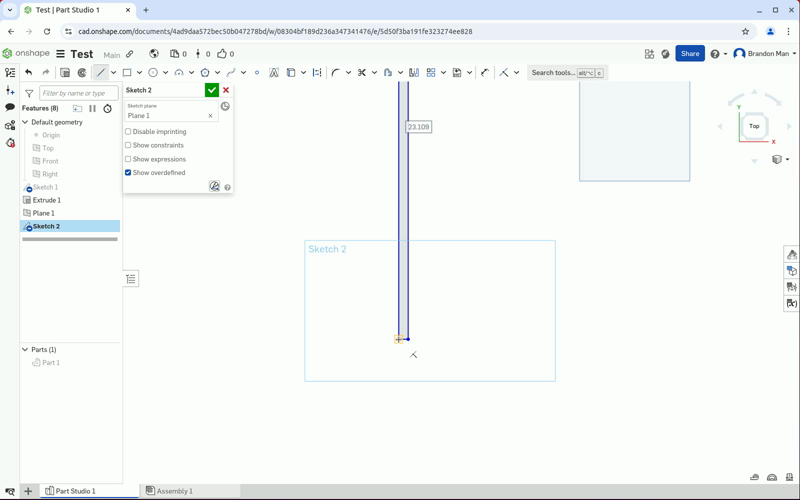
scroll(-6)
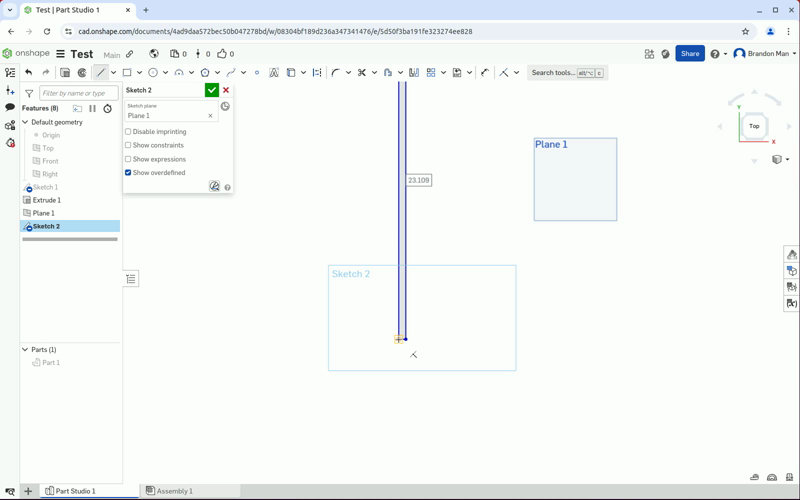
scroll(-6)
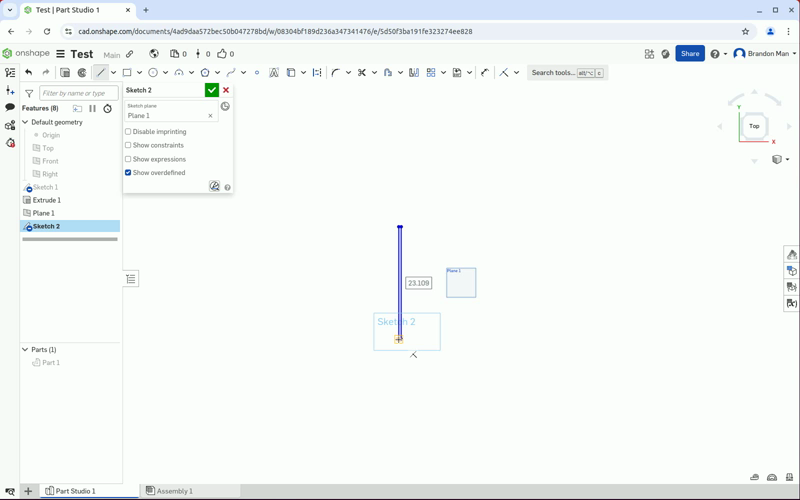
key(esc)
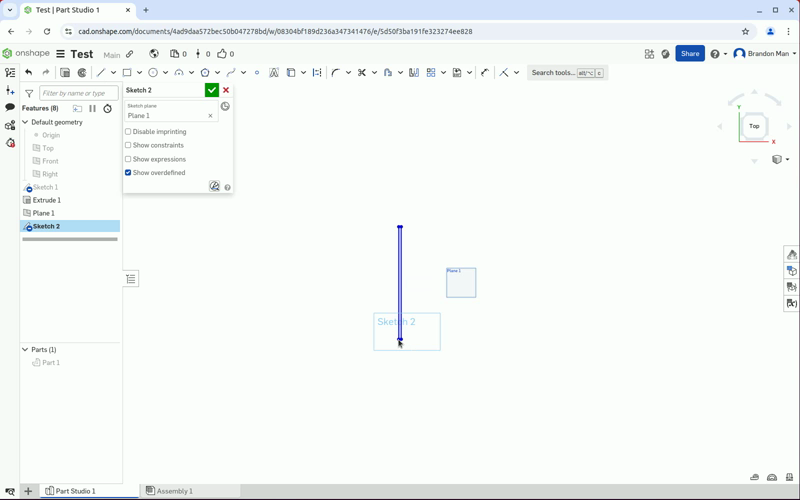
mouse_move(399, 247)
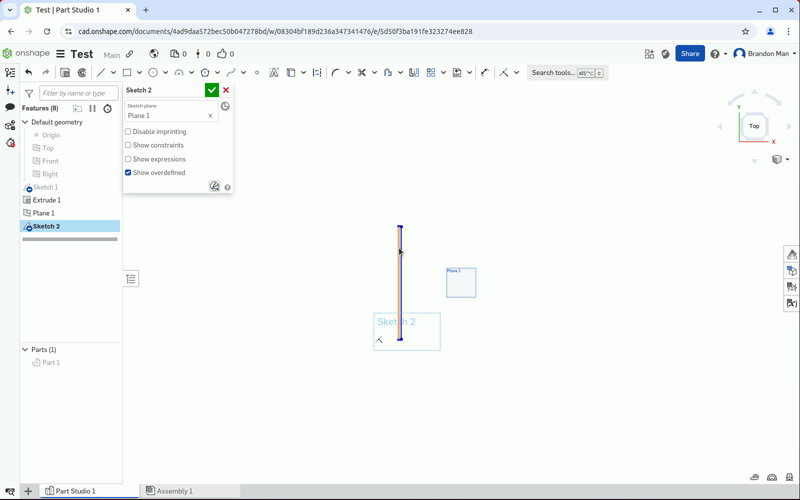
scroll(6)
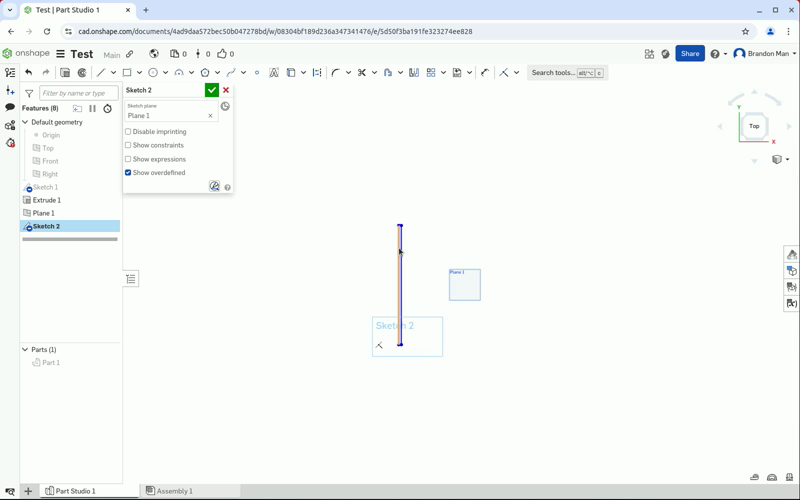
scroll(6)
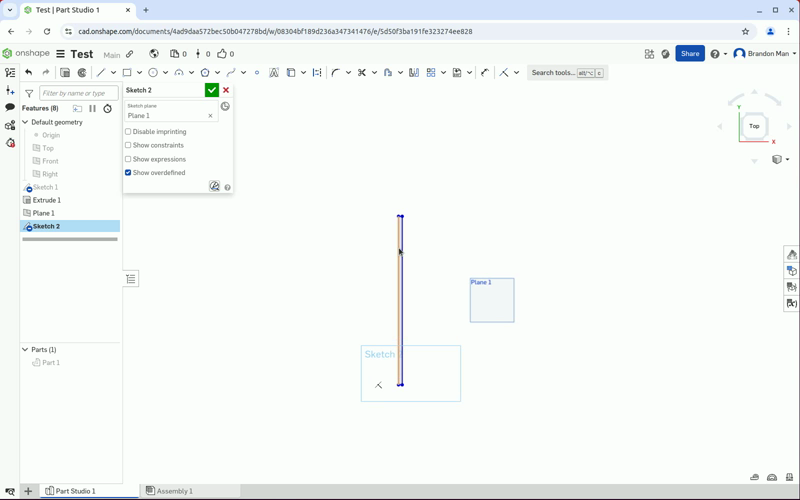
scroll(6)
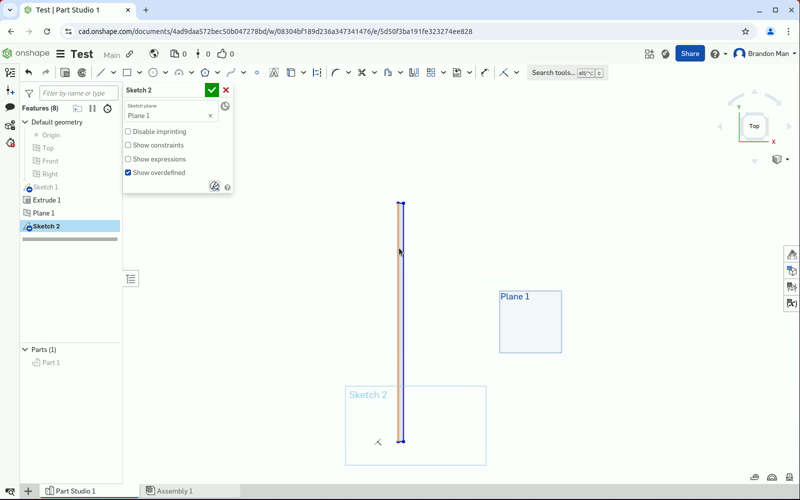
scroll(6)
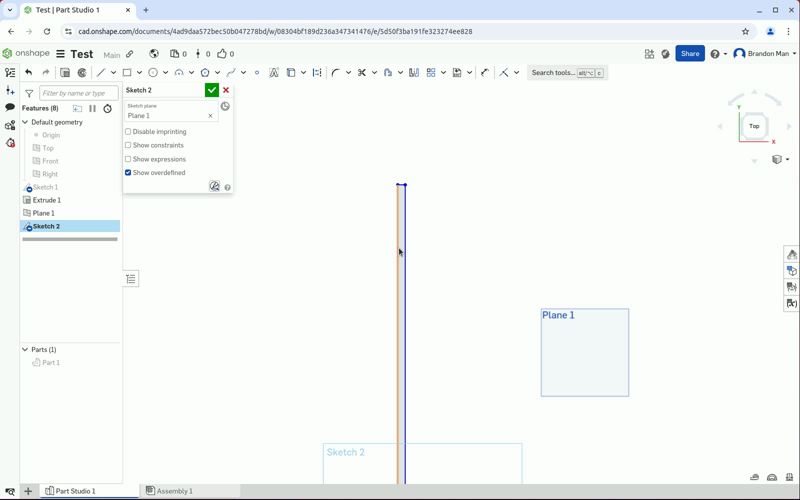
scroll(6)
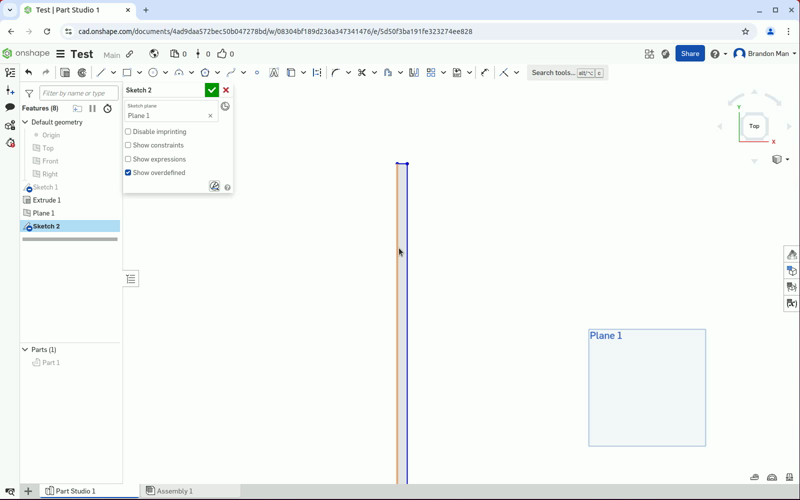
scroll(6)
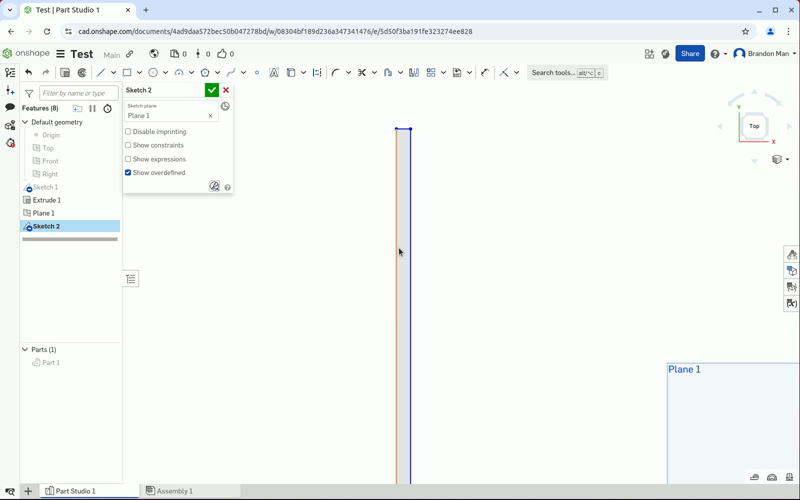
scroll(6)
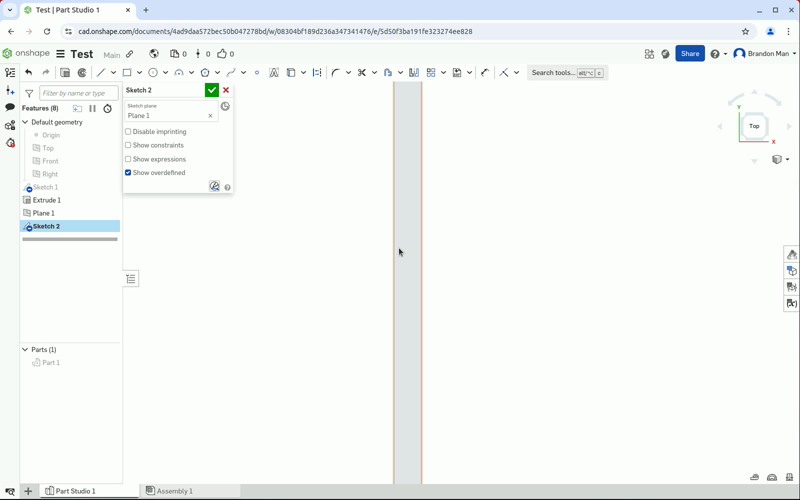
click(399, 247)
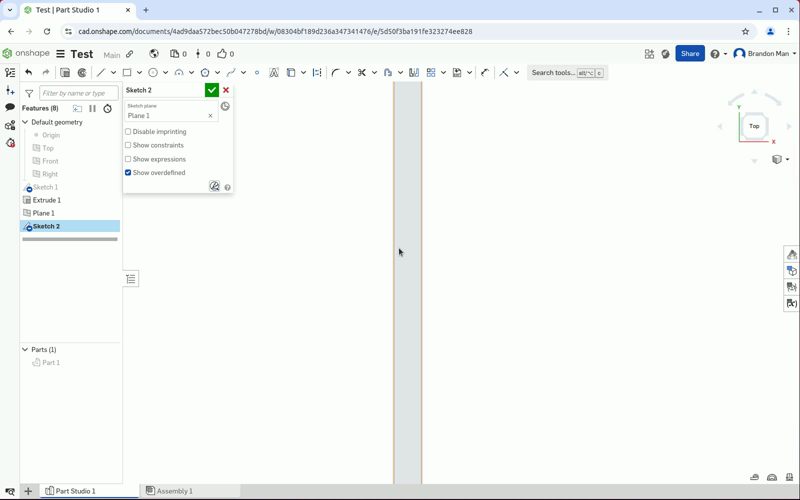
scroll(-6)
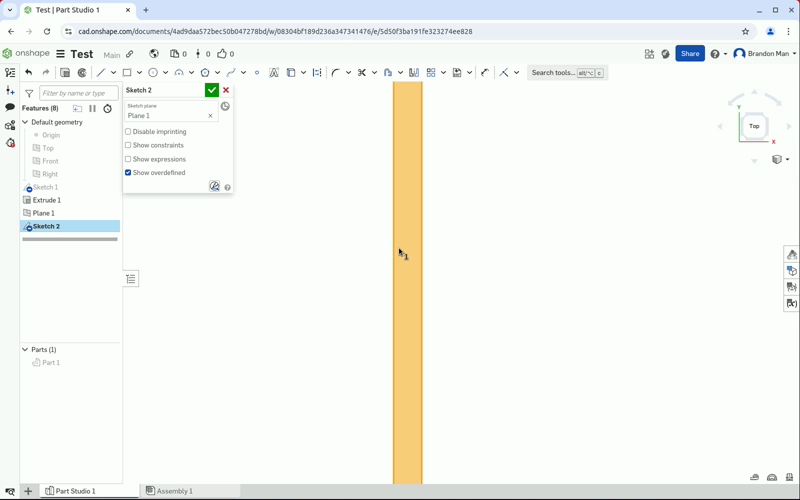
scroll(-6)
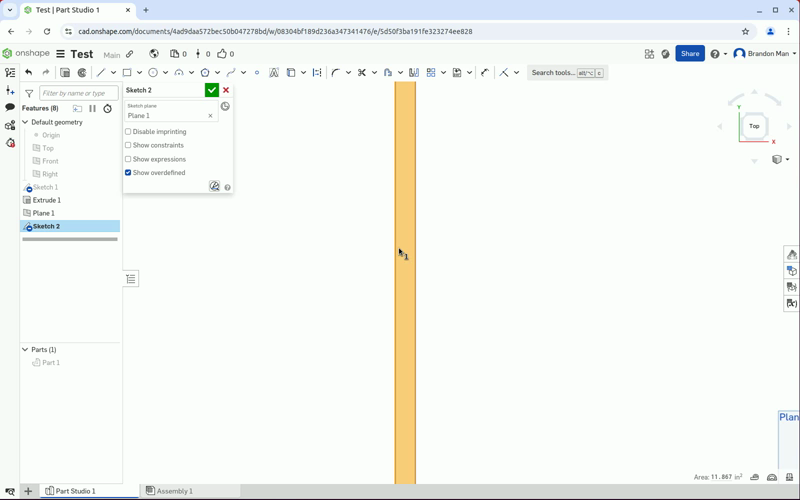
scroll(-6)
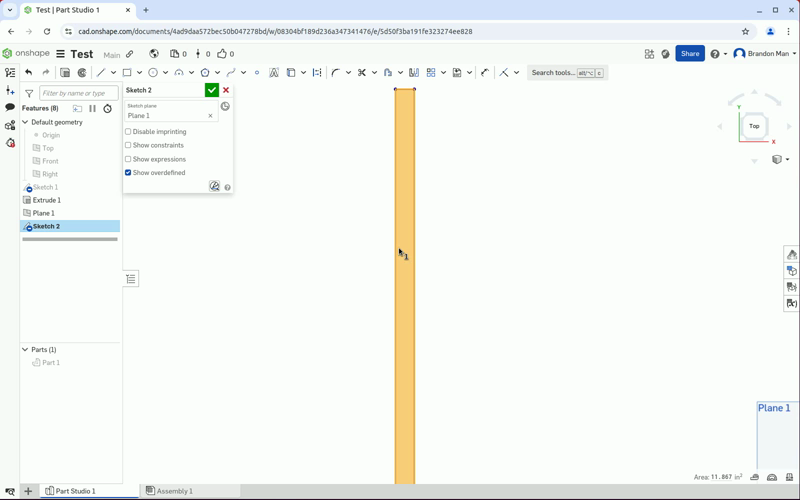
scroll(-6)
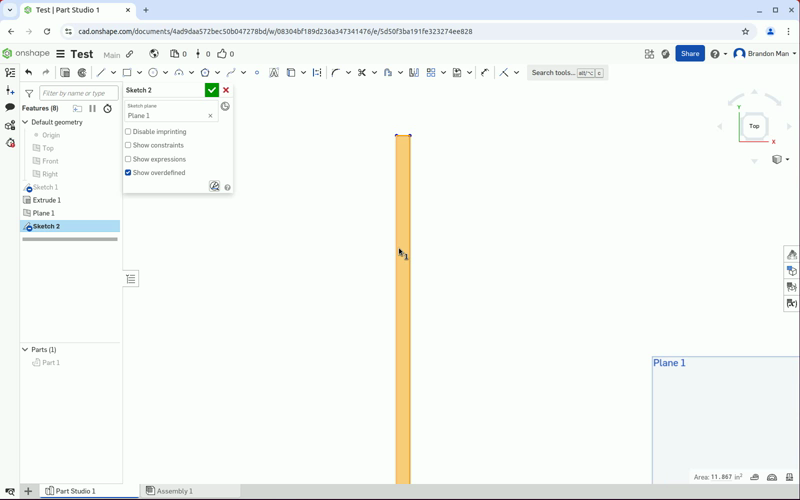
scroll(-6)
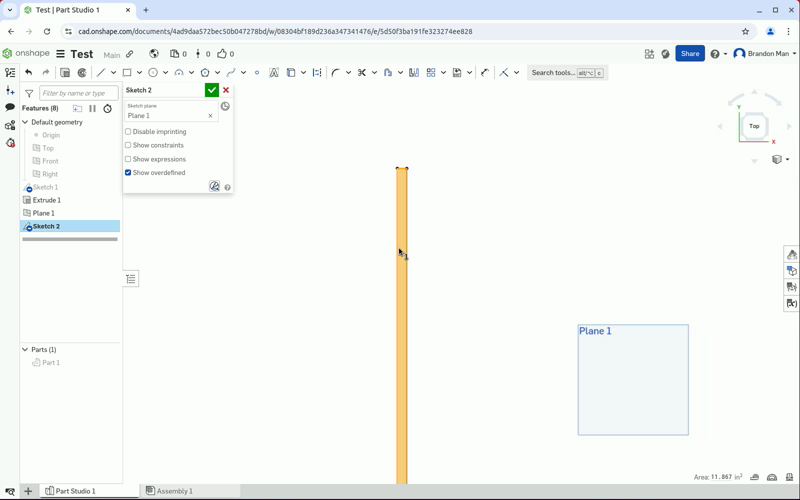
scroll(-6)
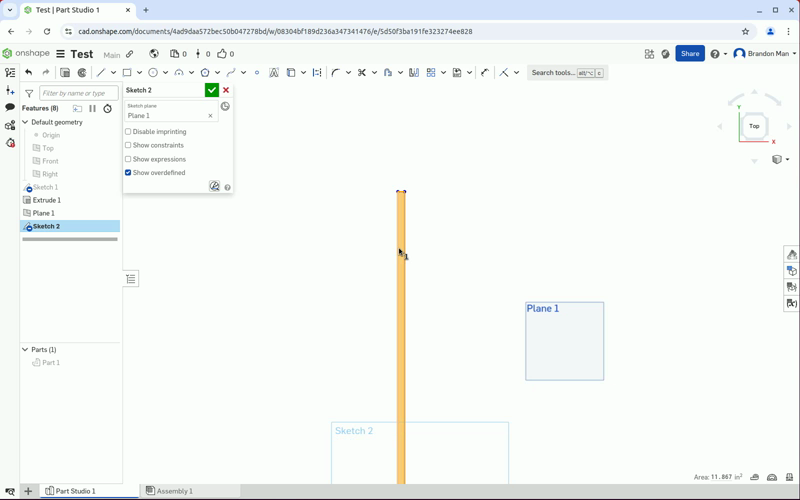
scroll(-6)
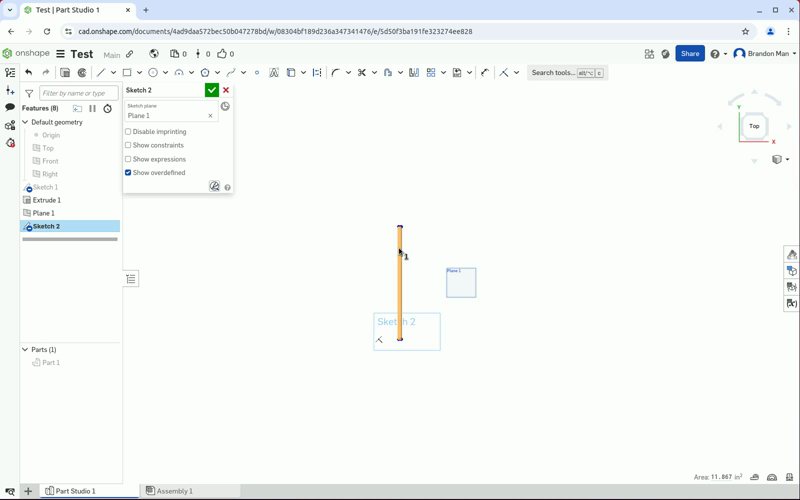
mouse_move(73, 352)
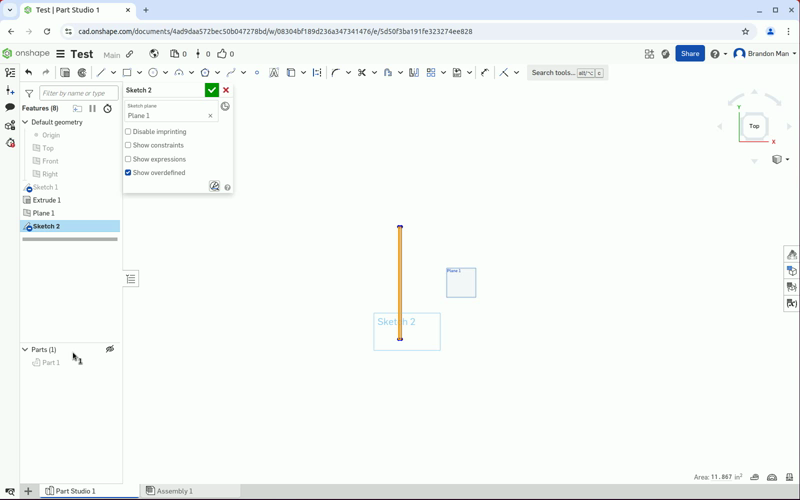
key(shift+y)
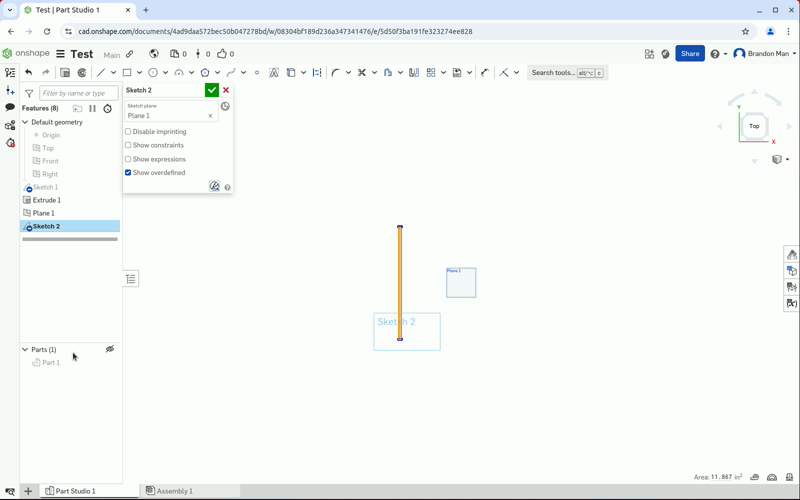
key(shift+e)
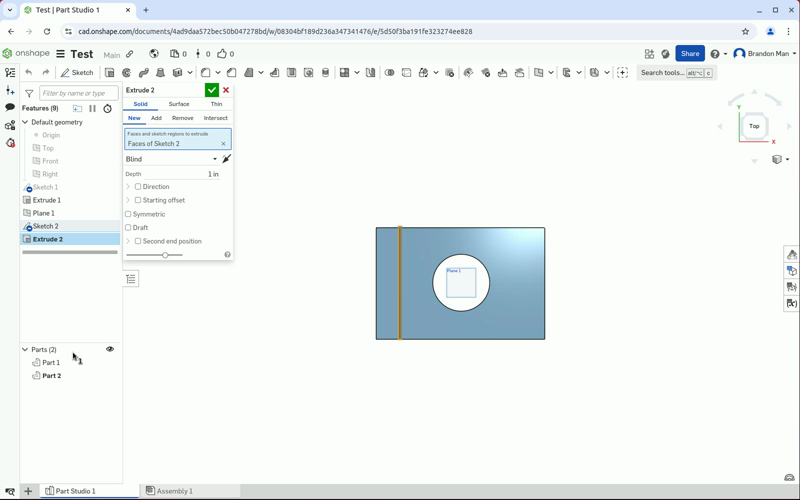
mouse_move(143, 106)
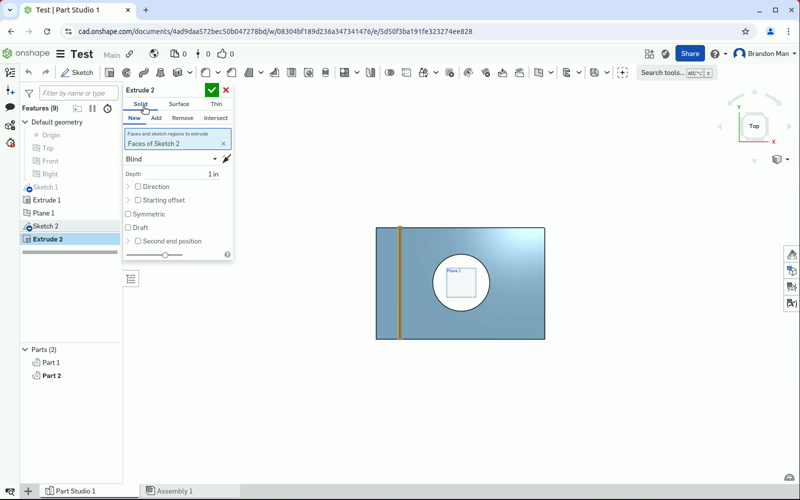
click(143, 106)
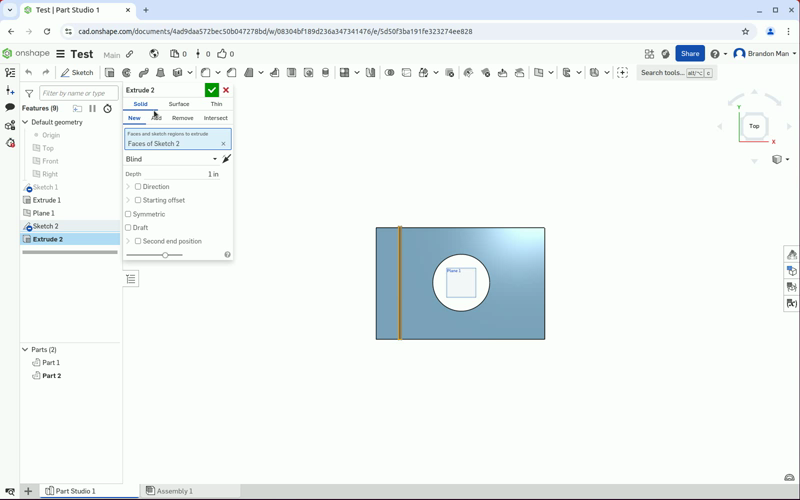
mouse_move(186, 120)
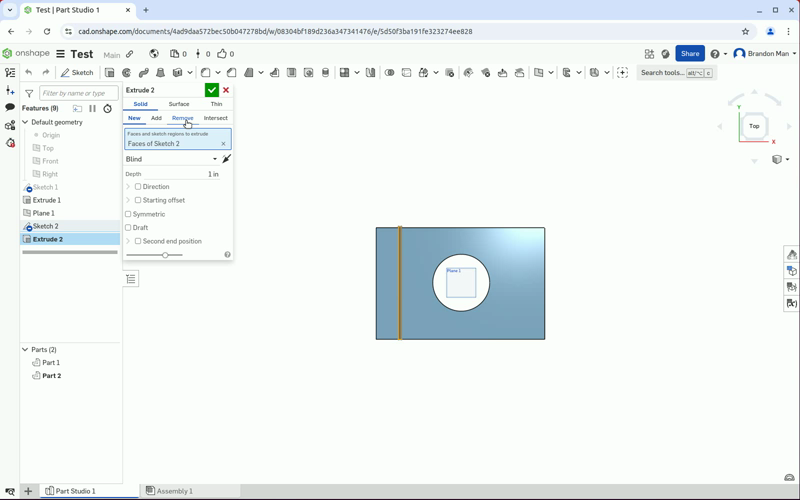
click(186, 120)
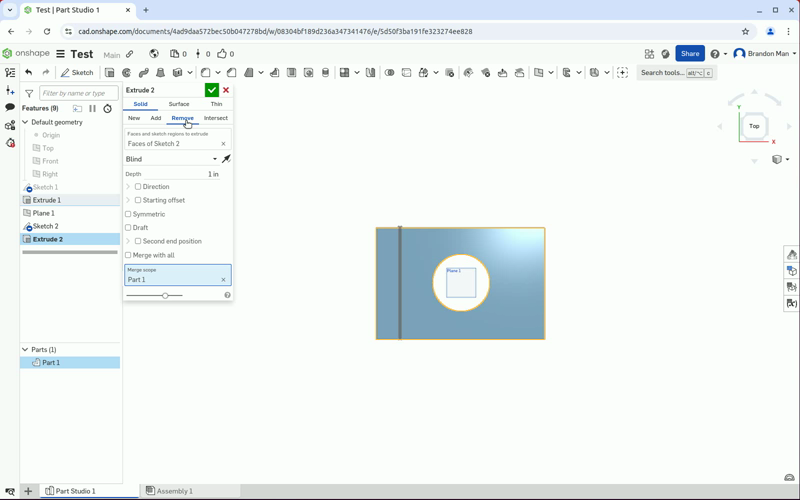
key(tab, 4)
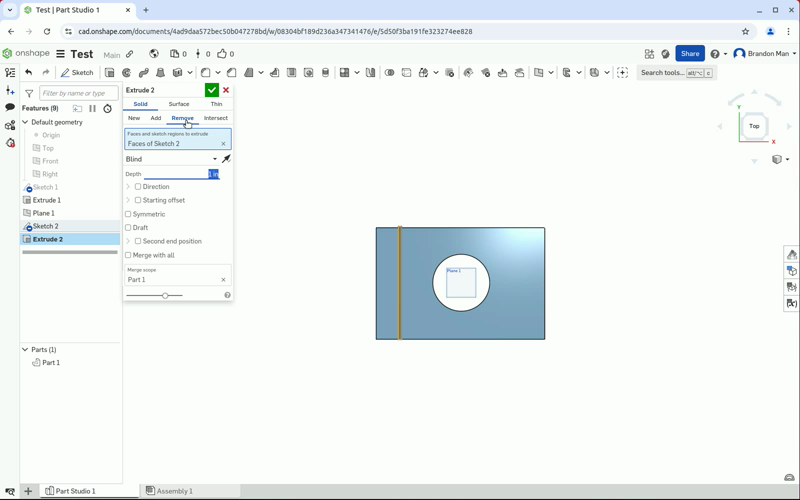
text(2.407)
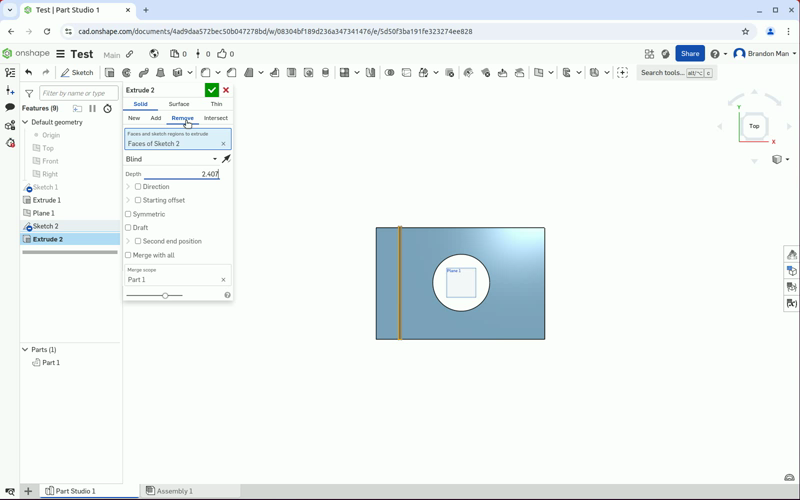
key(tab, 6)
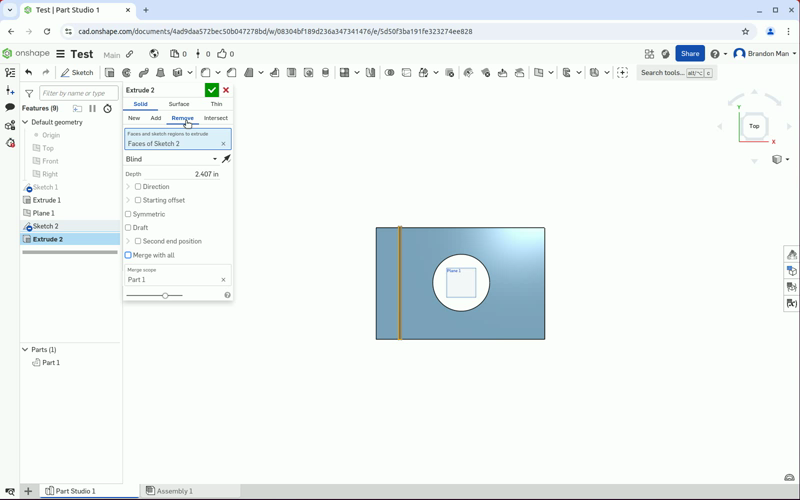
key(space)
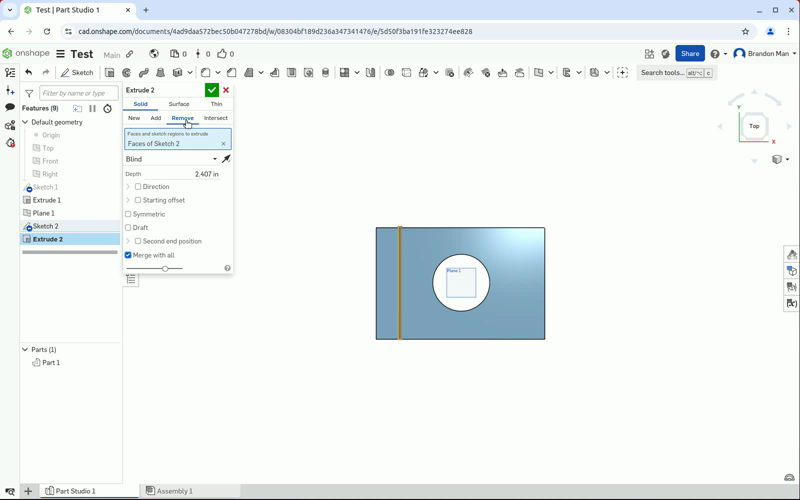
key(enter)
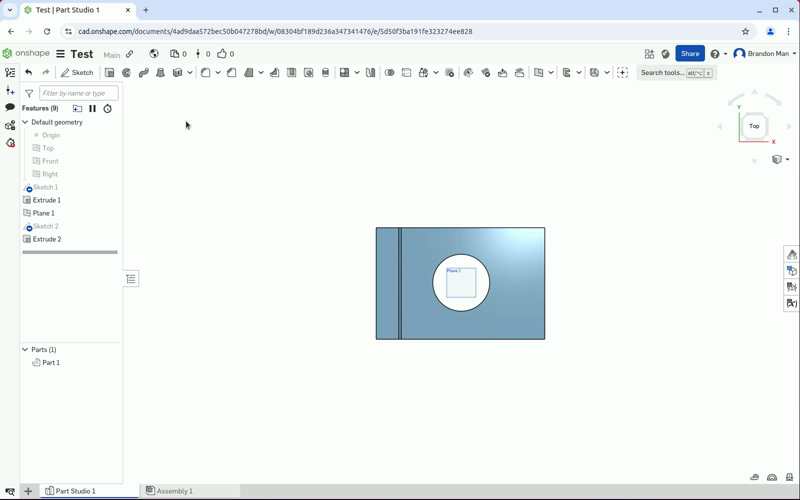
key(shift+h)
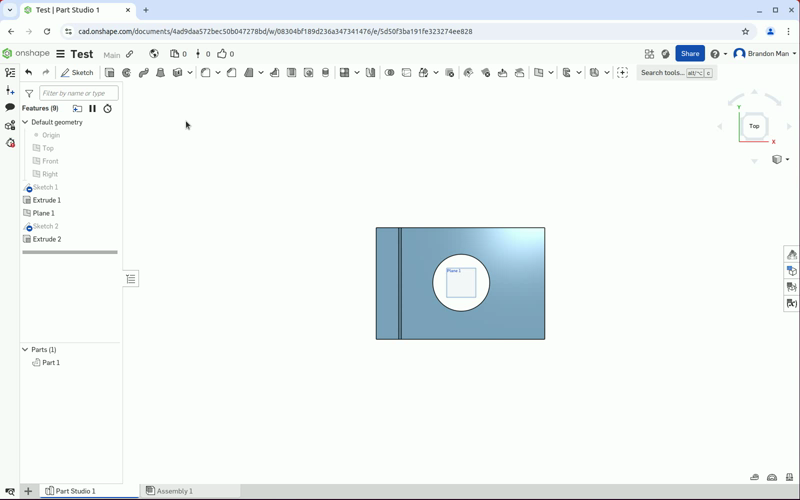
key(shift+h)
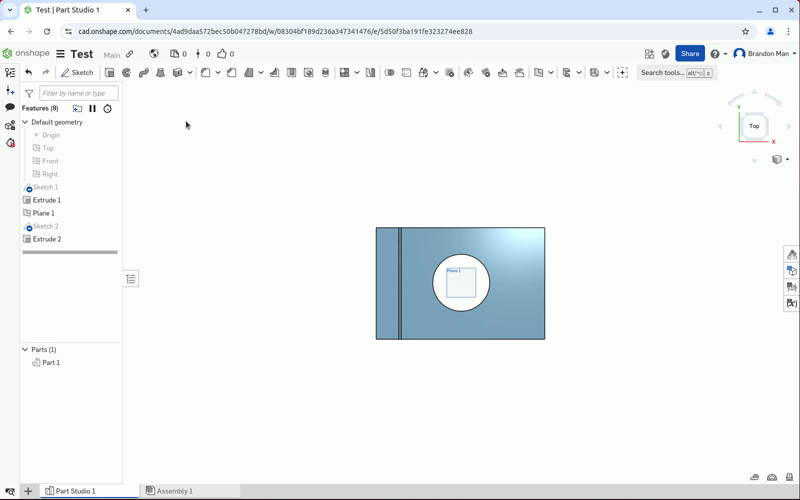
mouse_move(73, 189)
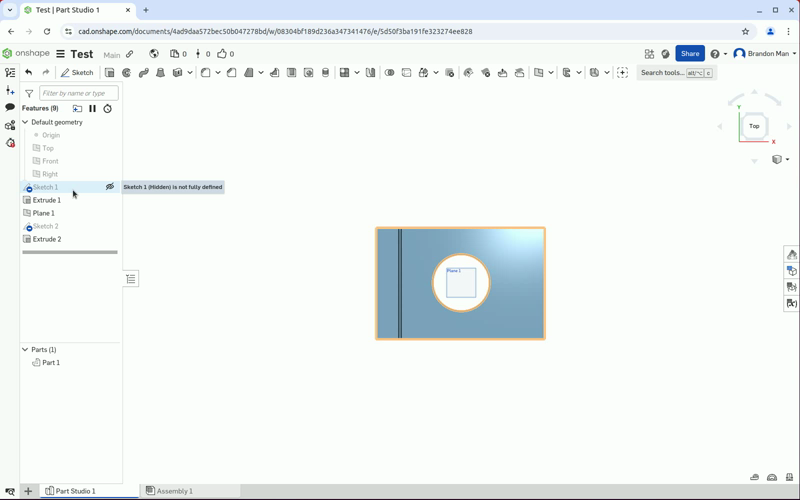
click(73, 189)
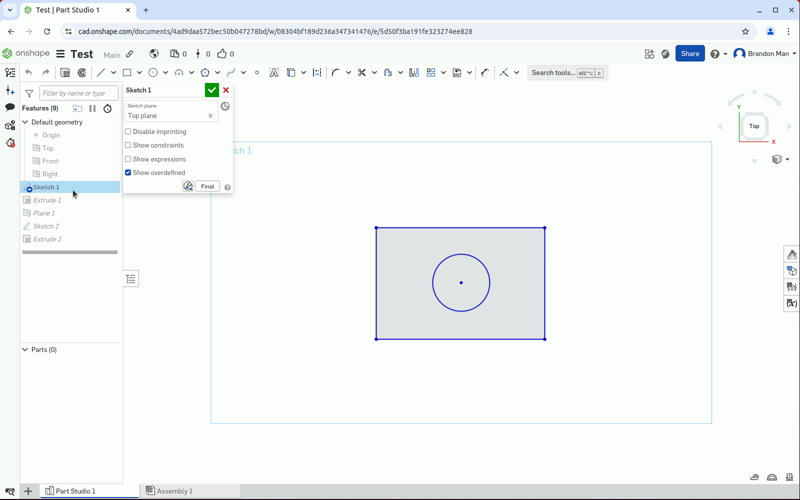
mouse_move(229, 92)
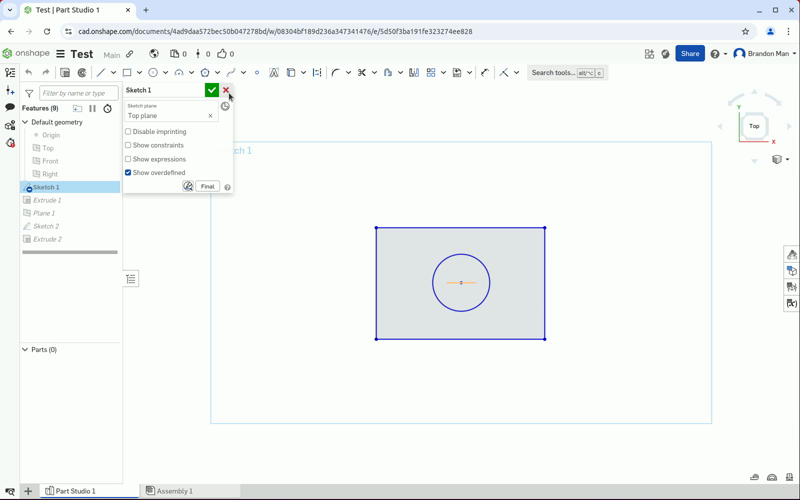
click(229, 92)
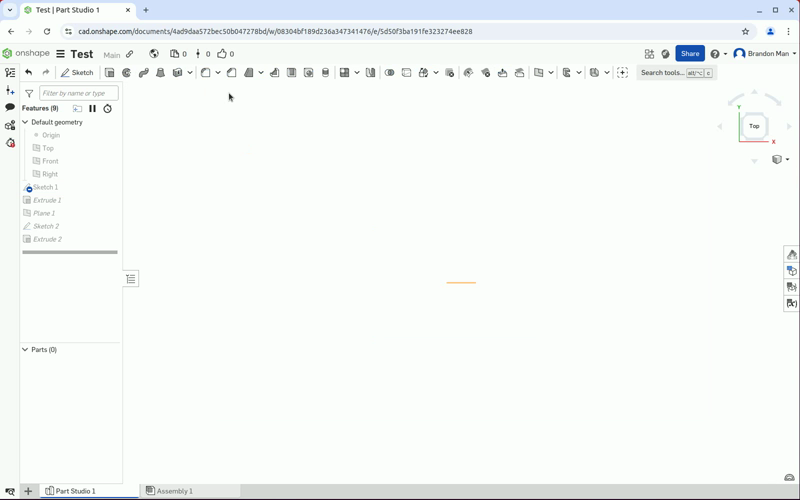
key(shift+s)
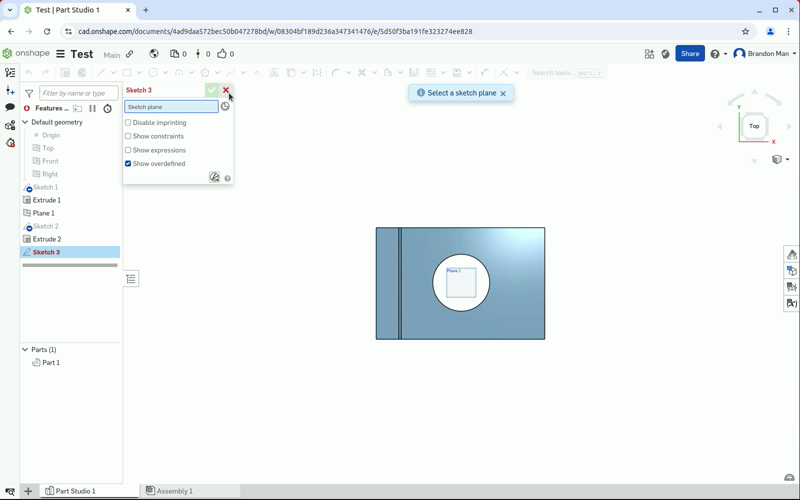
mouse_move(73, 215)
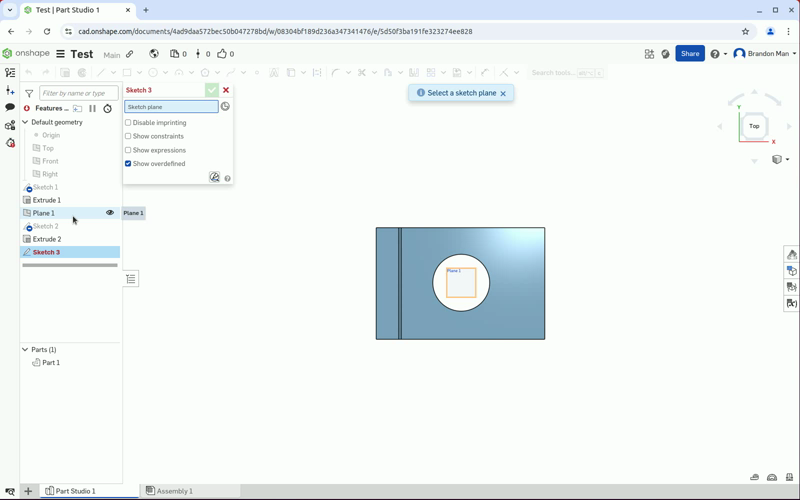
click(73, 215)
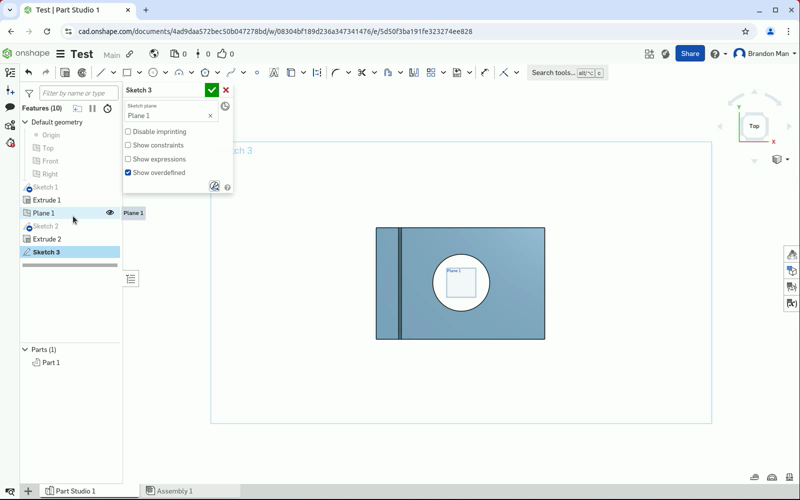
mouse_move(73, 352)
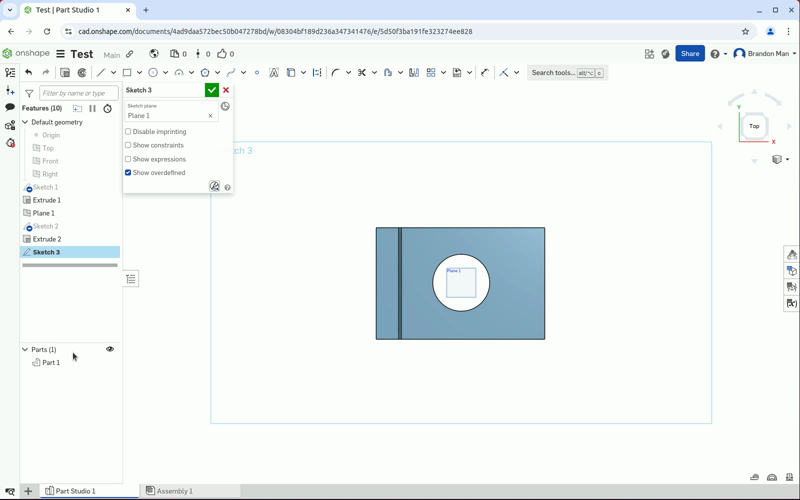
key(y)
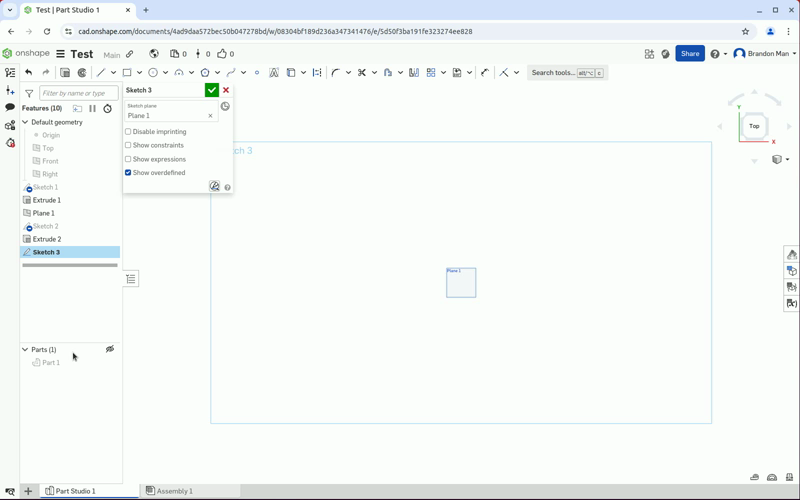
key(a)
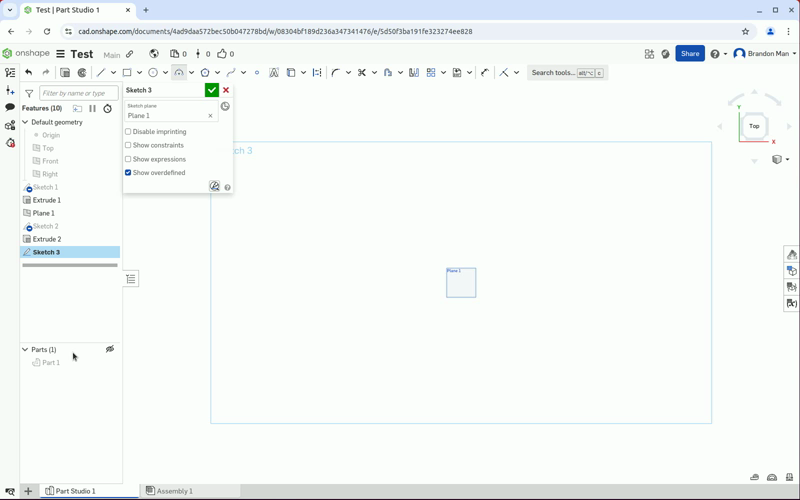
key_down(shift)
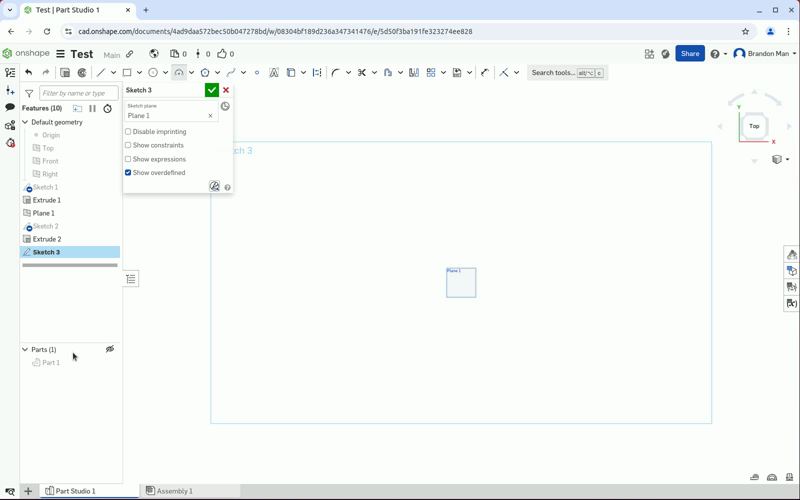
mouse_move(446, 258)
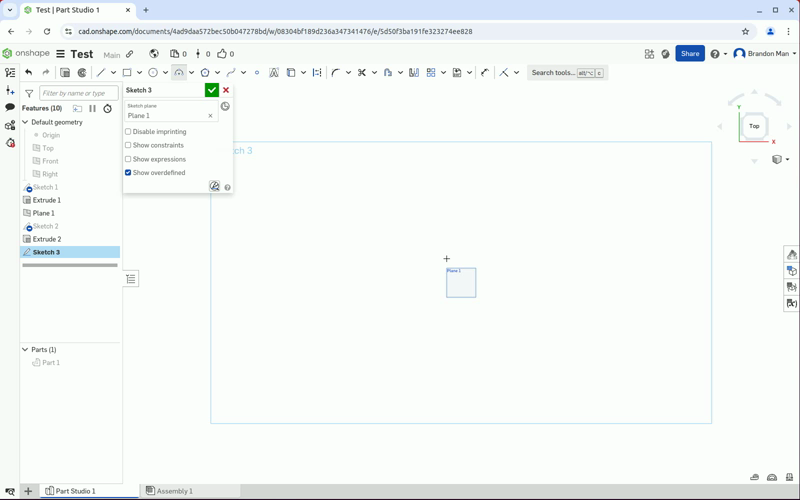
click(446, 258)
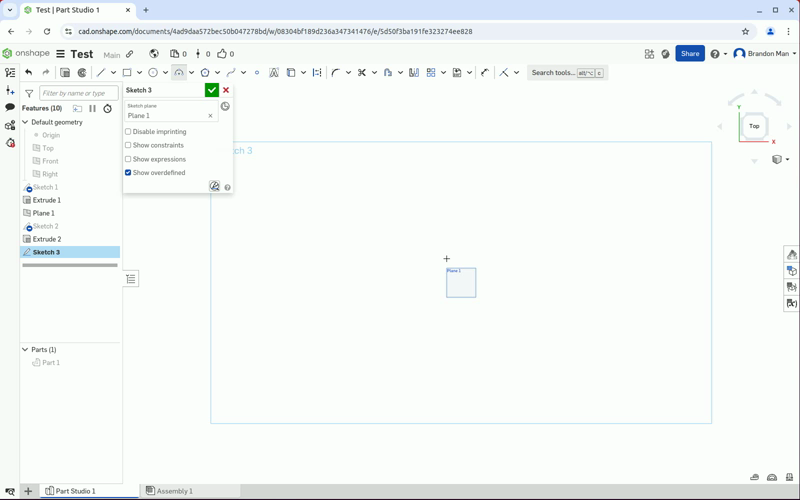
key_up(shift)
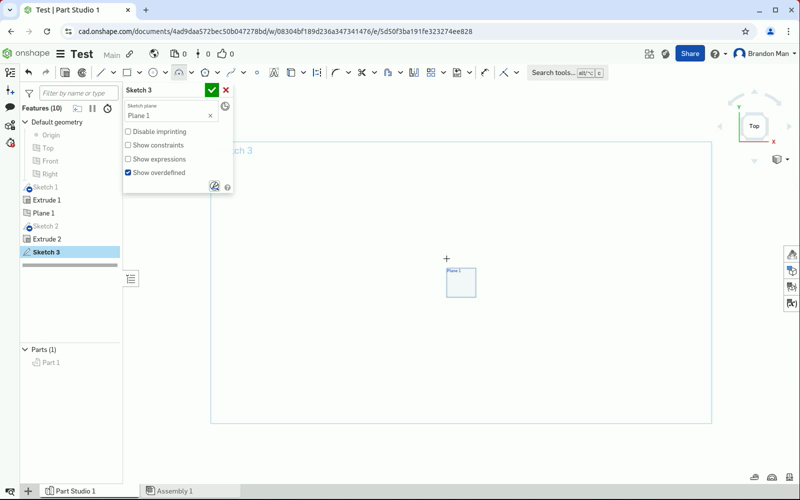
key_down(shift)
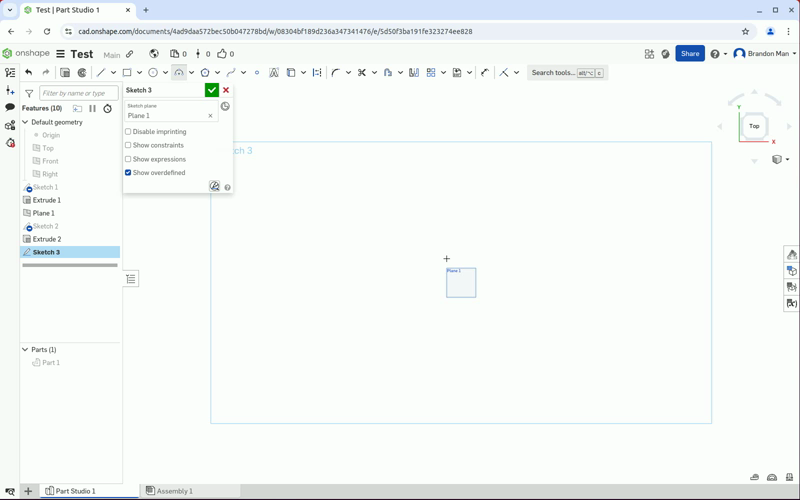
mouse_move(475, 258)
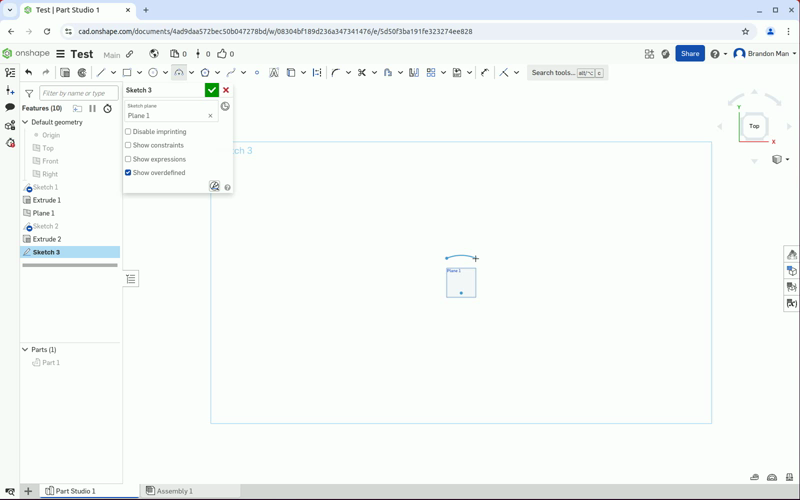
click(475, 258)
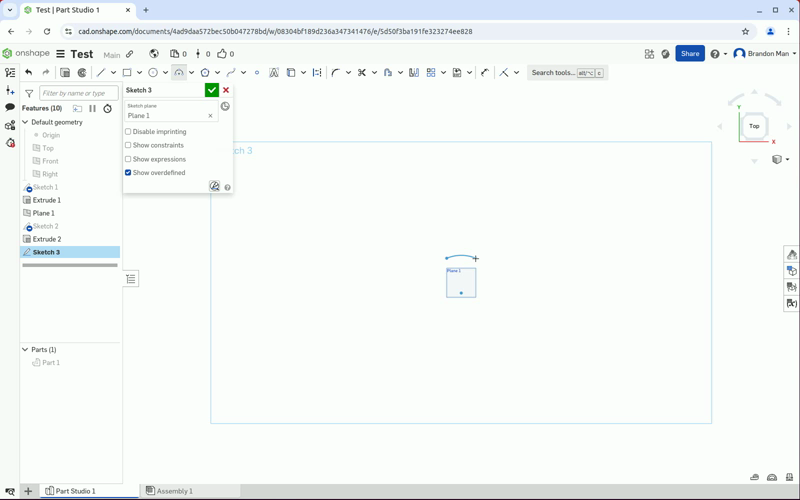
mouse_move(461, 254)
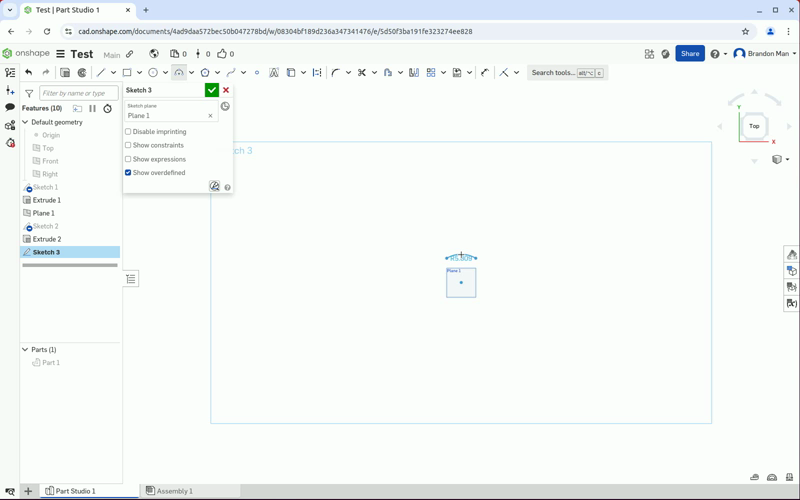
click(461, 254)
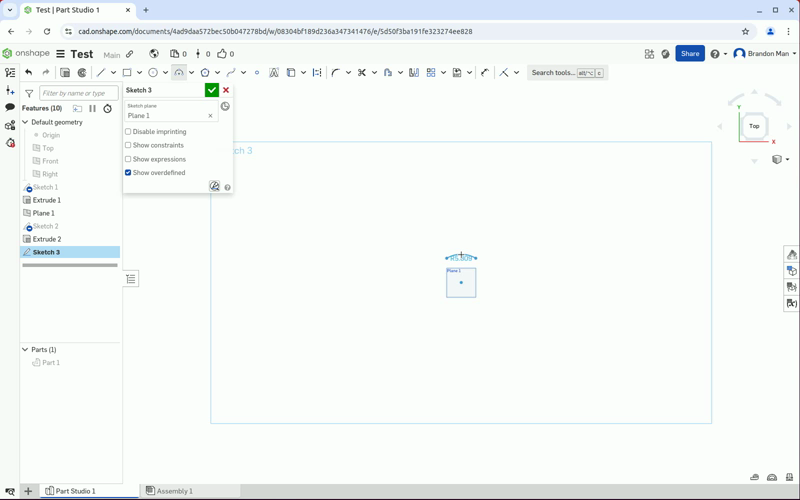
key_up(shift)
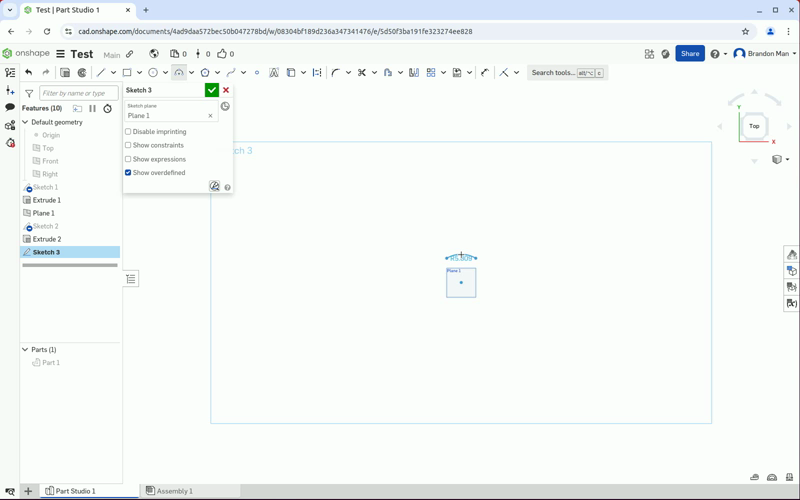
key(esc)
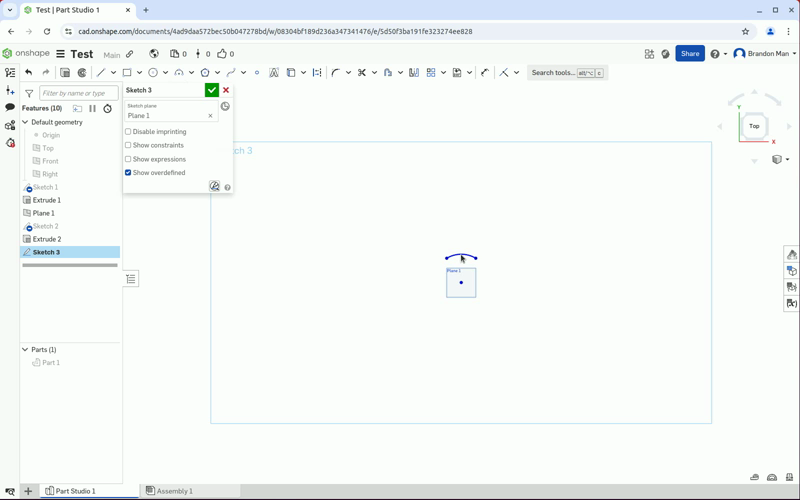
key(l)
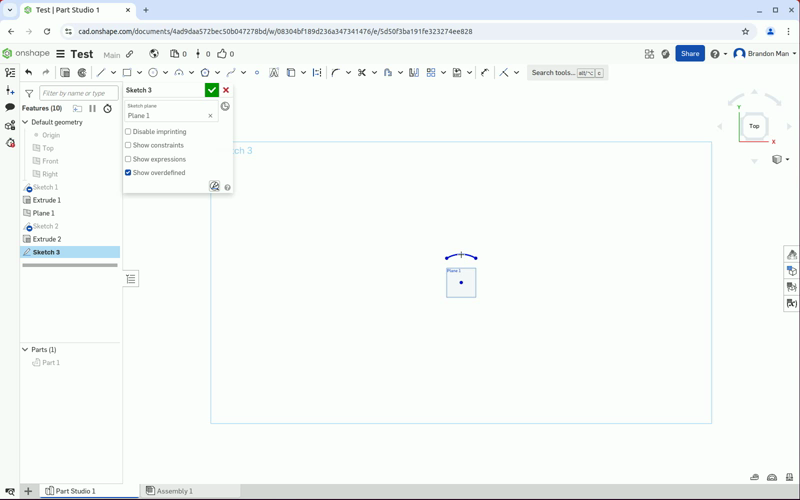
mouse_move(475, 258)
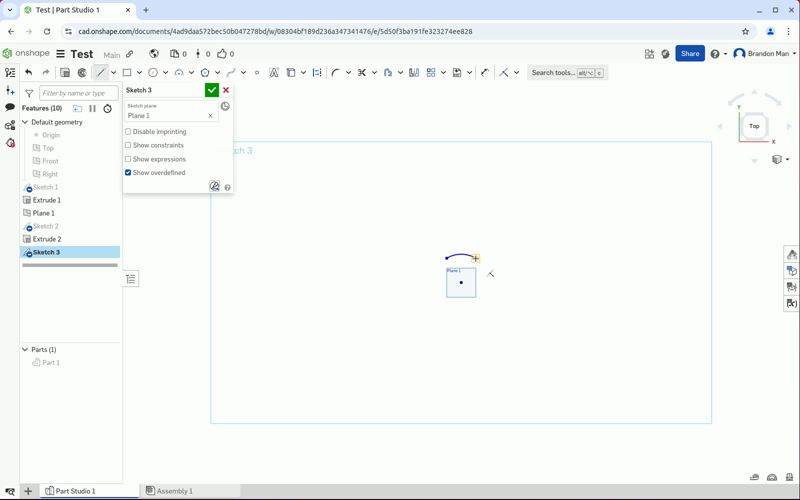
click(475, 258)
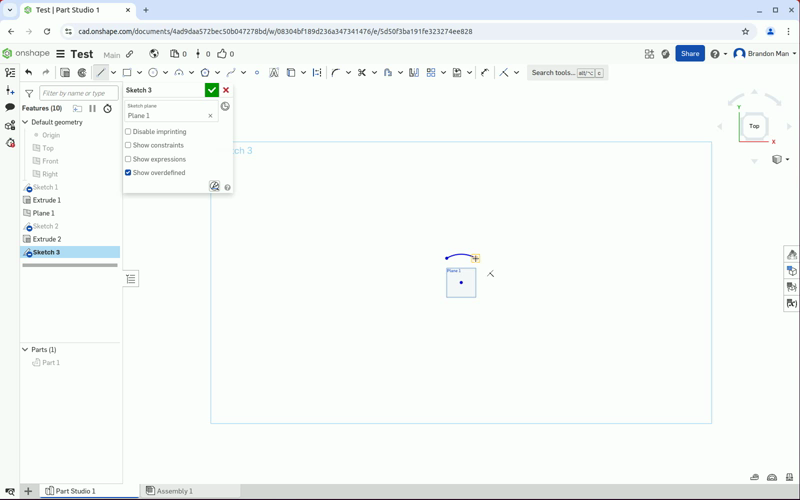
key_down(shift)
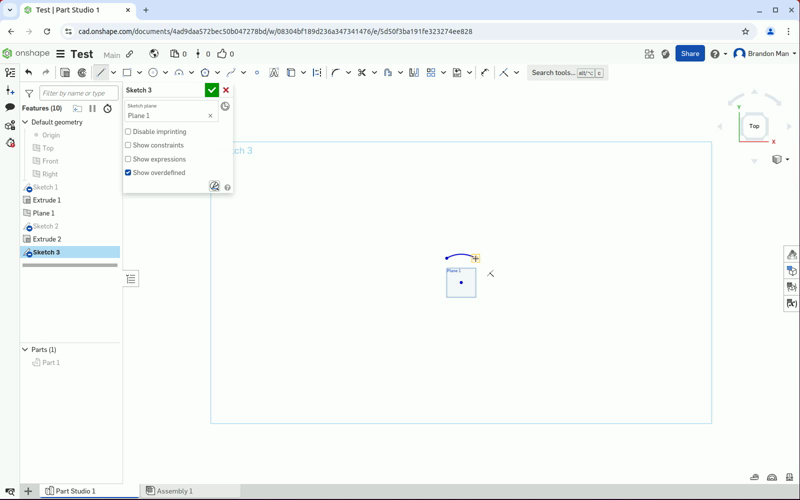
mouse_move(505, 258)
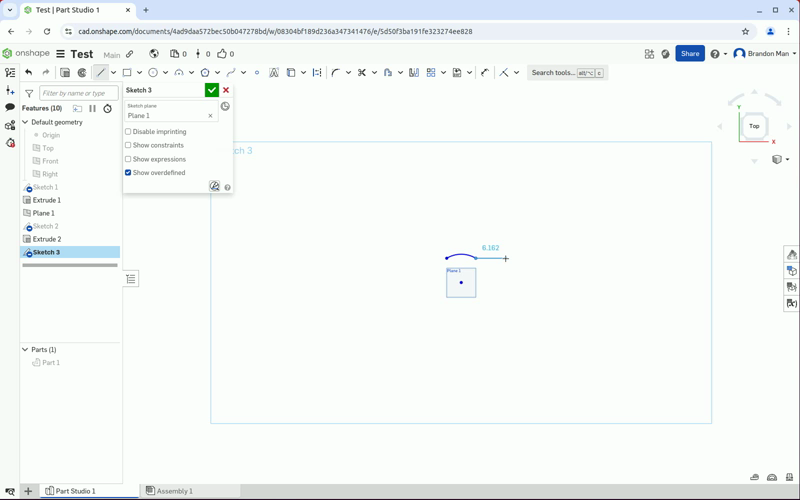
mouse_move(475, 225)
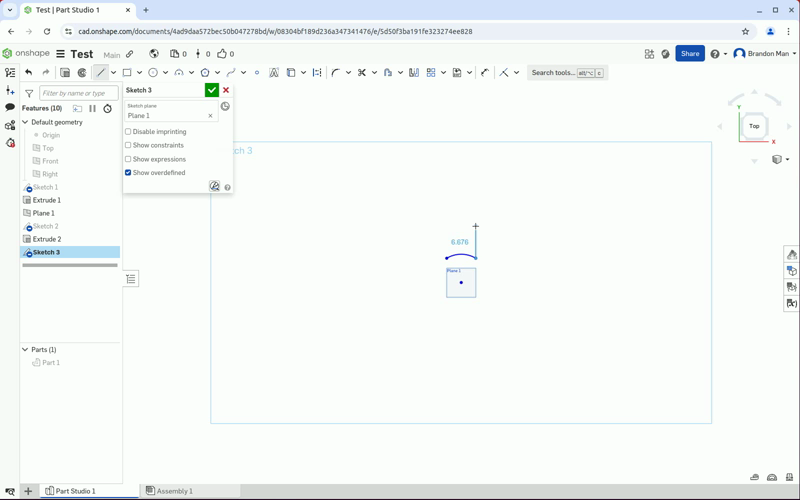
click(475, 225)
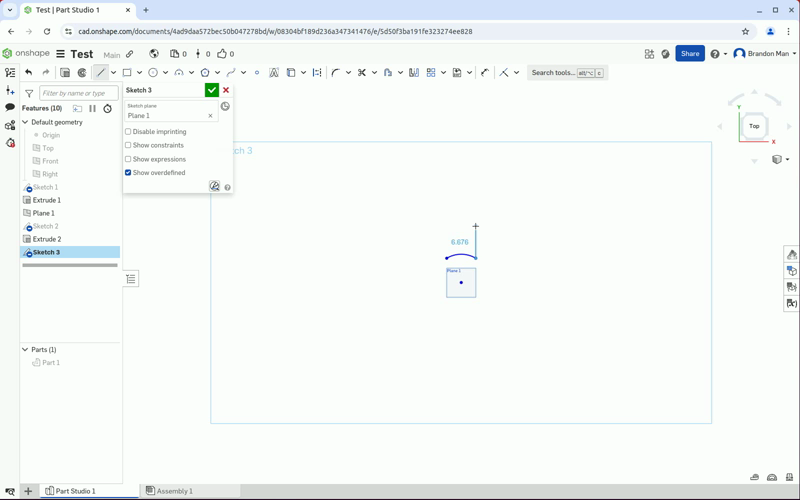
key_up(shift)
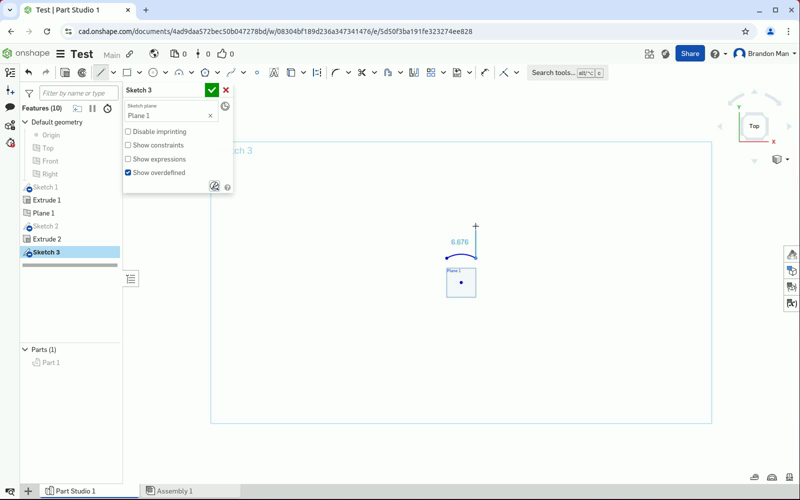
key_down(shift)
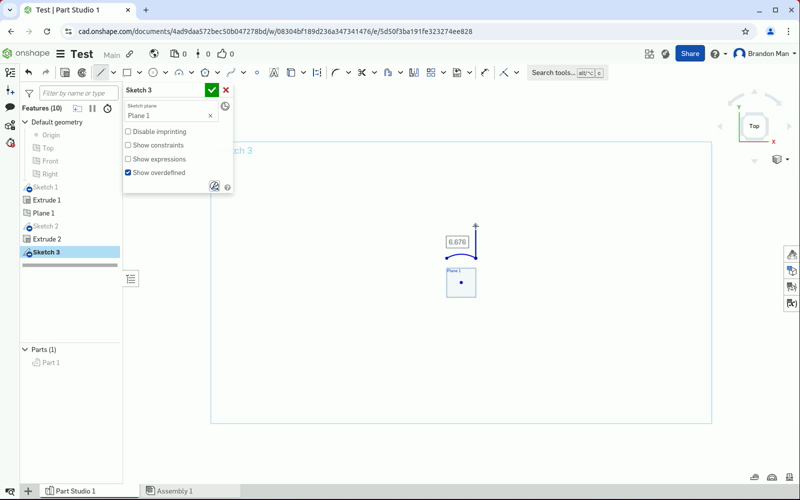
mouse_move(505, 225)
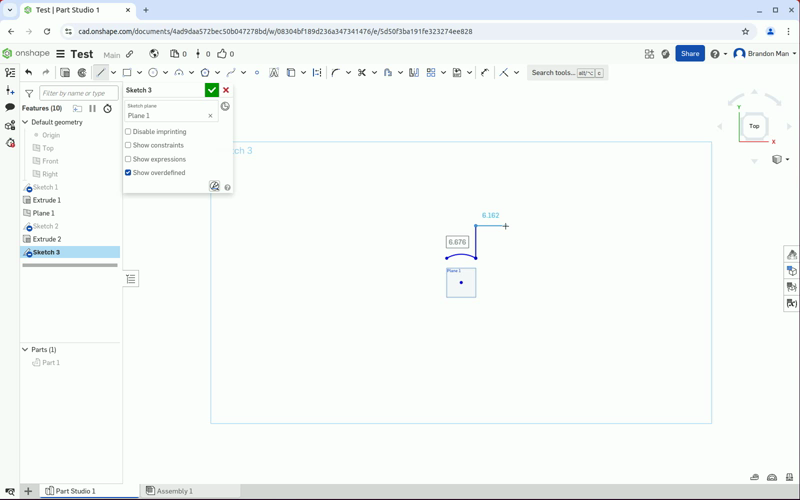
mouse_move(446, 225)
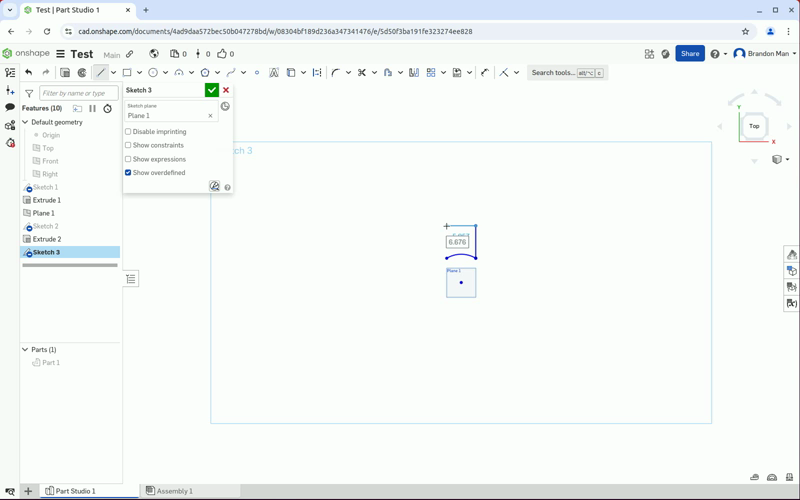
click(446, 225)
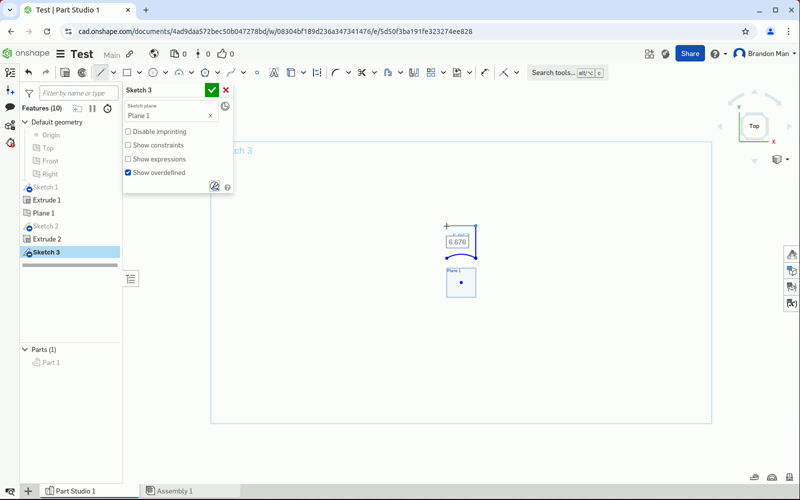
key_up(shift)
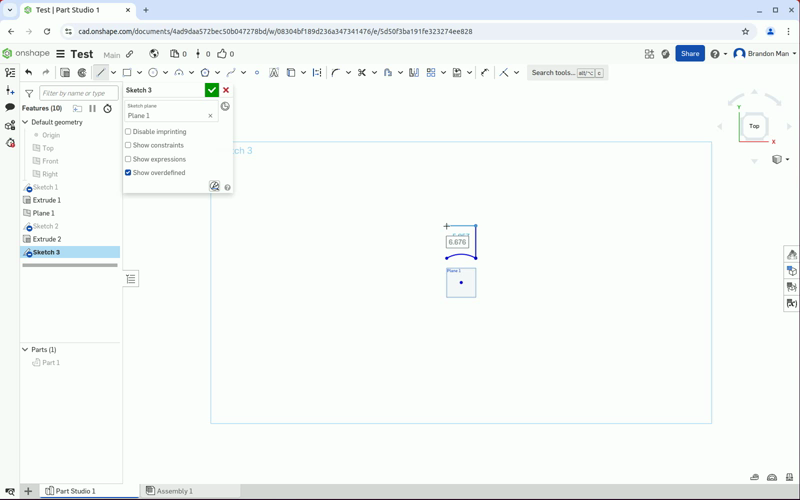
mouse_move(476, 225)
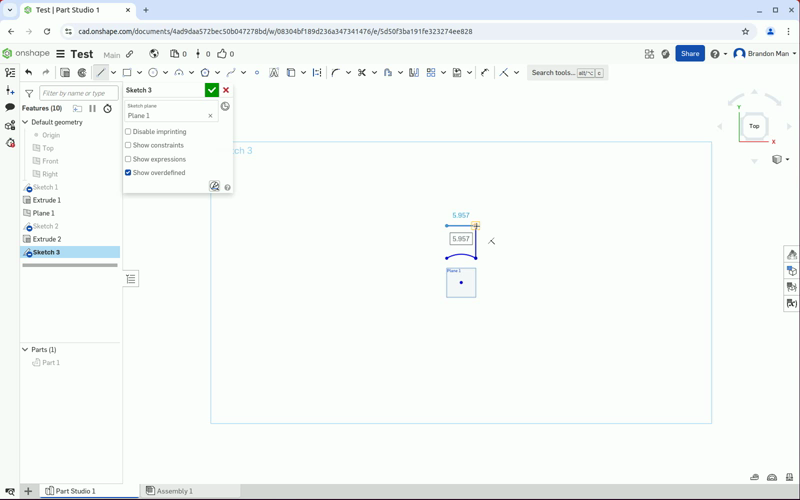
key_down(shift)
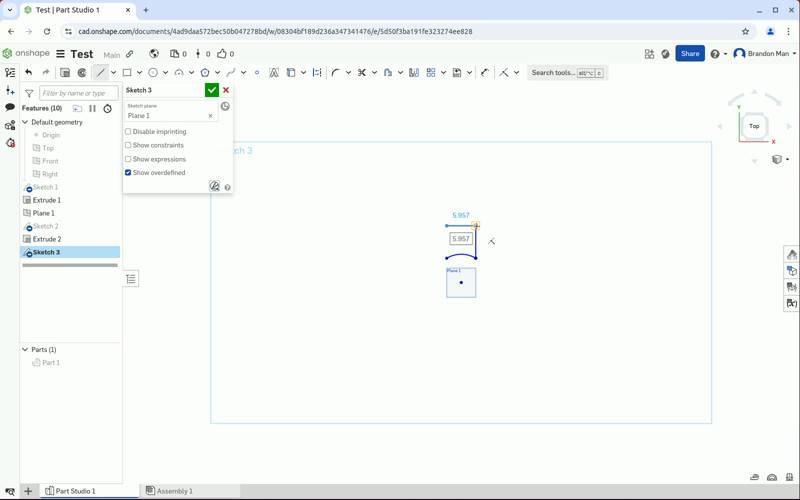
mouse_move(446, 258)
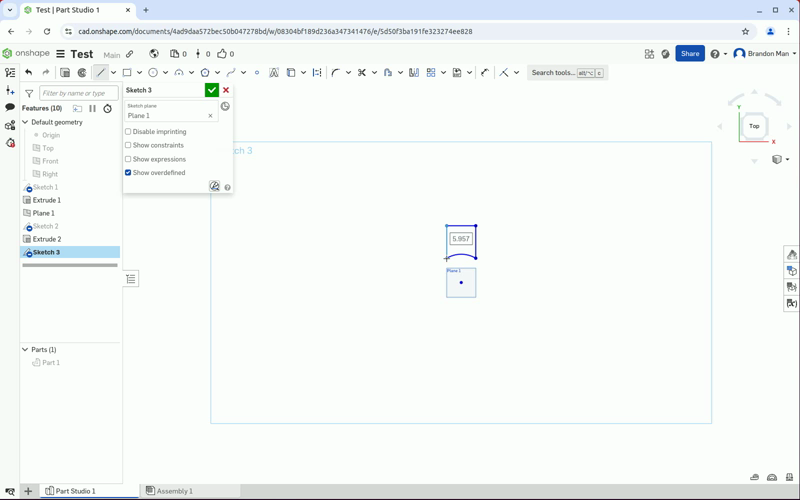
key_up(shift)
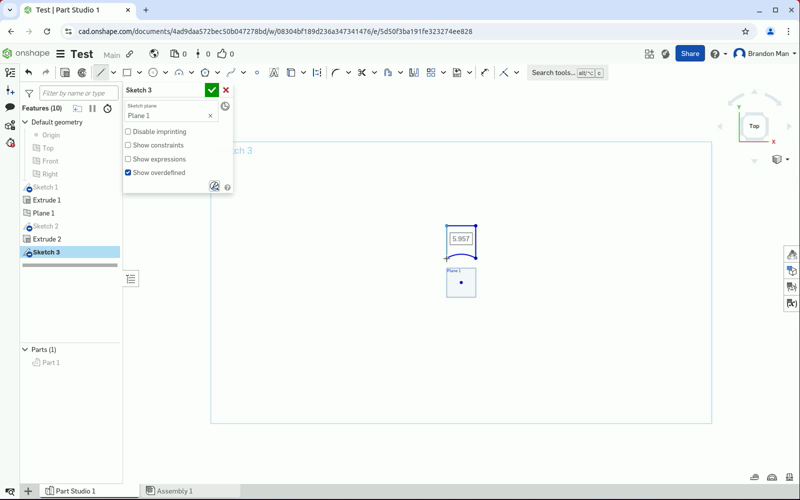
click(446, 258)
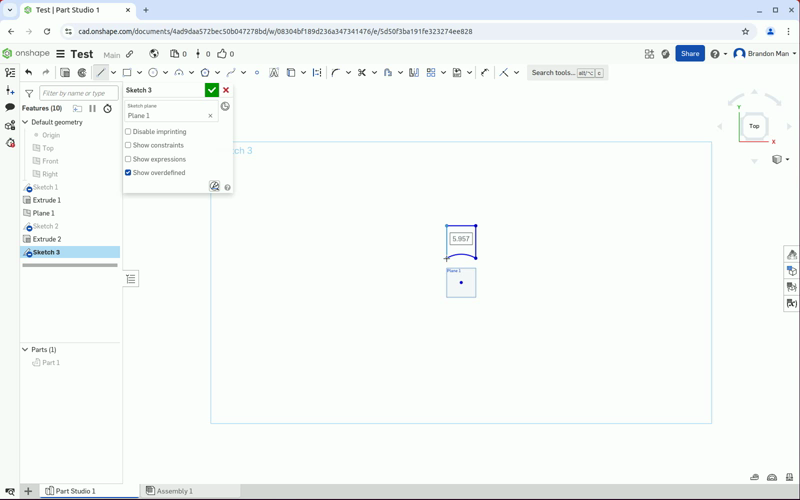
key(esc)
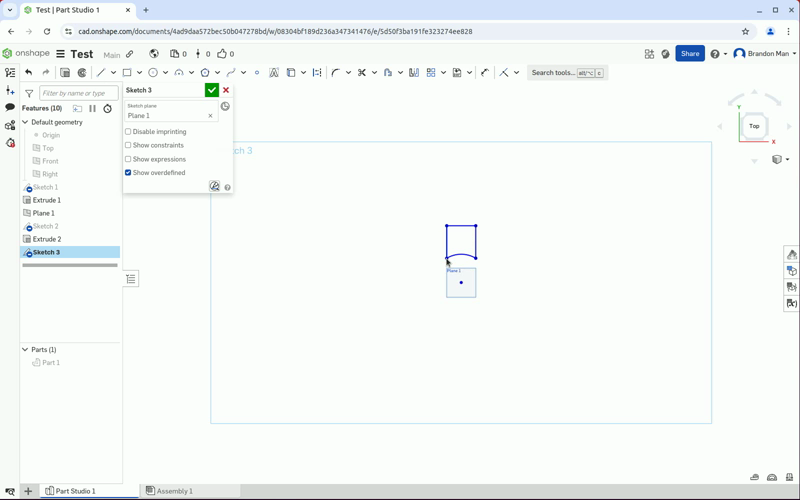
mouse_move(459, 239)
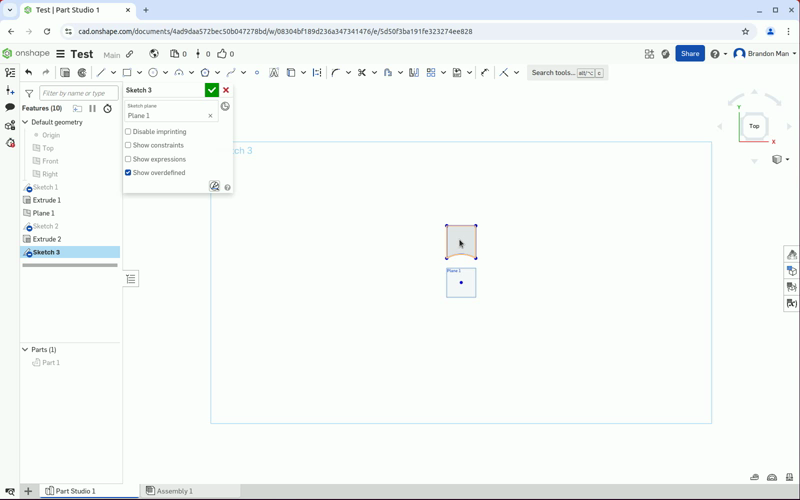
scroll(6)
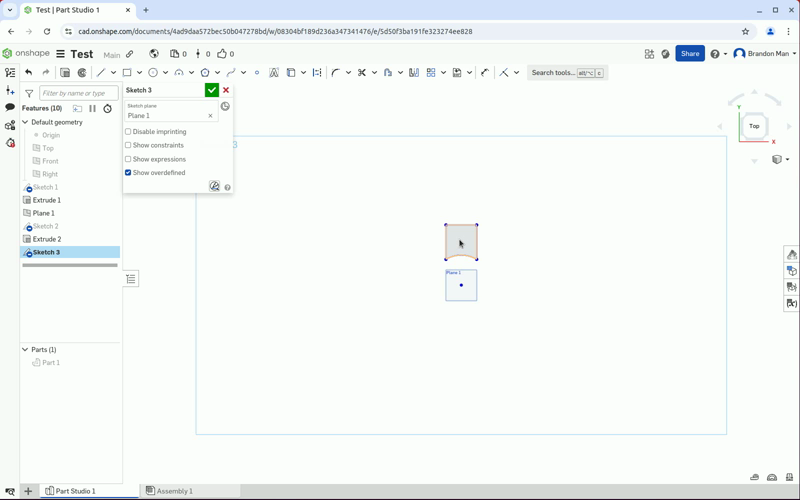
scroll(6)
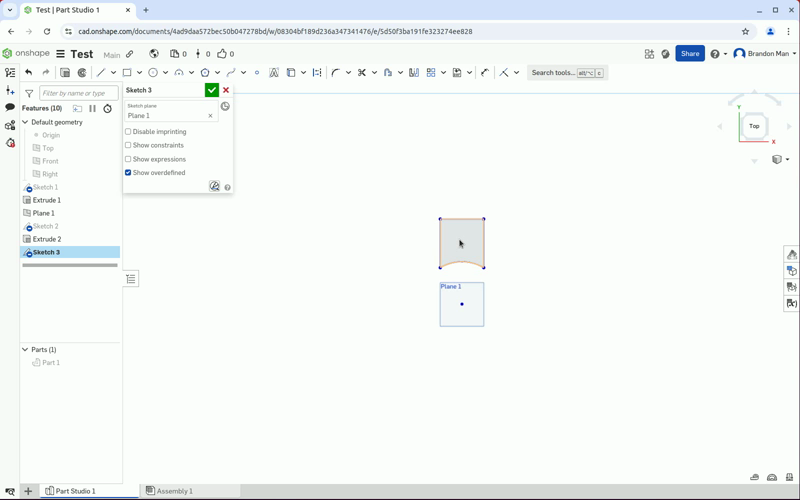
scroll(6)
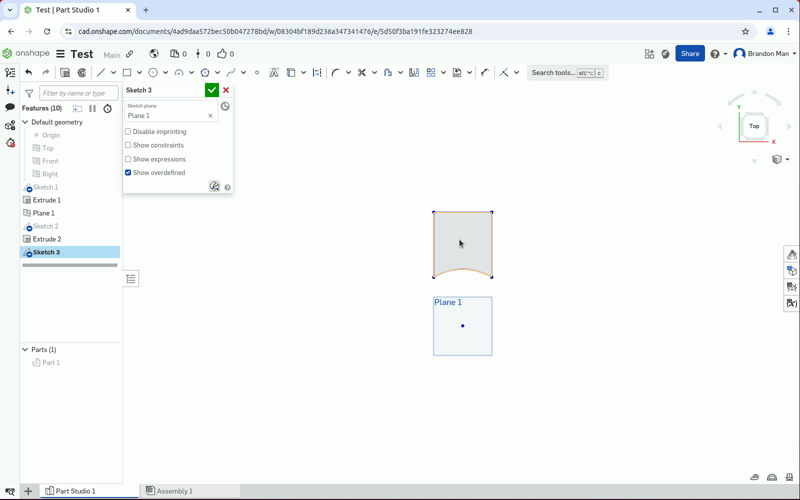
scroll(6)
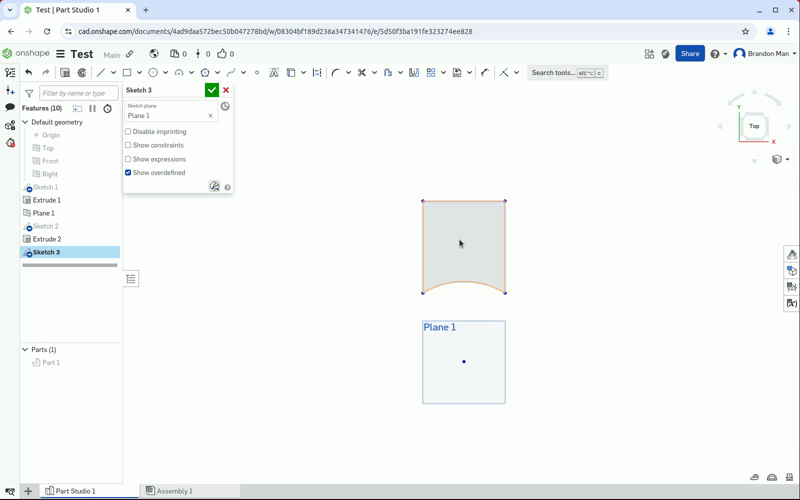
scroll(6)
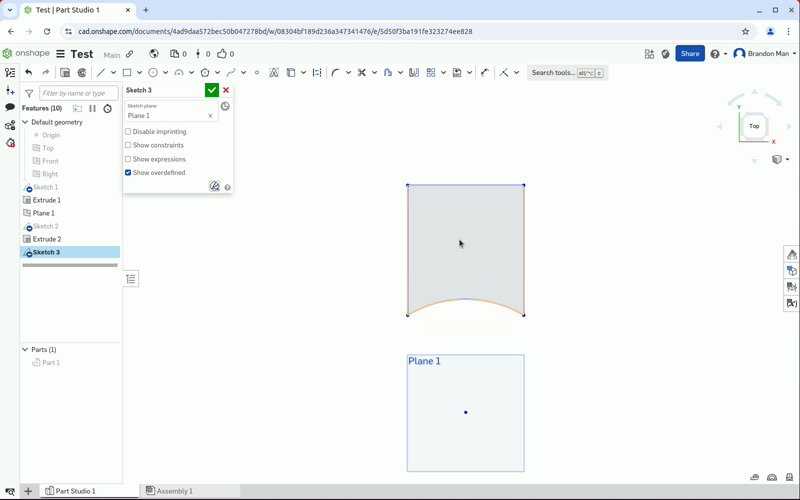
scroll(6)
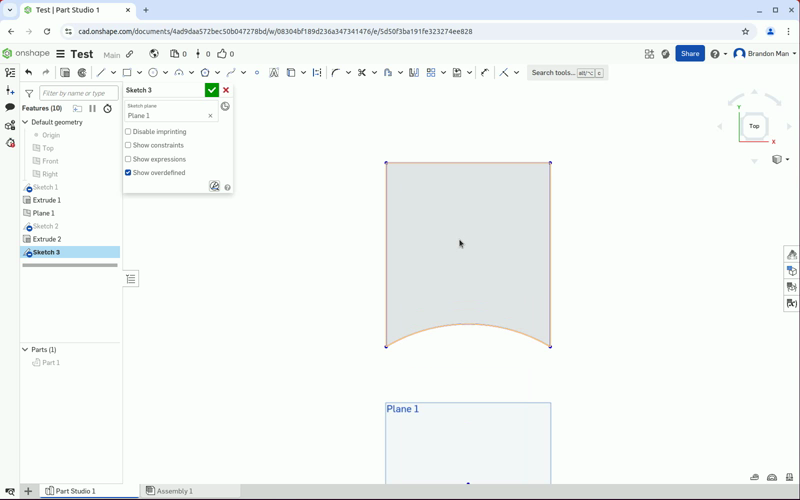
scroll(6)
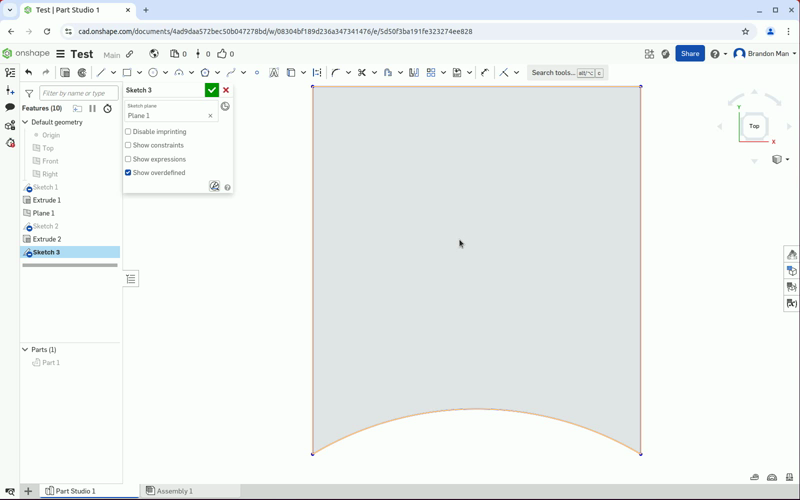
click(459, 239)
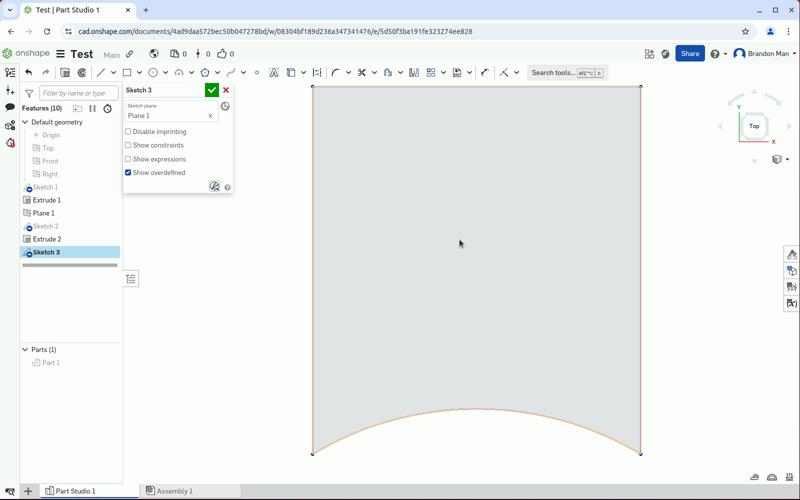
scroll(-6)
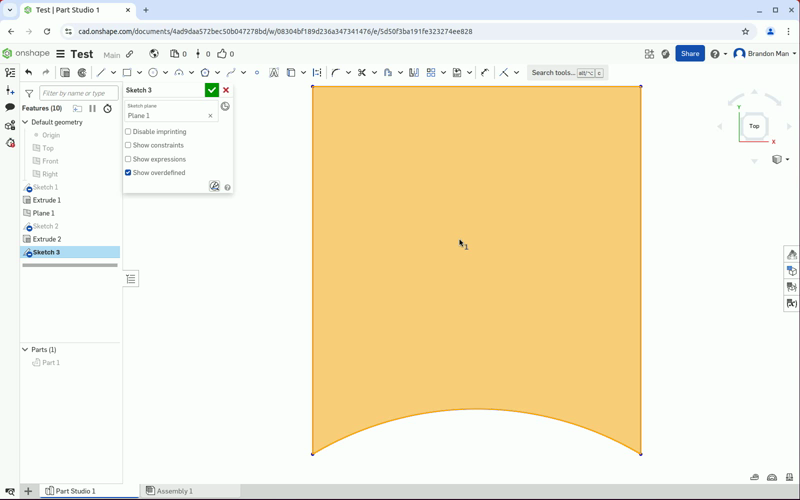
scroll(-6)
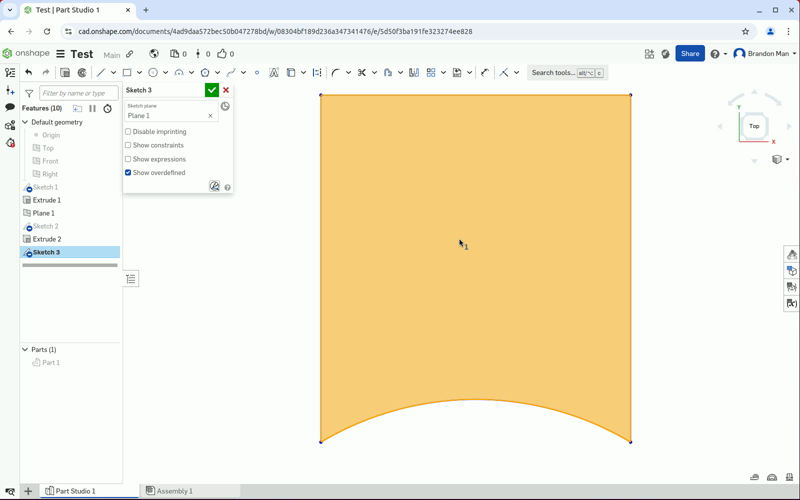
scroll(-6)
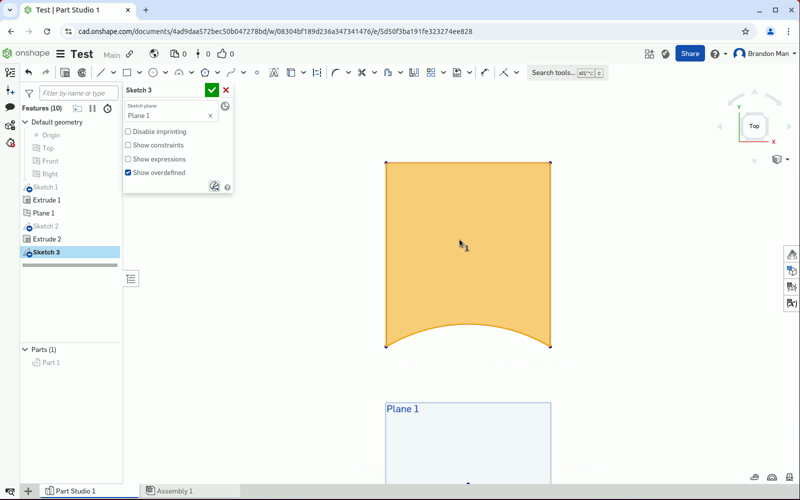
scroll(-6)
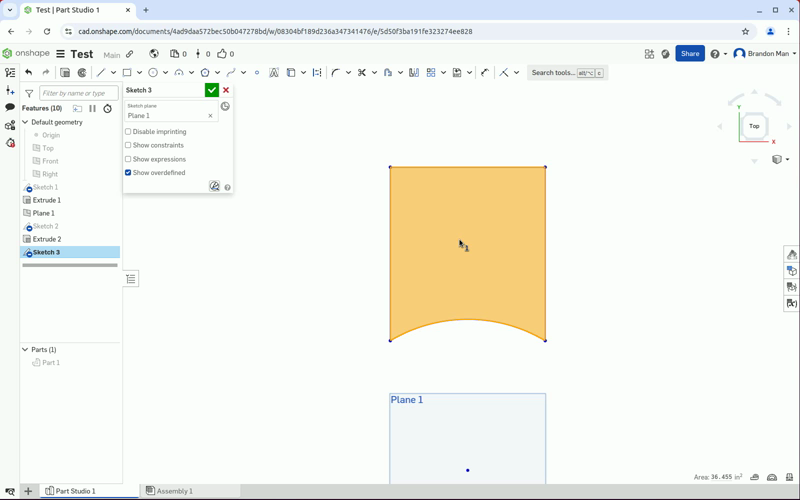
scroll(-6)
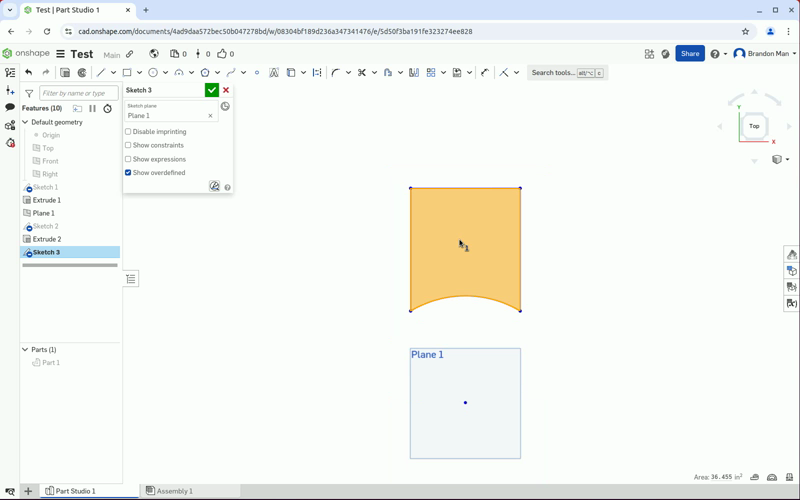
scroll(-6)
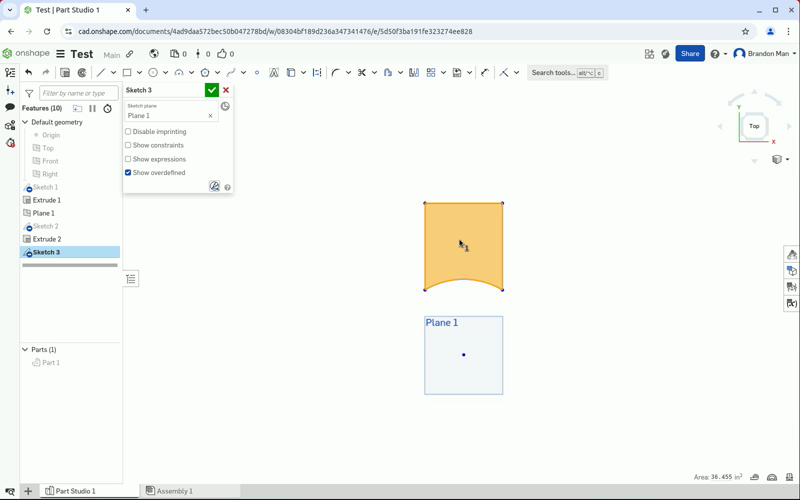
scroll(-6)
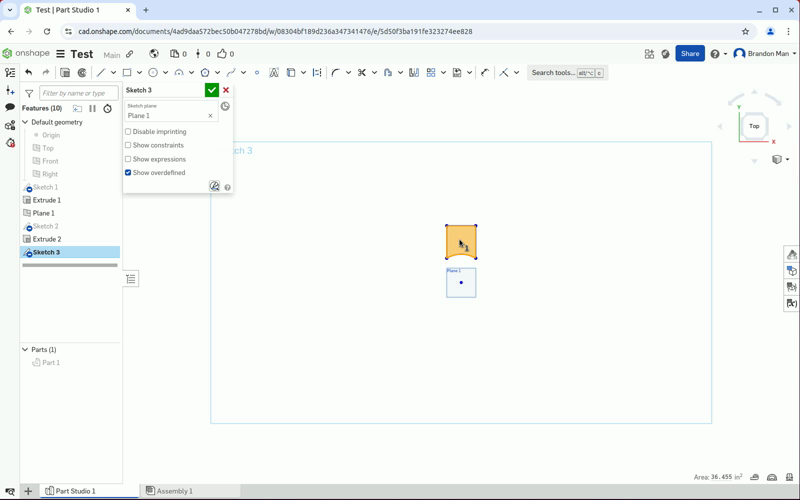
mouse_move(73, 352)
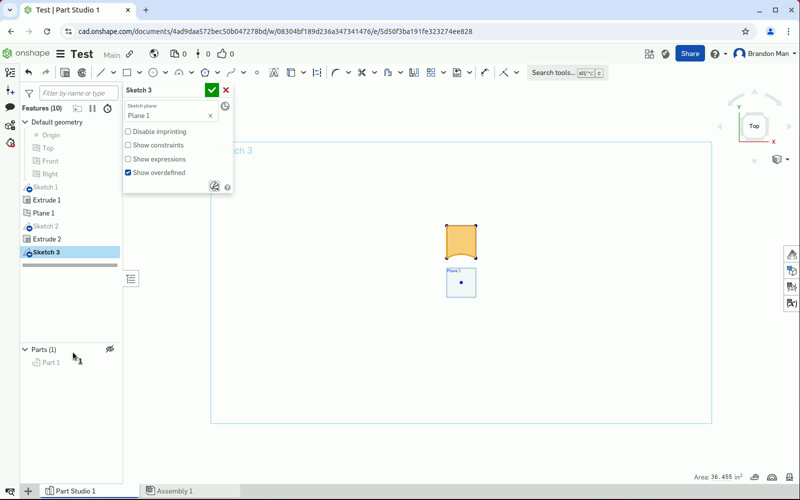
key(shift+y)
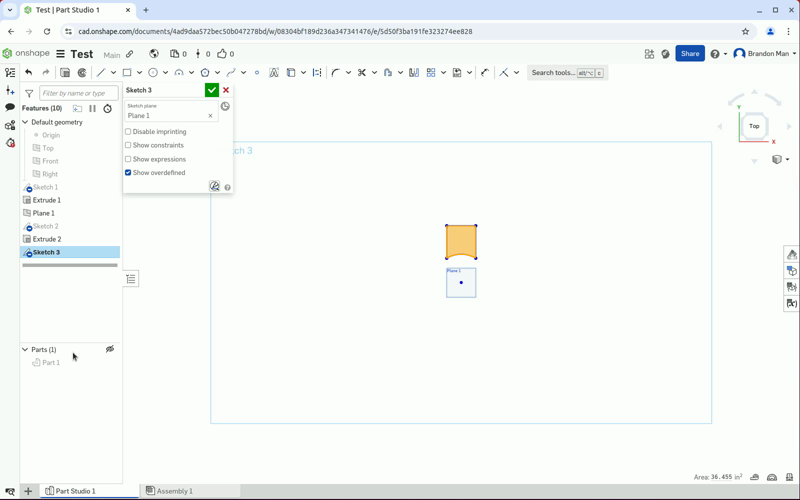
key(shift+e)
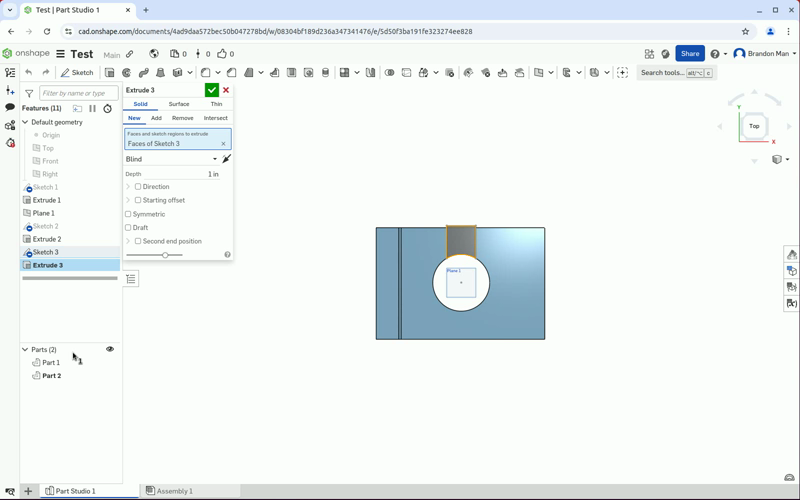
mouse_move(143, 106)
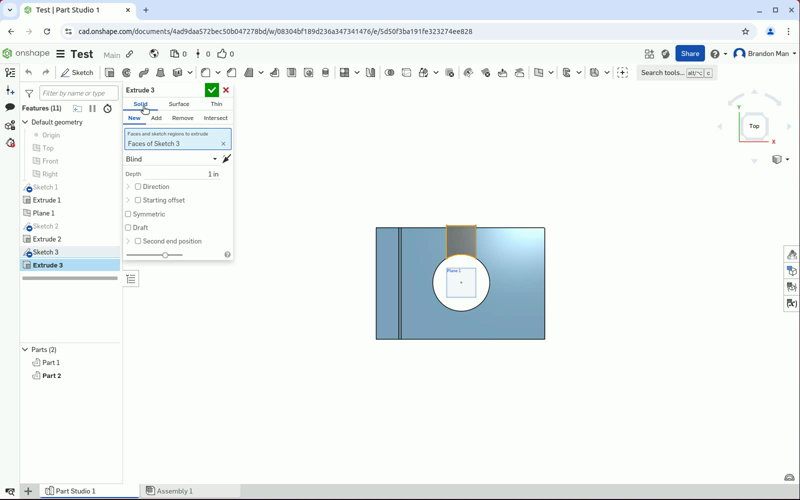
click(143, 106)
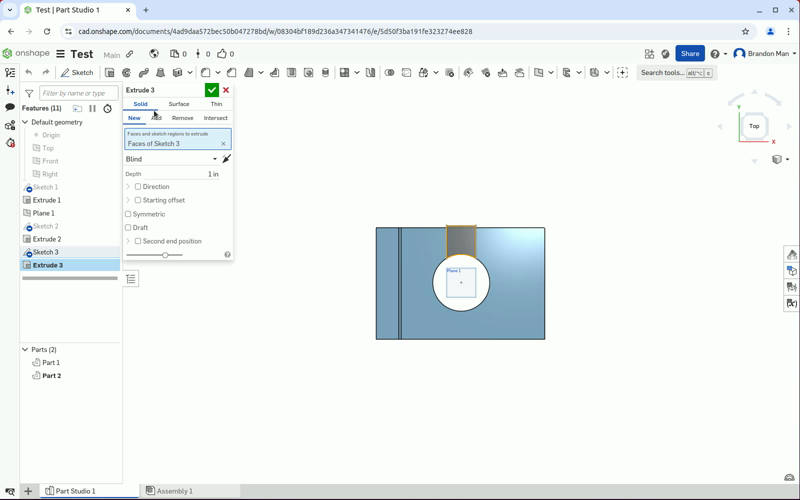
mouse_move(186, 120)
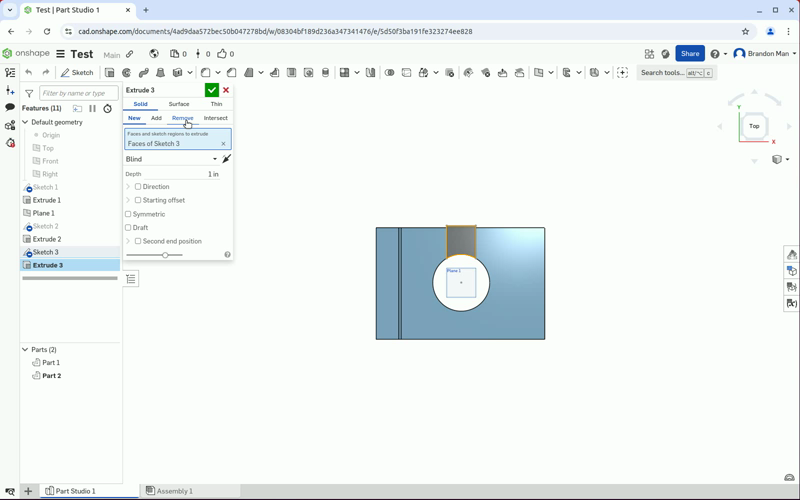
click(186, 120)
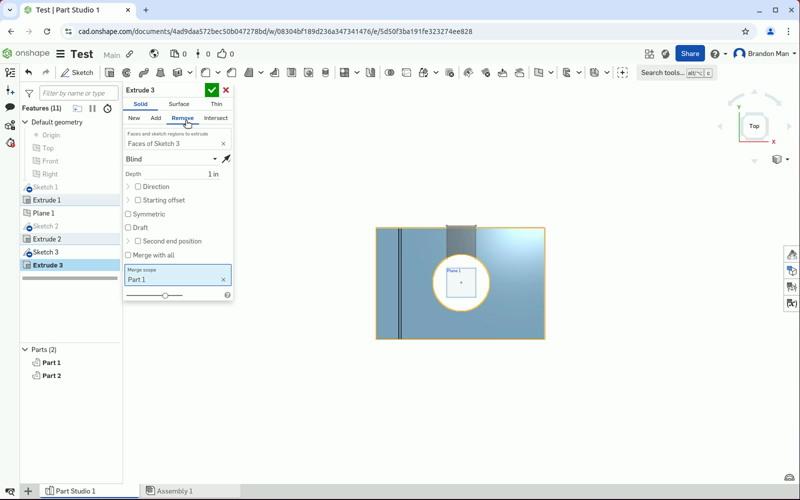
key(tab, 4)
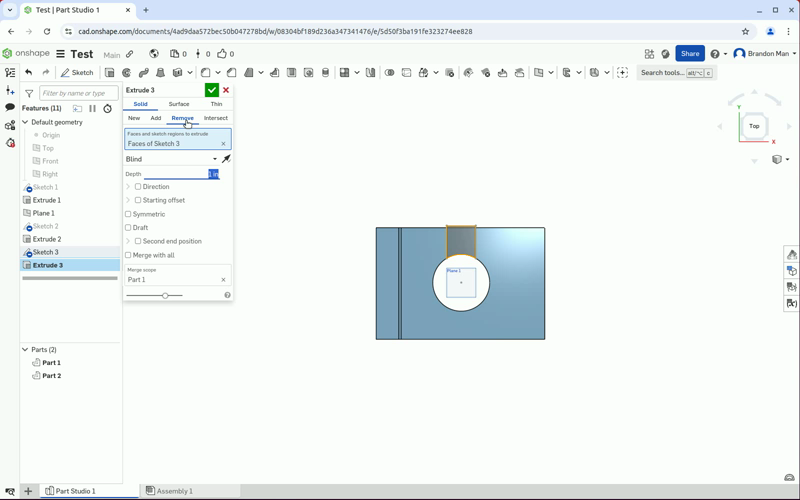
text(2.407)
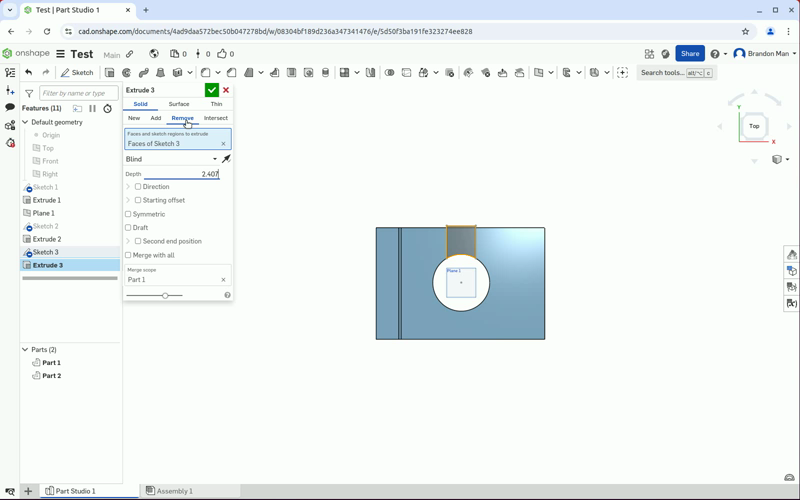
key(tab, 6)
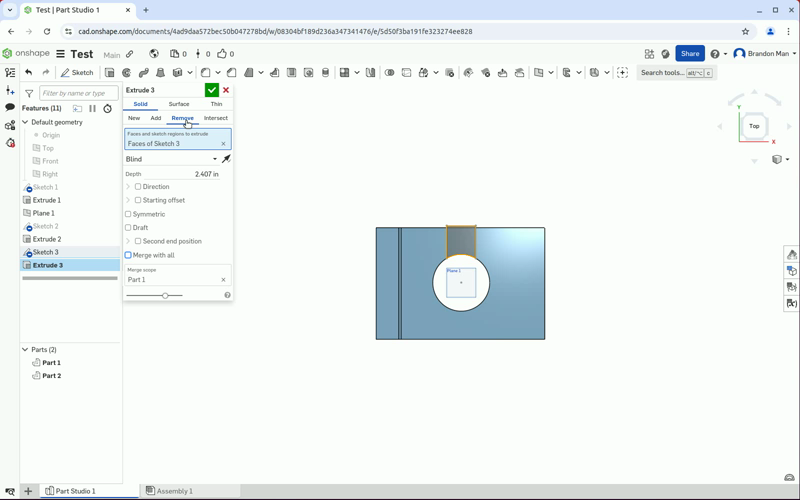
key(space)
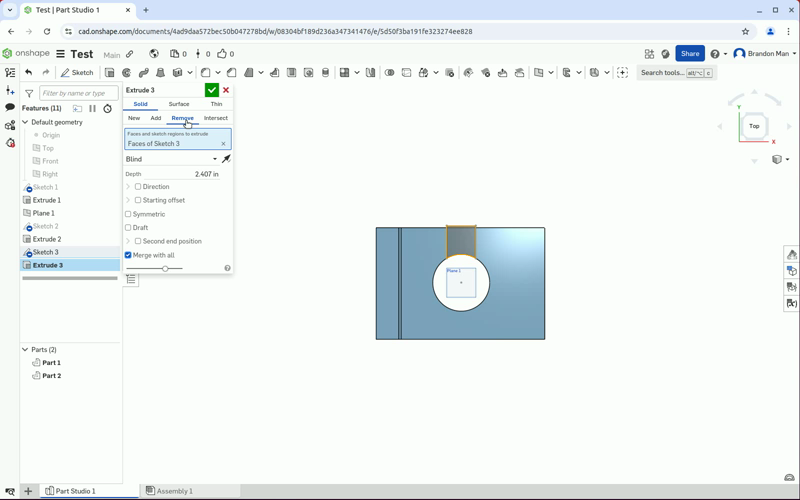
key(enter)
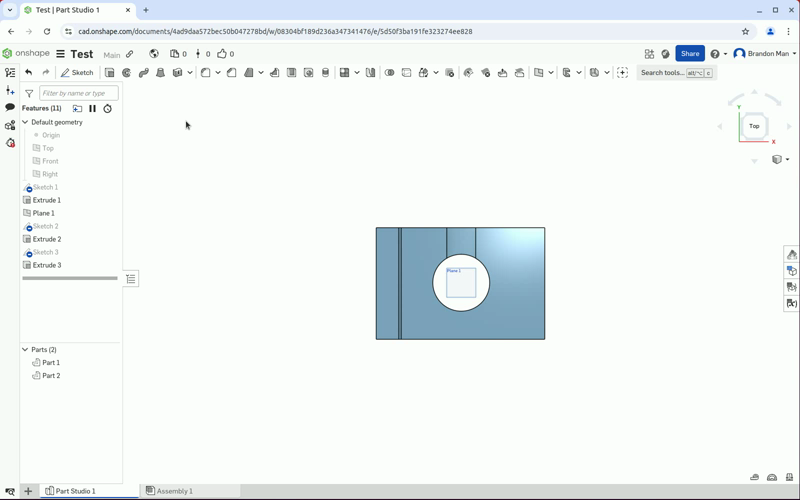
key(shift+h)
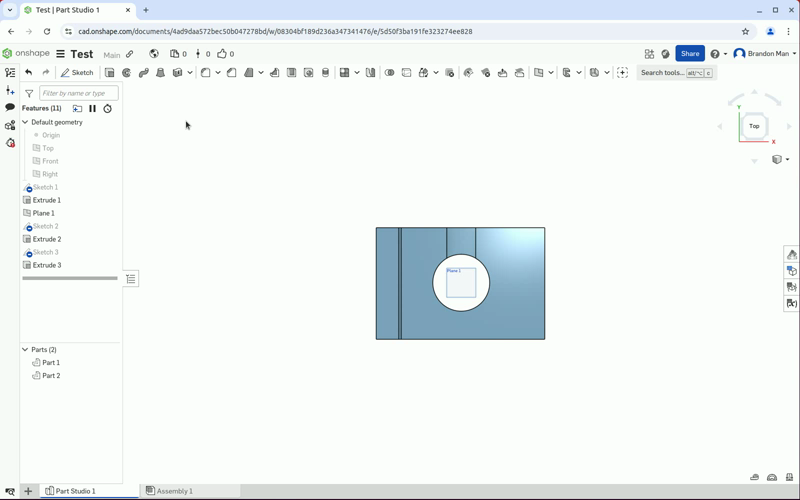
key(shift+h)
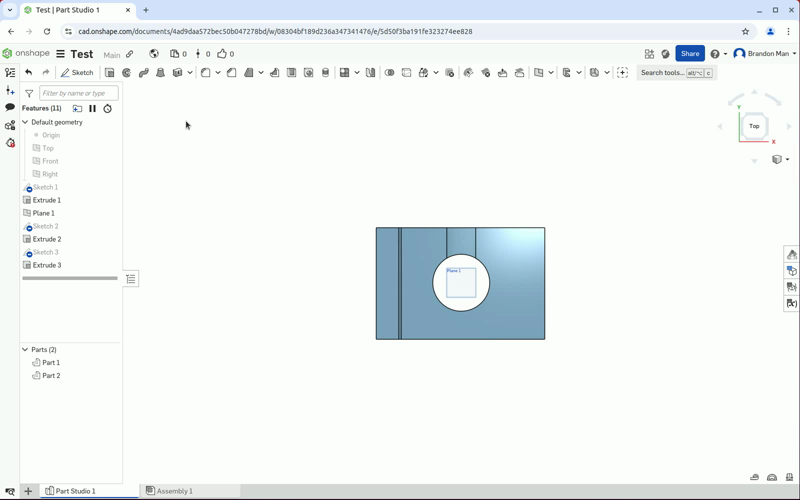
mouse_move(73, 189)
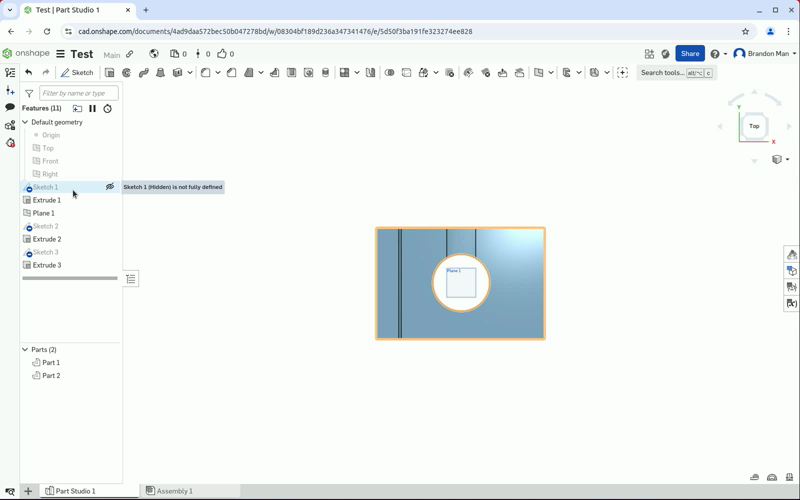
click(73, 189)
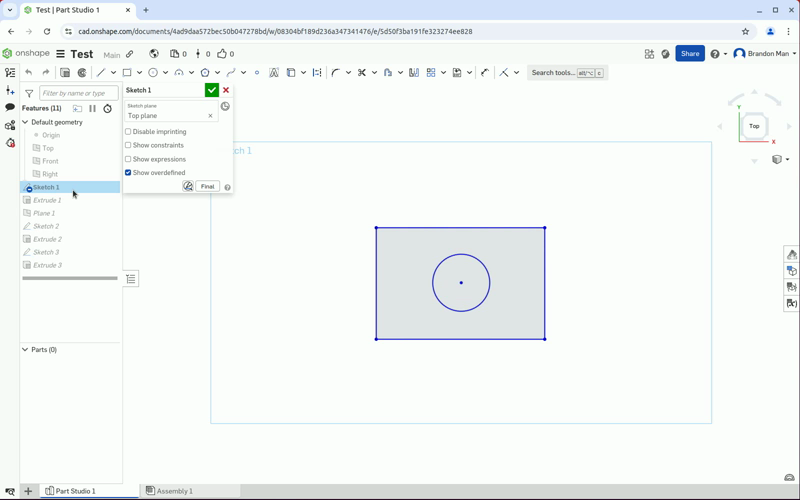
mouse_move(229, 92)
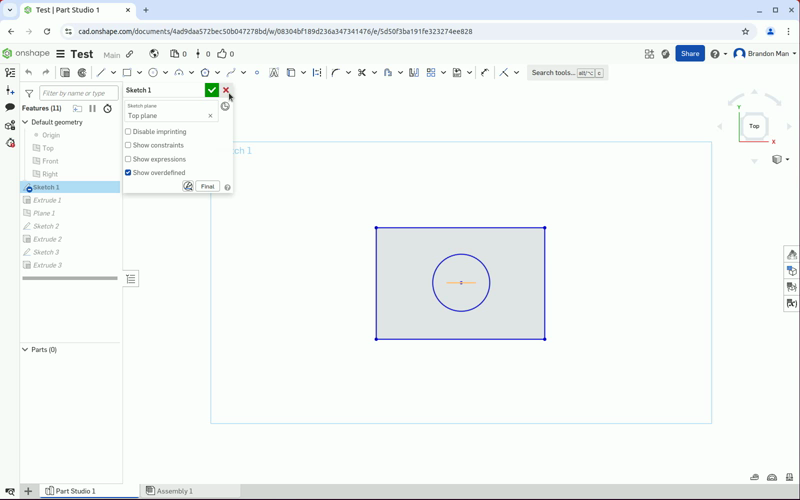
click(229, 92)
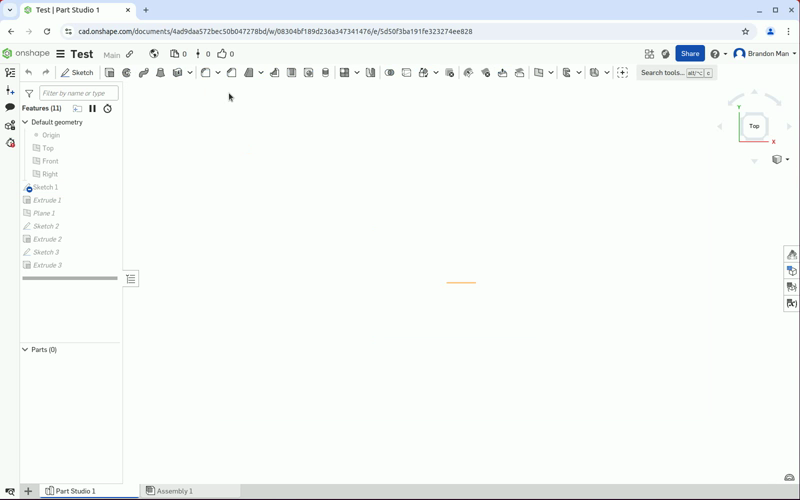
key(shift+s)
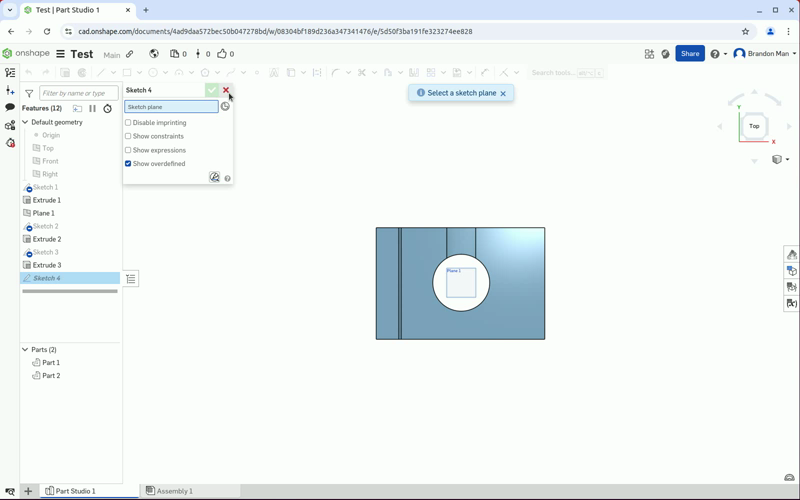
mouse_move(73, 215)
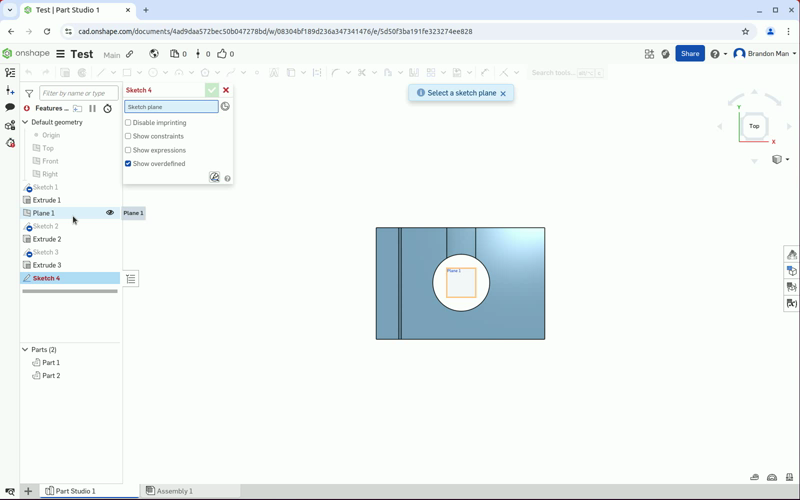
click(73, 215)
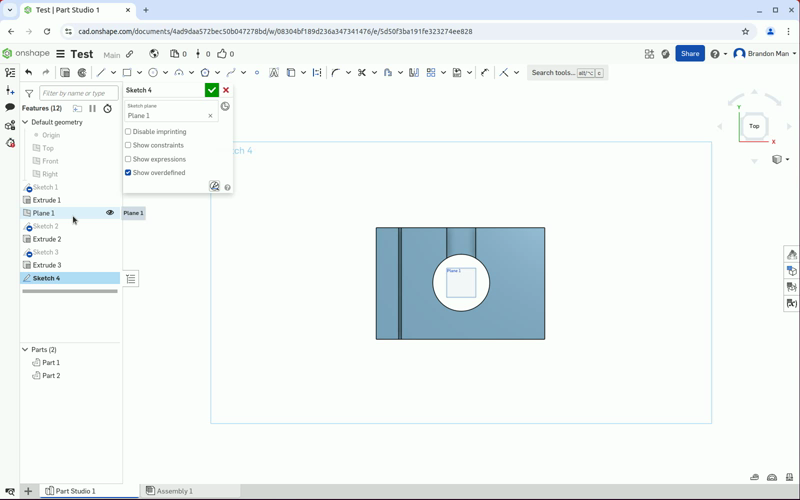
mouse_move(73, 352)
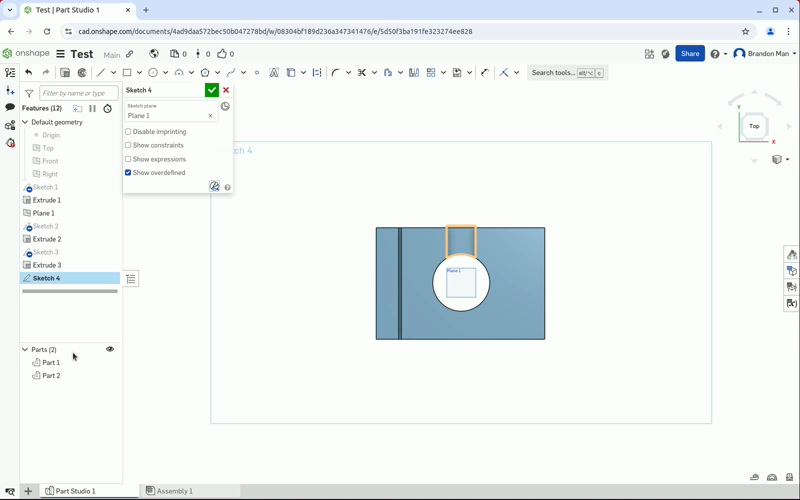
key(y)
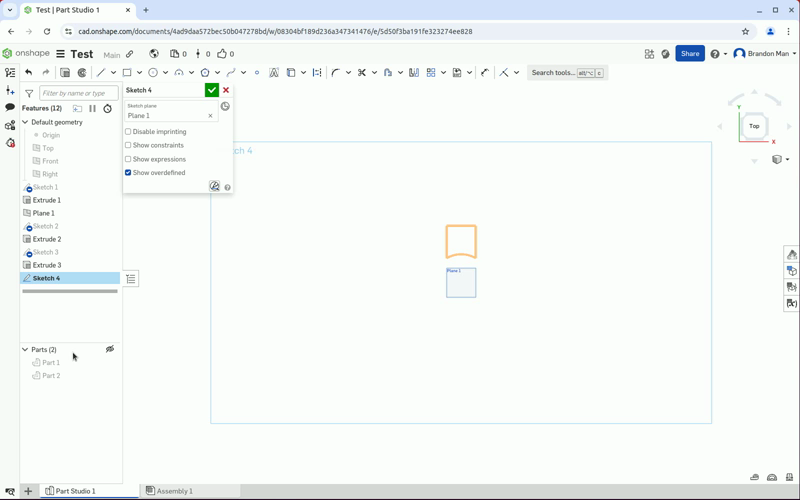
key(l)
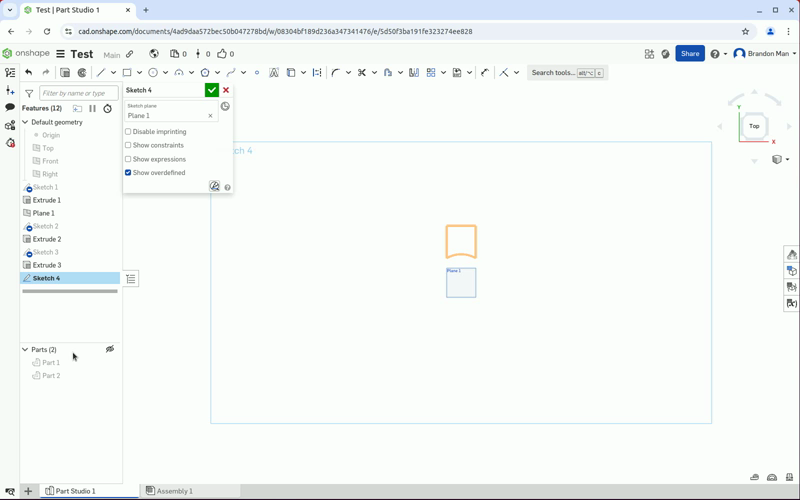
key_down(shift)
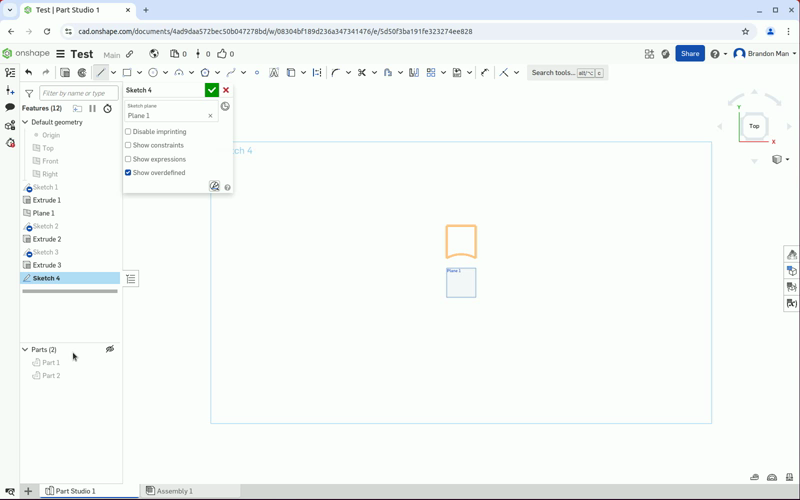
mouse_move(446, 339)
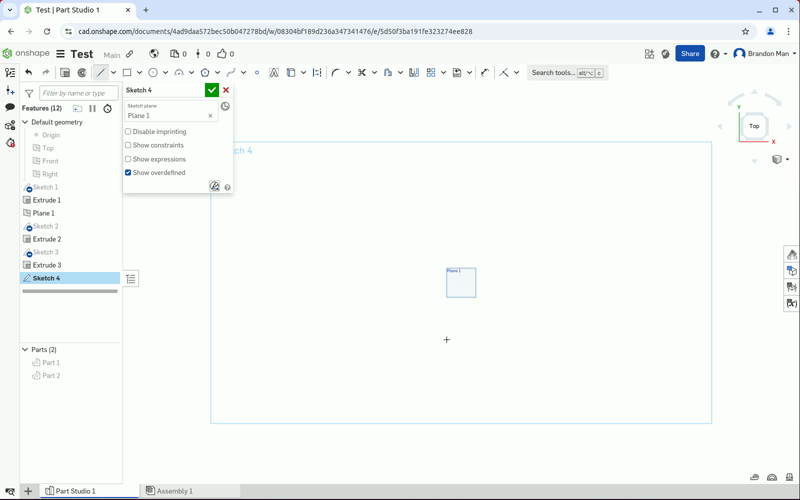
click(446, 339)
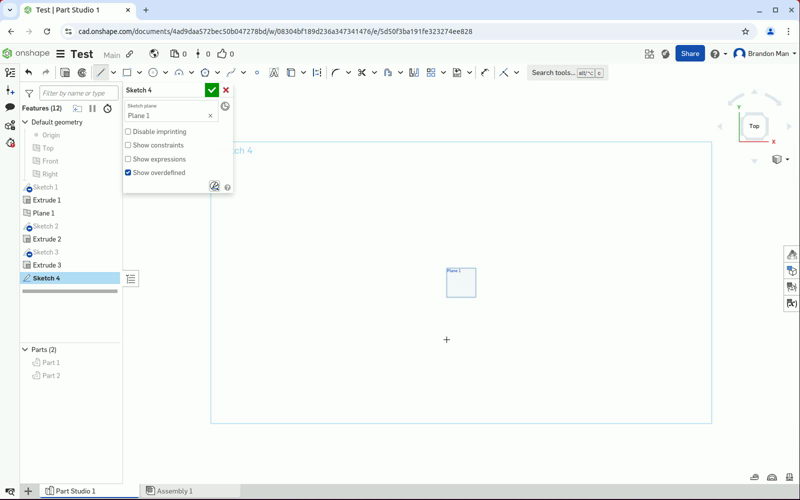
key_up(shift)
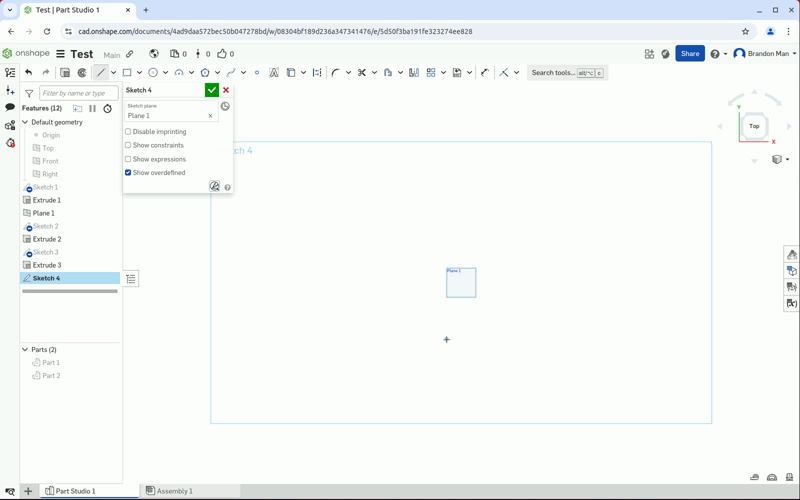
key_down(shift)
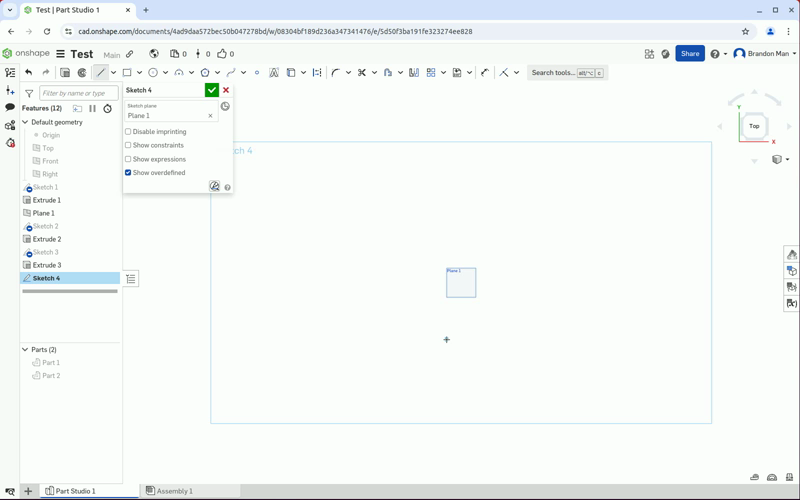
mouse_move(476, 339)
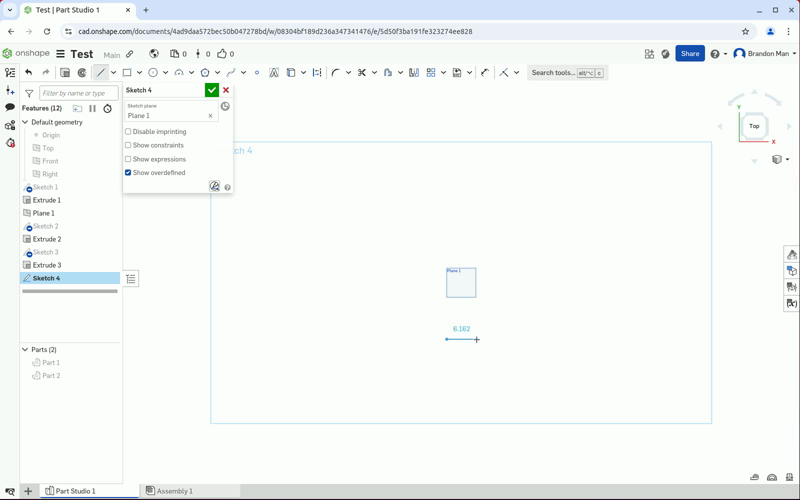
mouse_move(475, 339)
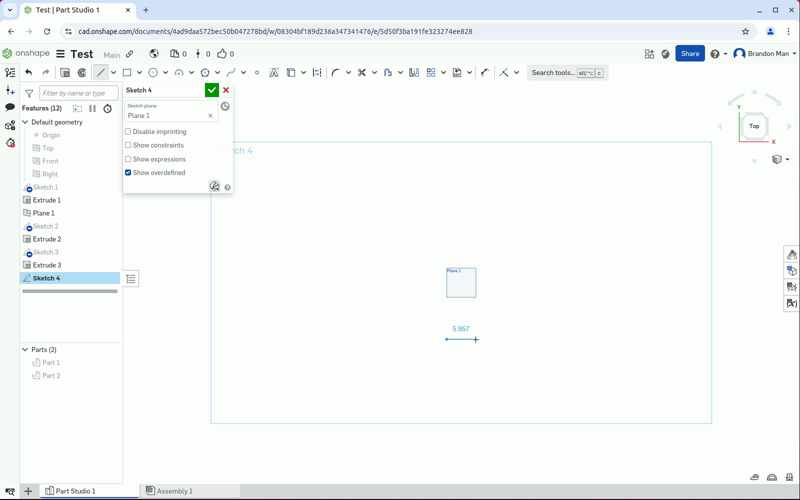
click(475, 339)
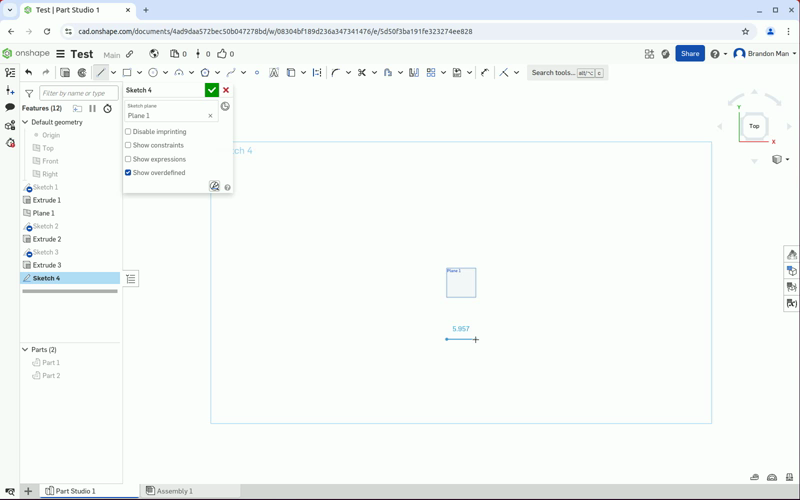
key_up(shift)
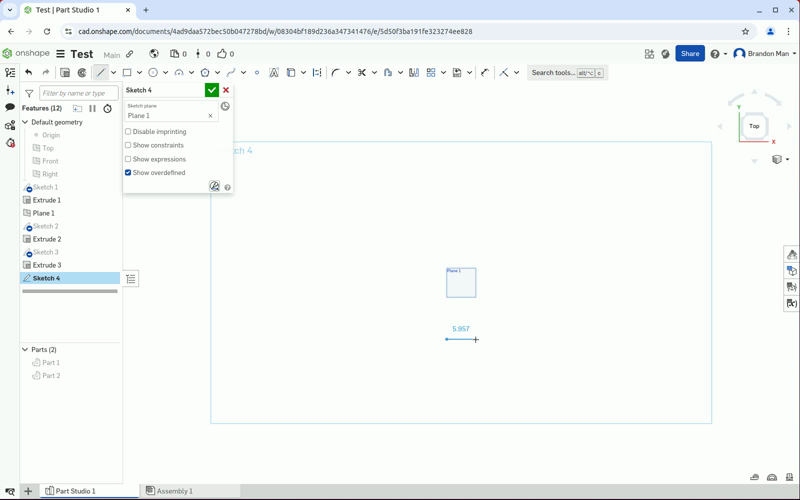
key_down(shift)
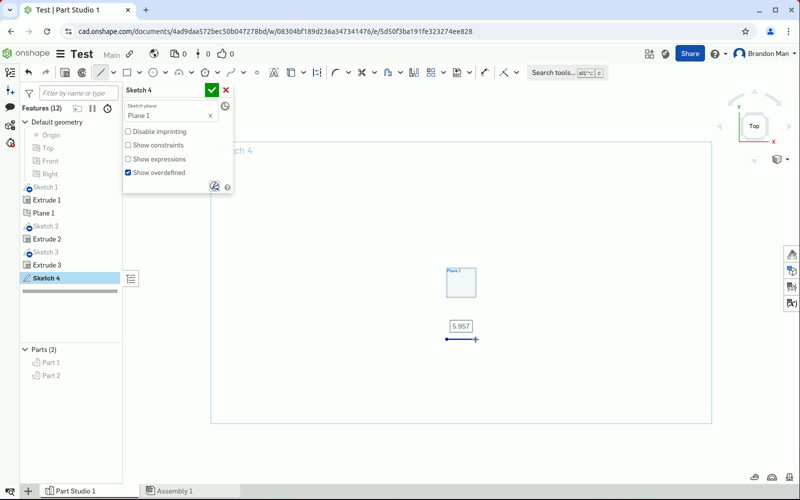
mouse_move(505, 339)
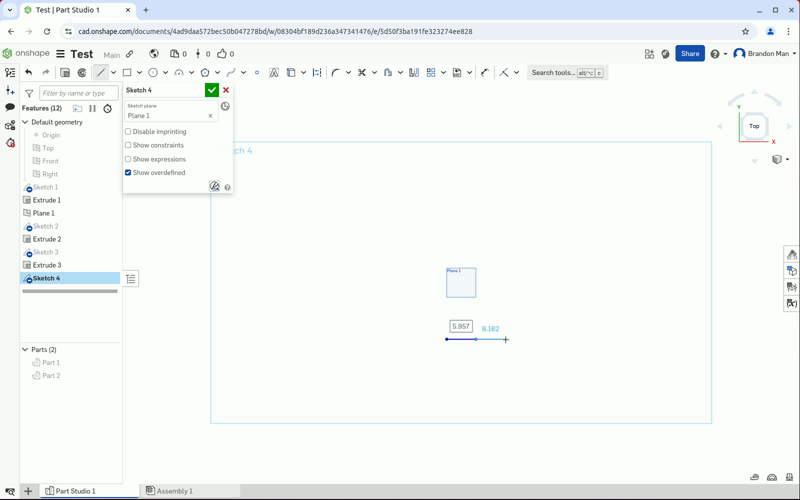
mouse_move(475, 306)
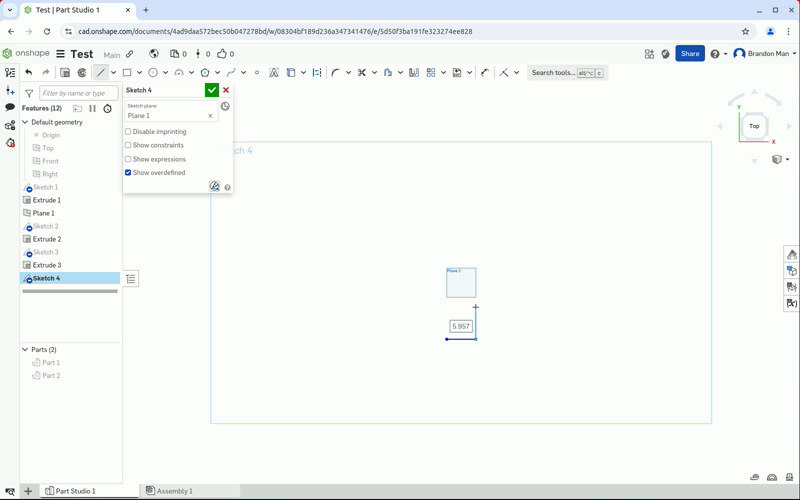
click(475, 306)
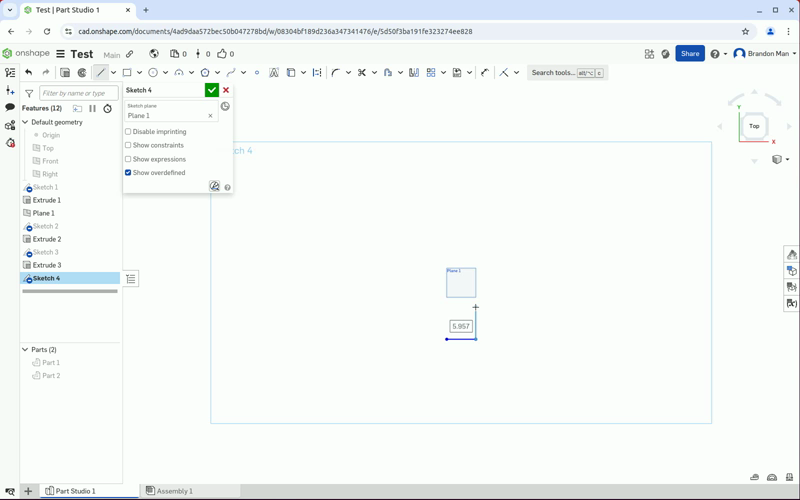
key_up(shift)
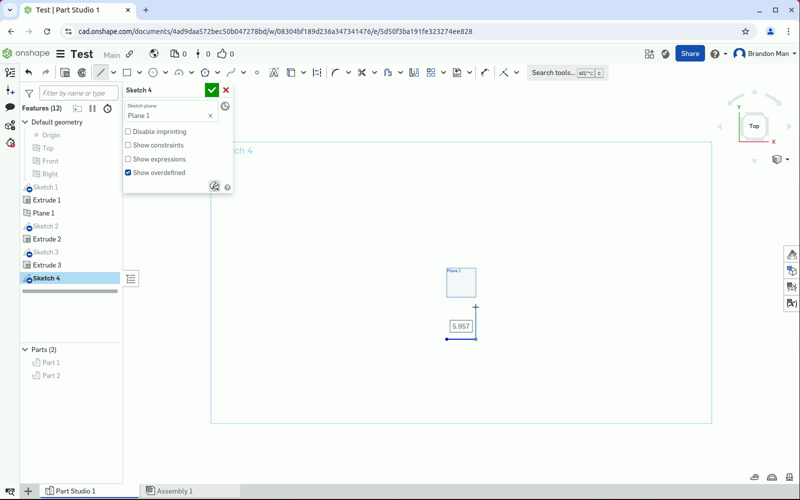
key(esc)
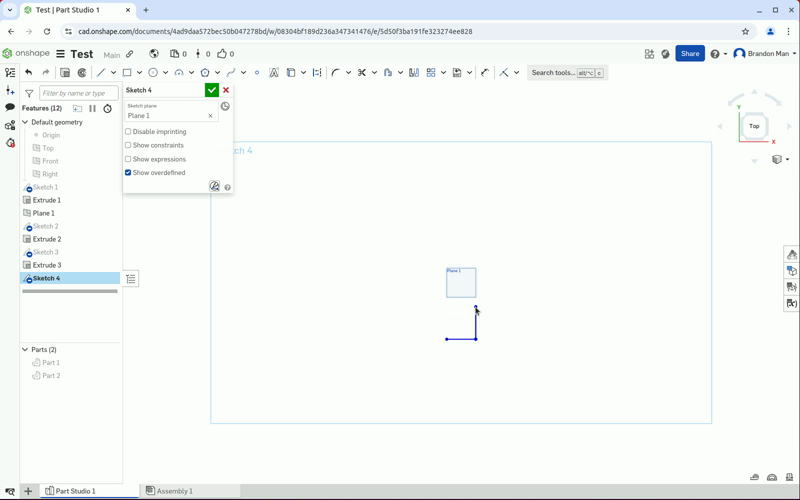
key(a)
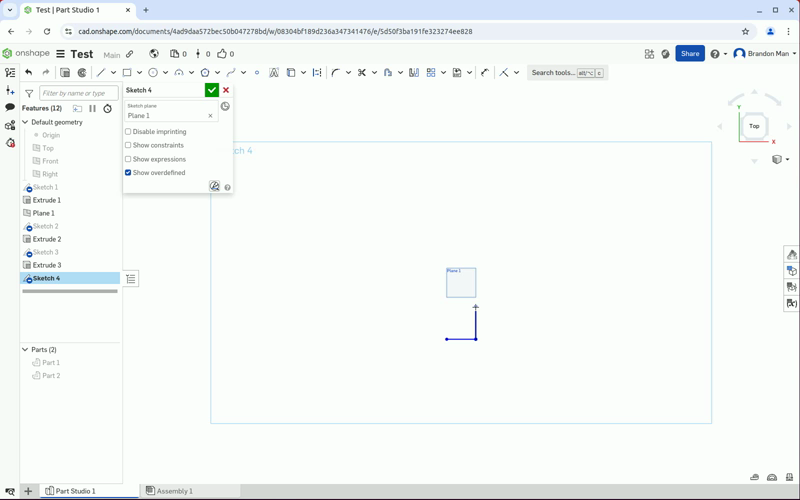
mouse_move(475, 306)
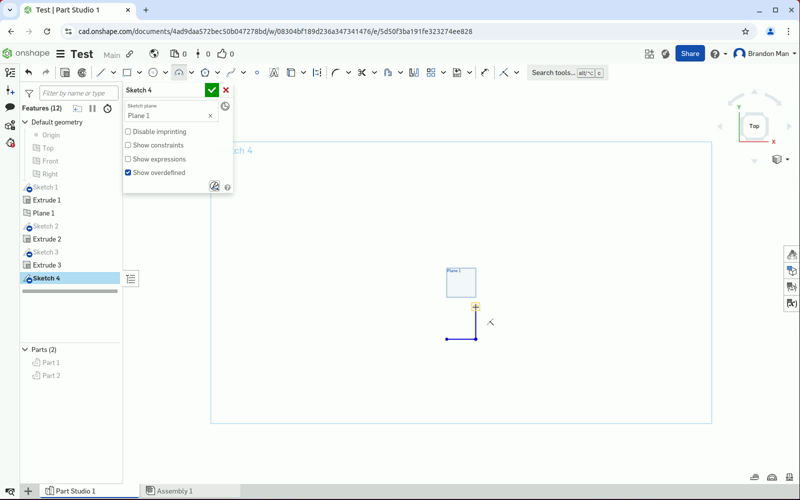
click(475, 306)
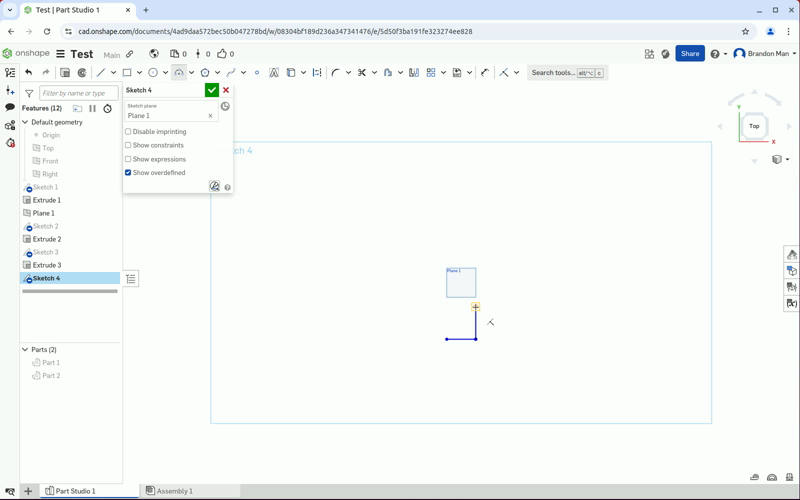
key_down(shift)
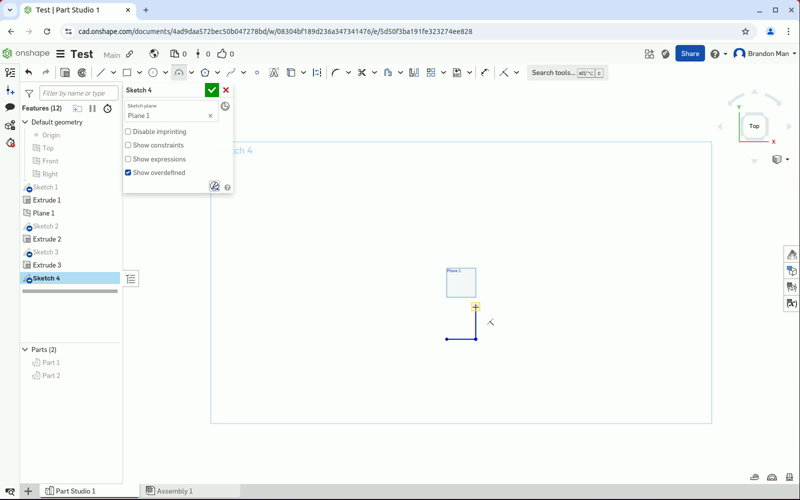
mouse_move(446, 306)
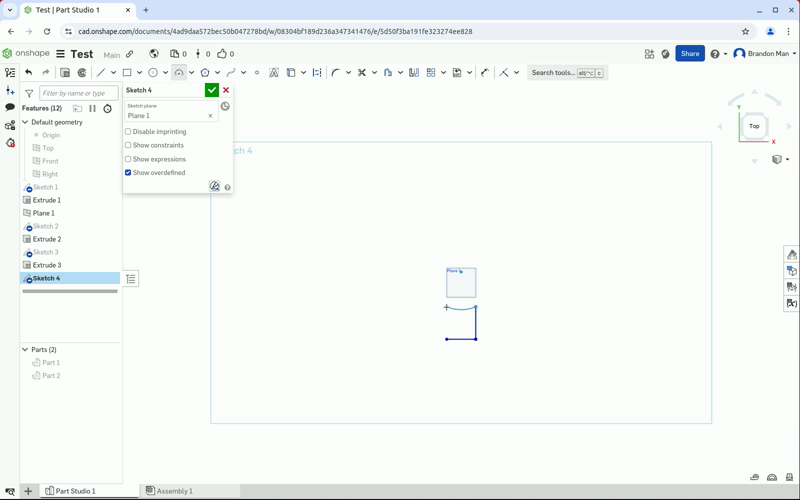
click(446, 306)
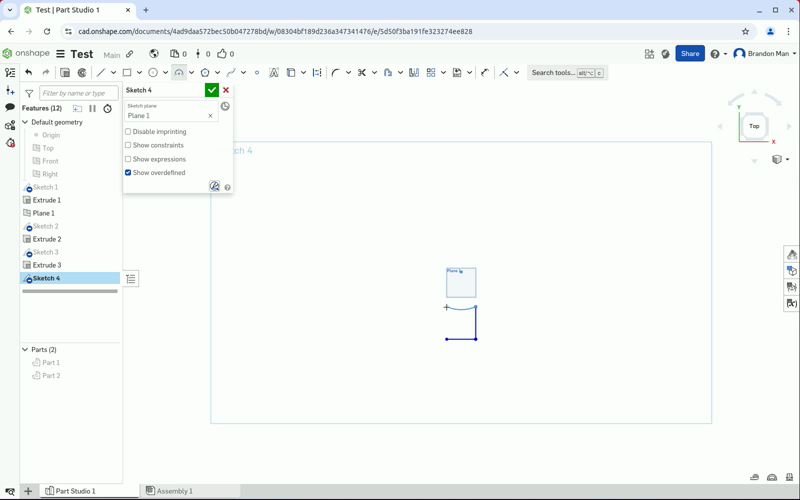
mouse_move(461, 310)
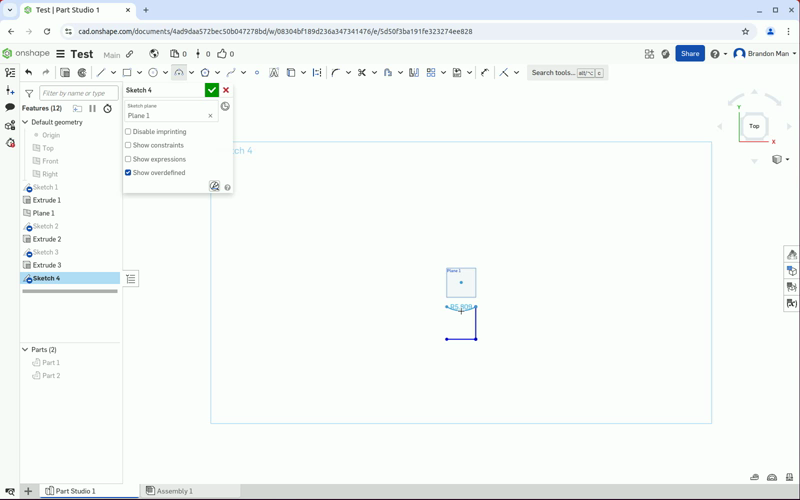
click(461, 310)
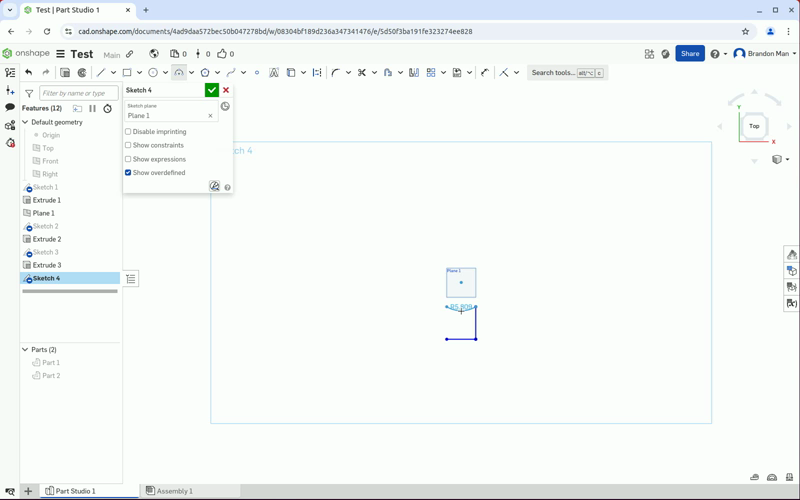
key_up(shift)
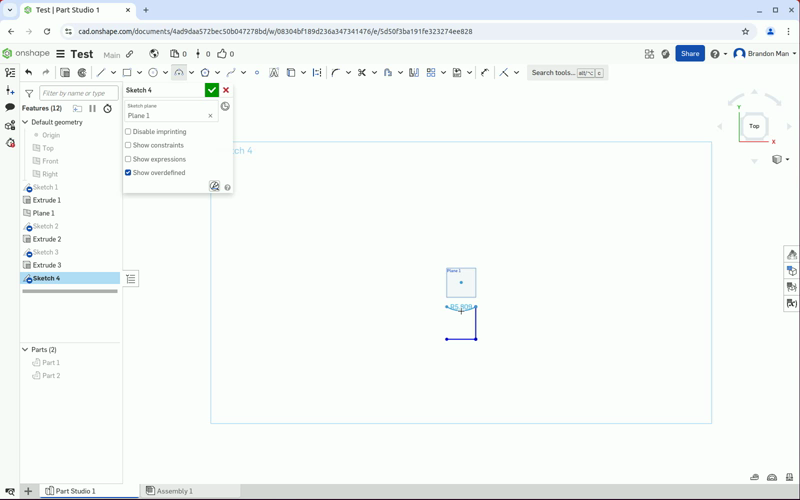
key(esc)
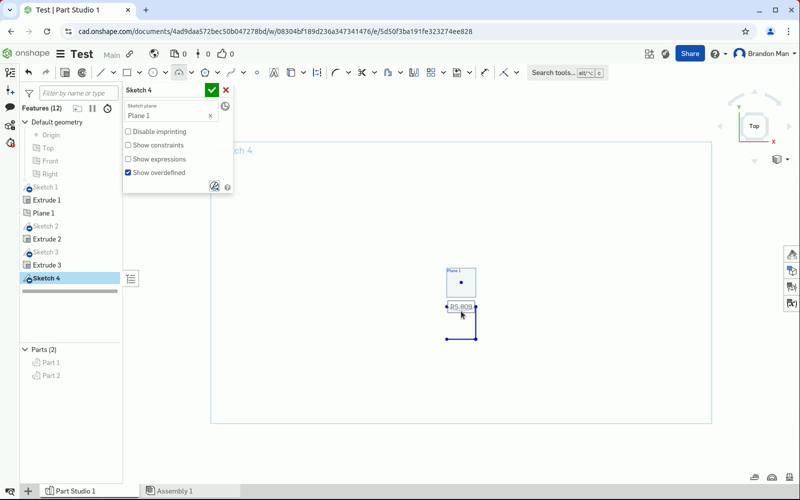
key(l)
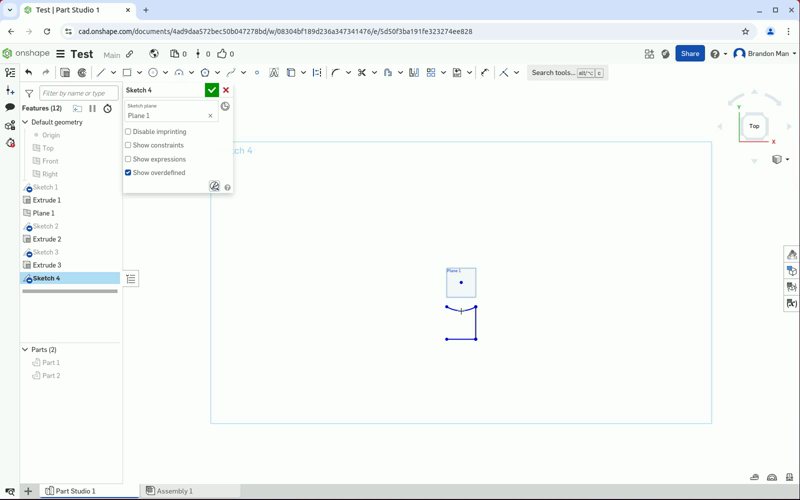
mouse_move(446, 306)
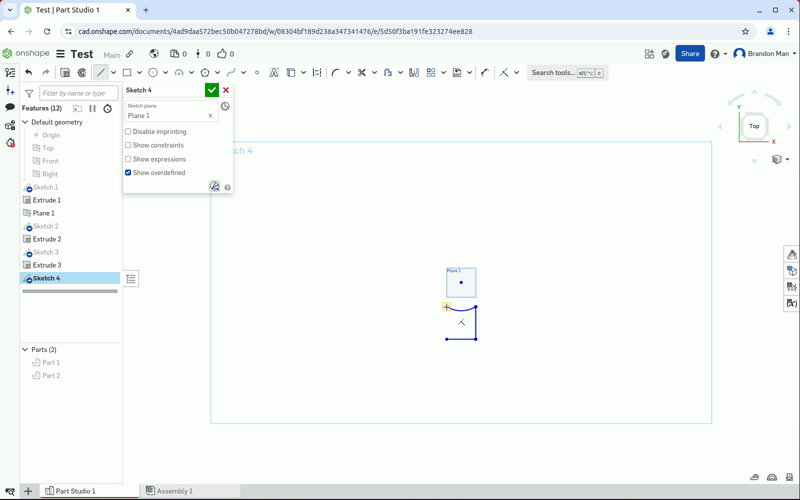
click(446, 306)
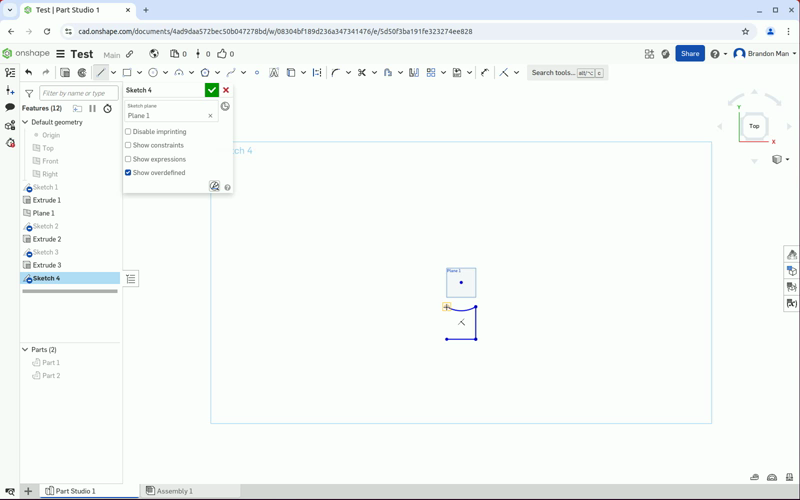
mouse_move(476, 306)
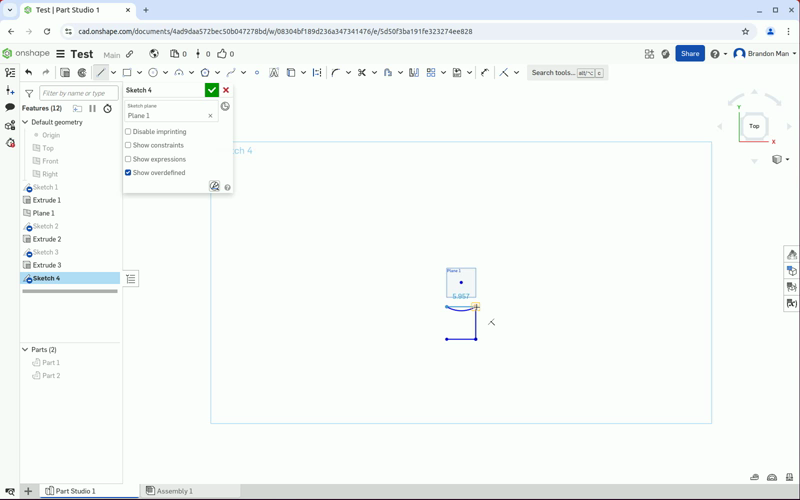
key_down(shift)
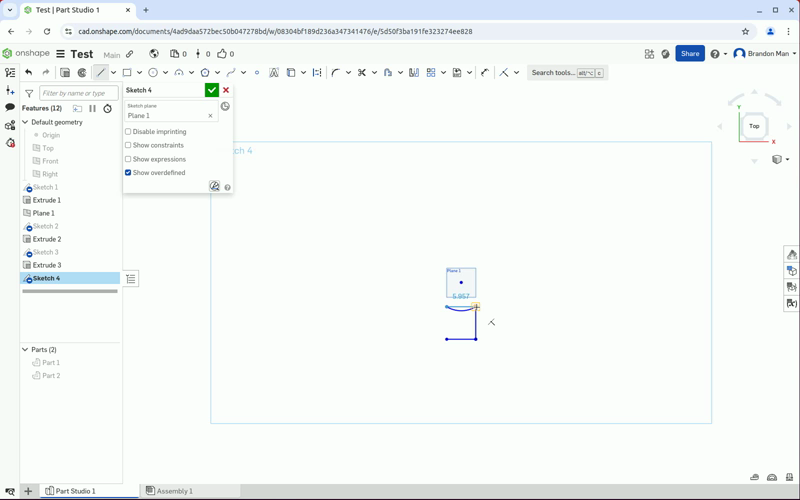
mouse_move(446, 339)
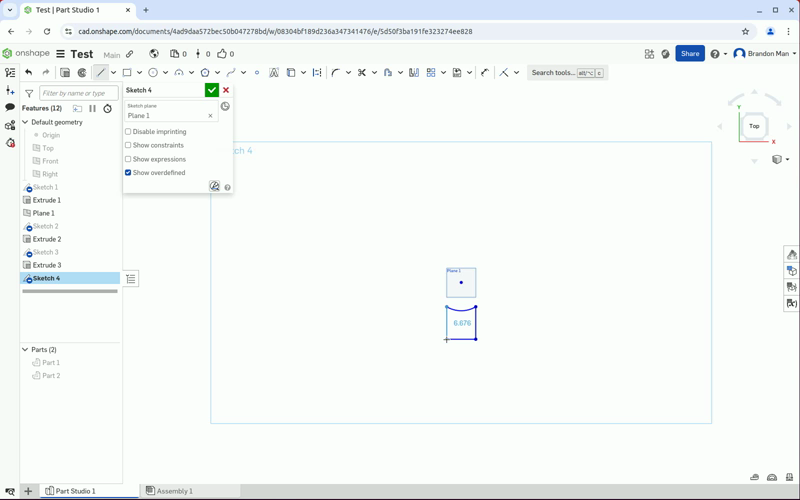
key_up(shift)
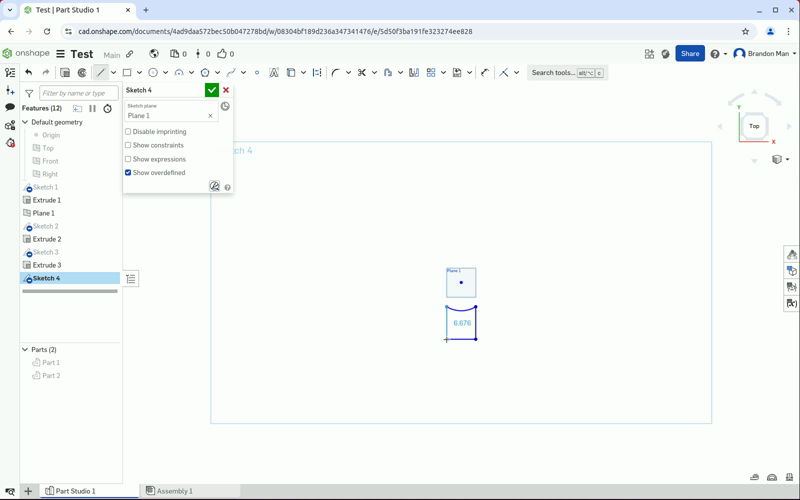
click(446, 339)
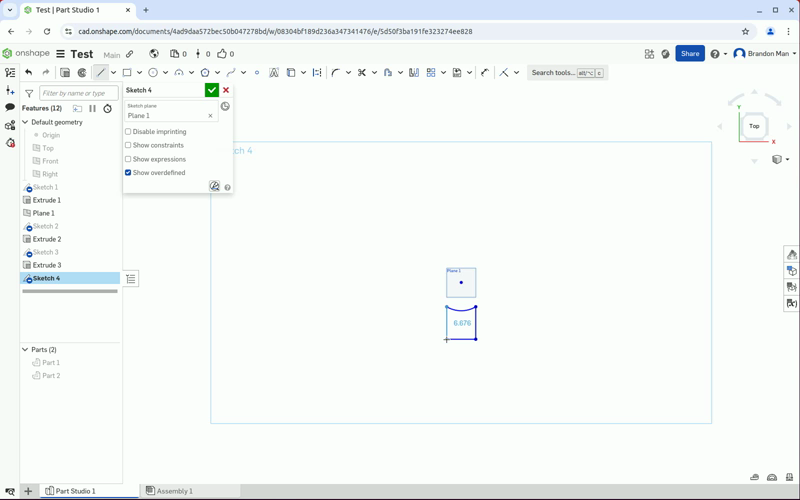
key(esc)
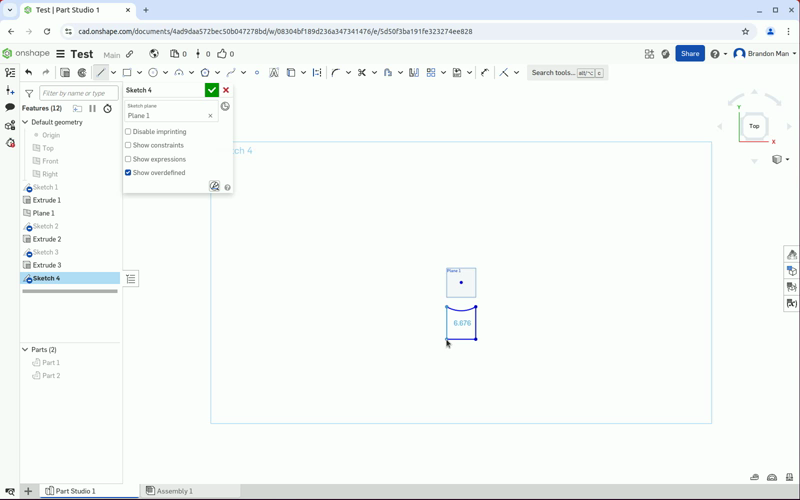
mouse_move(472, 317)
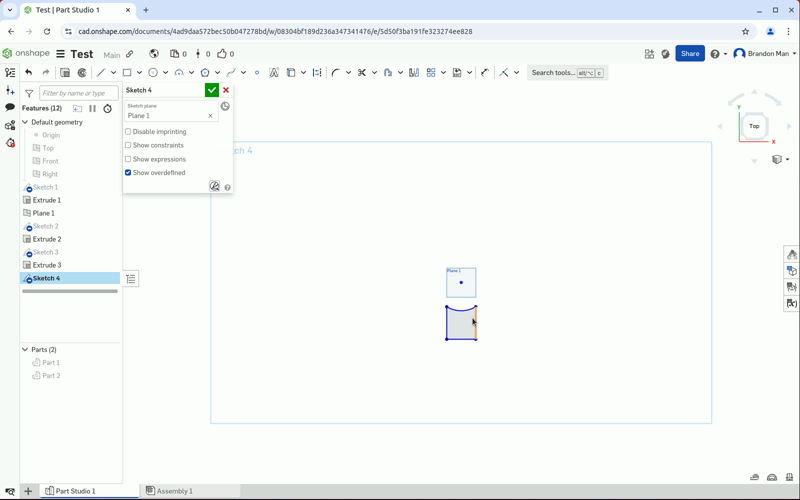
scroll(6)
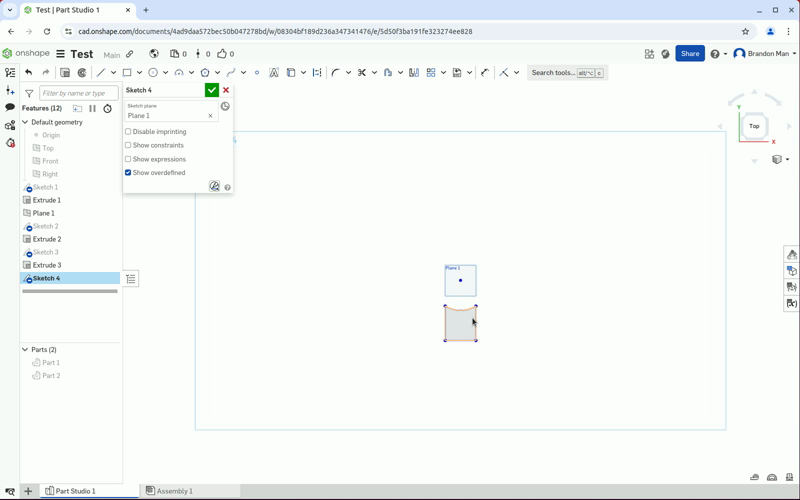
scroll(6)
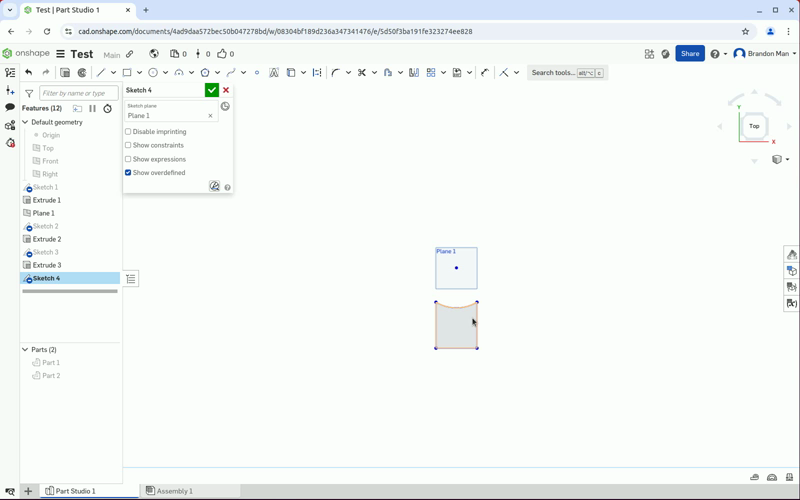
scroll(6)
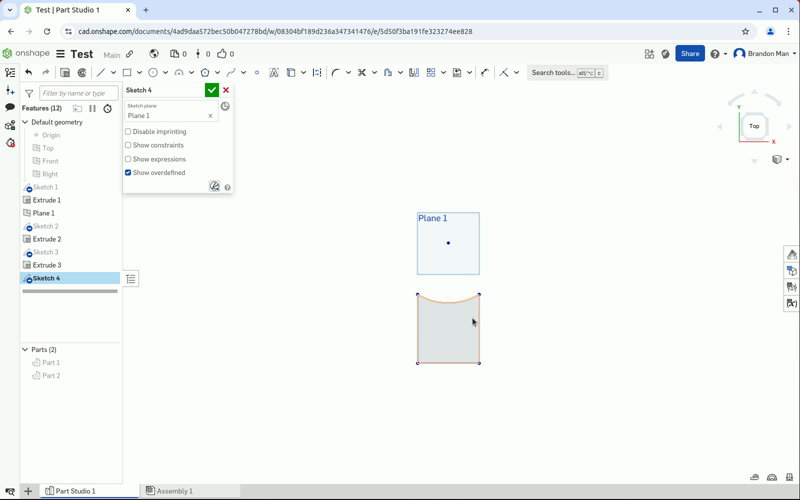
scroll(6)
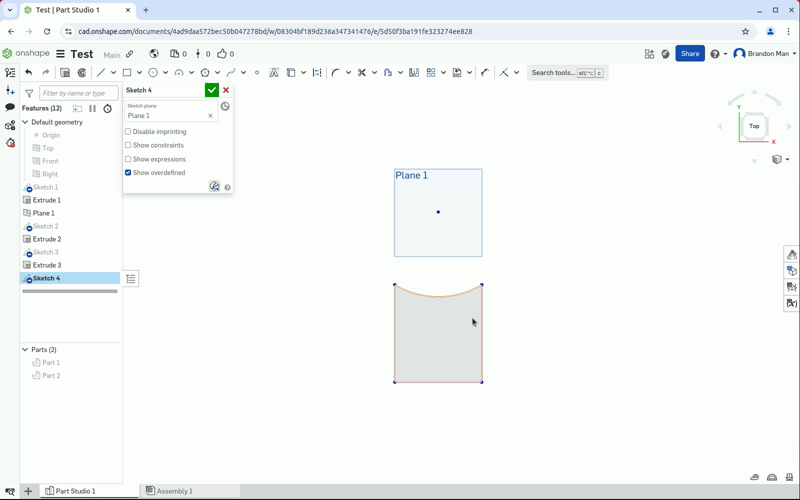
scroll(6)
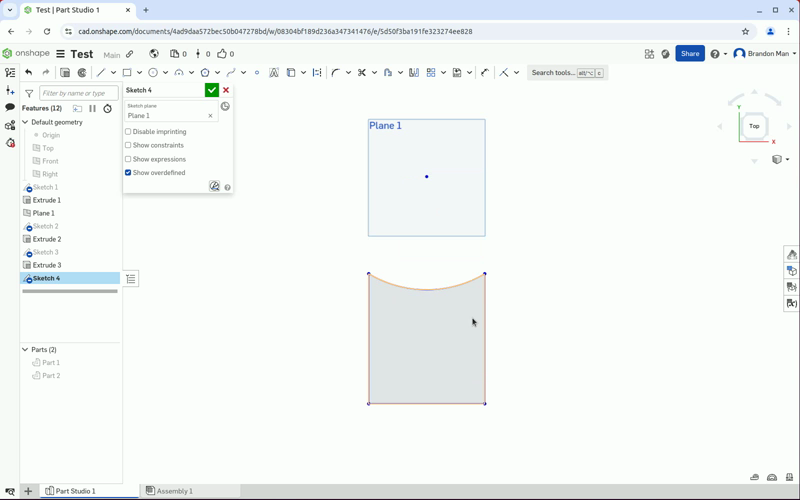
scroll(6)
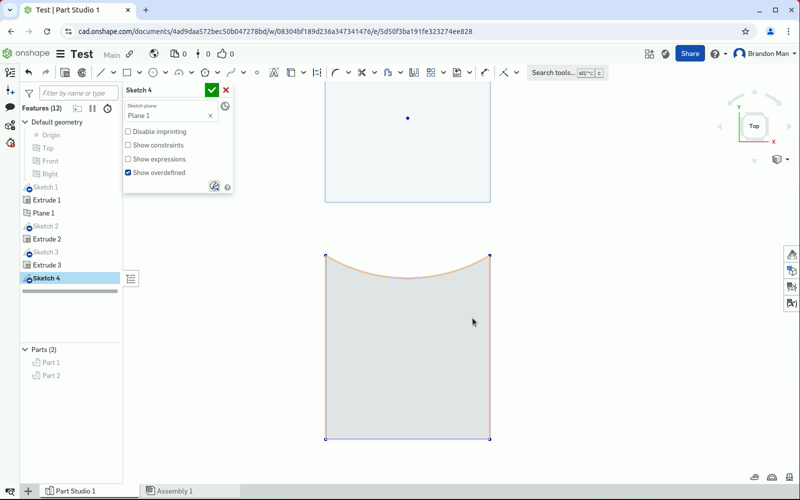
scroll(6)
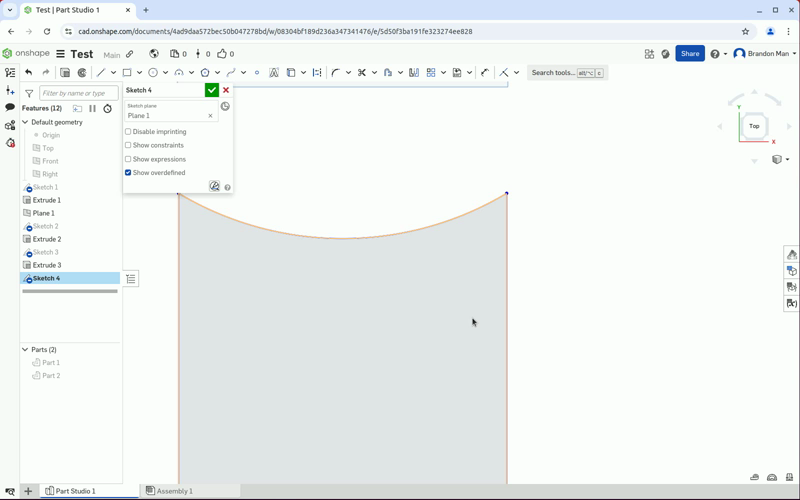
click(472, 317)
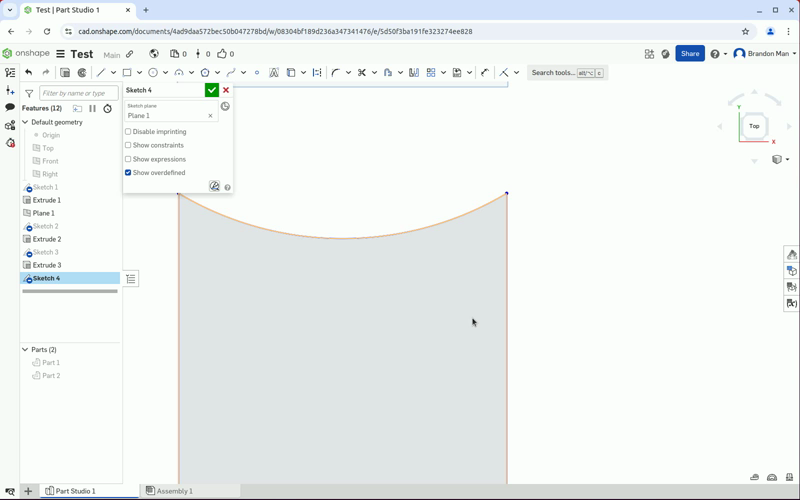
scroll(-6)
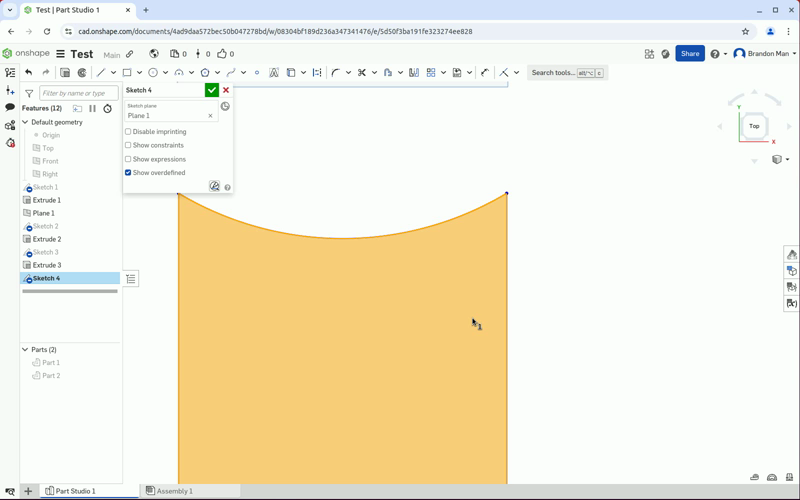
scroll(-6)
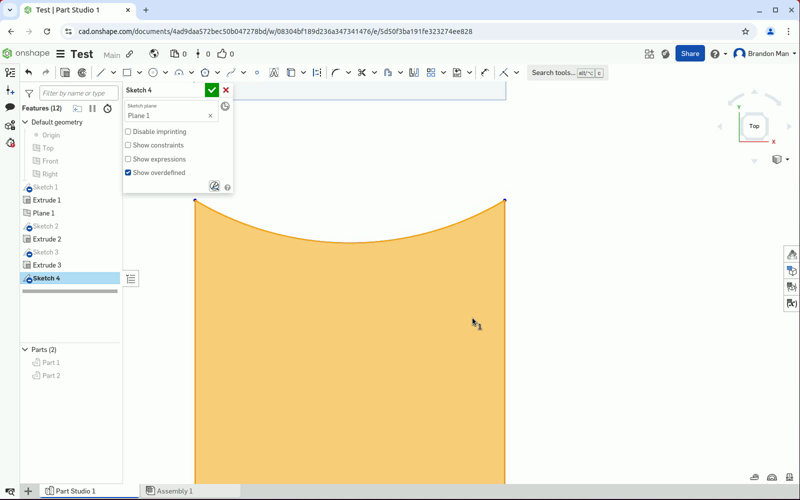
scroll(-6)
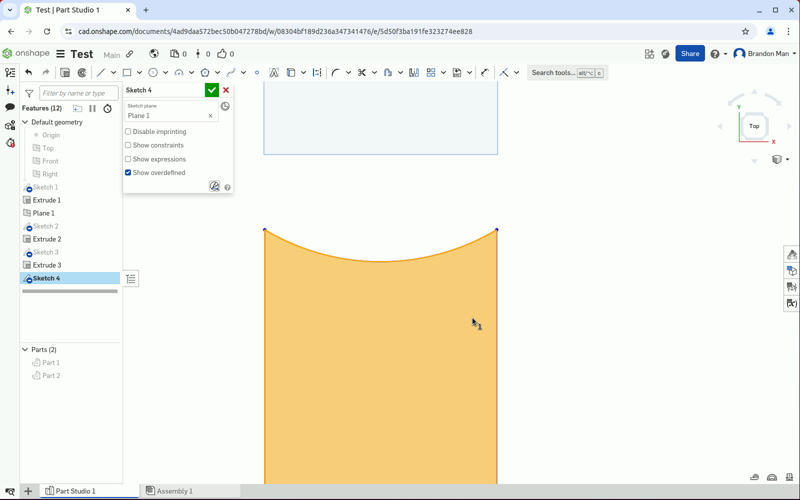
scroll(-6)
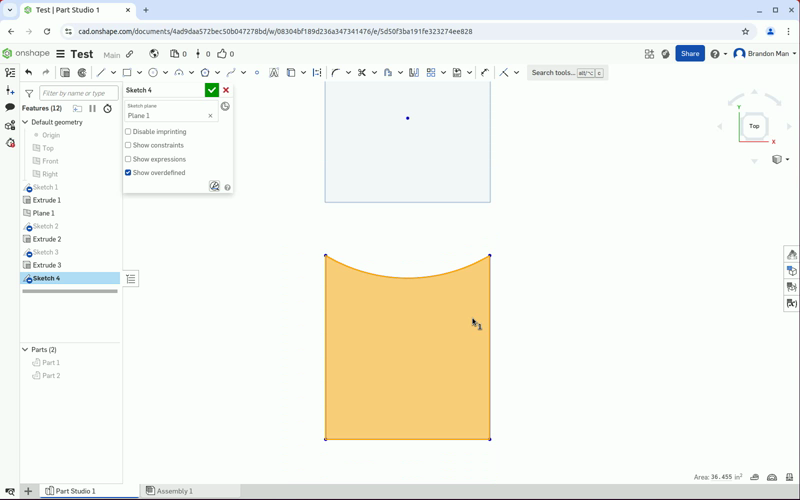
scroll(-6)
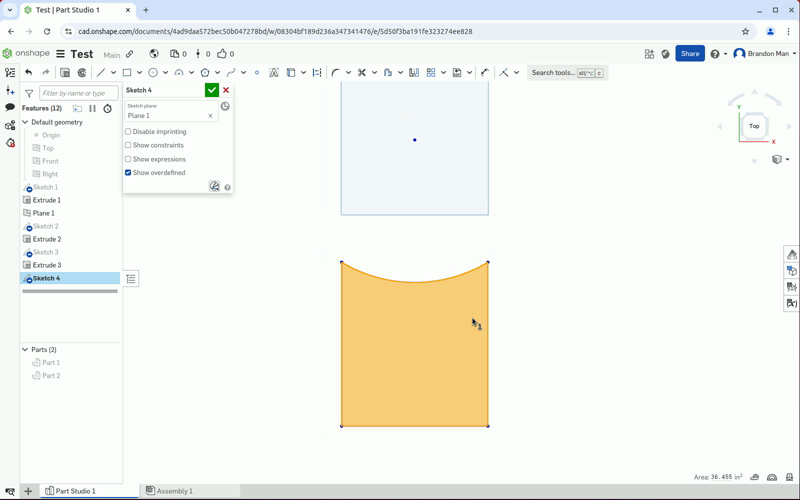
scroll(-6)
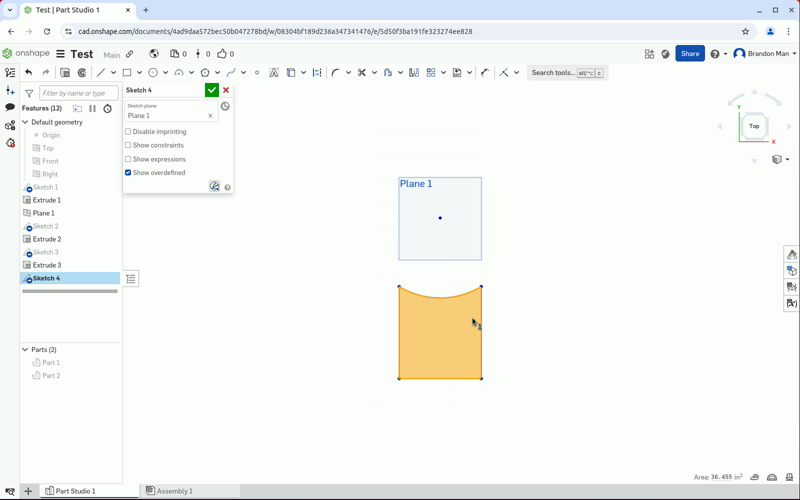
scroll(-6)
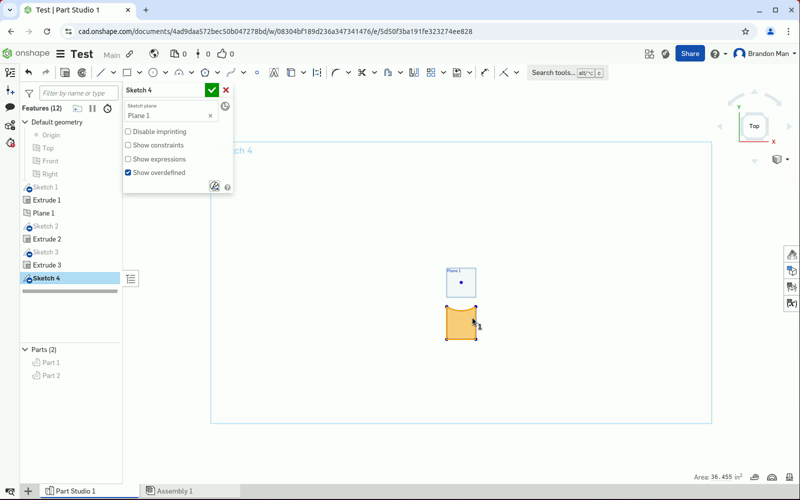
mouse_move(73, 352)
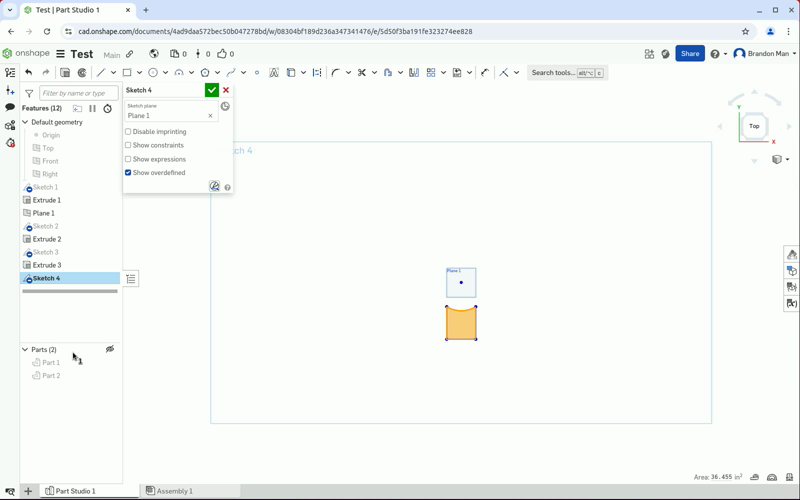
key(shift+y)
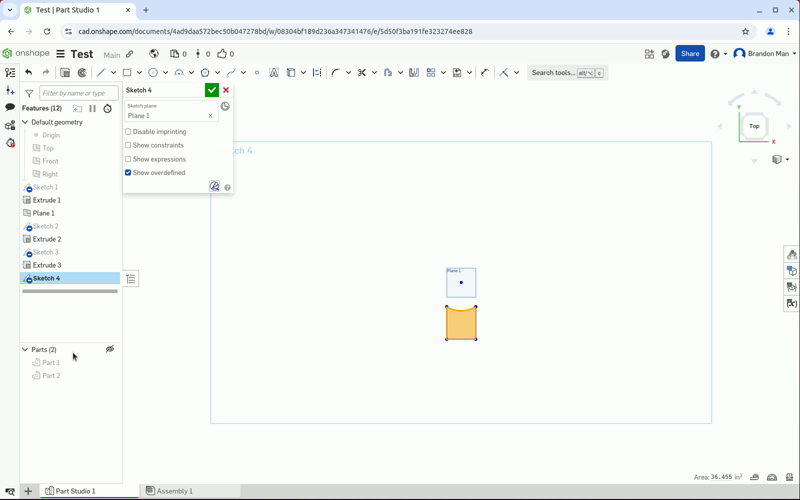
key(shift+e)
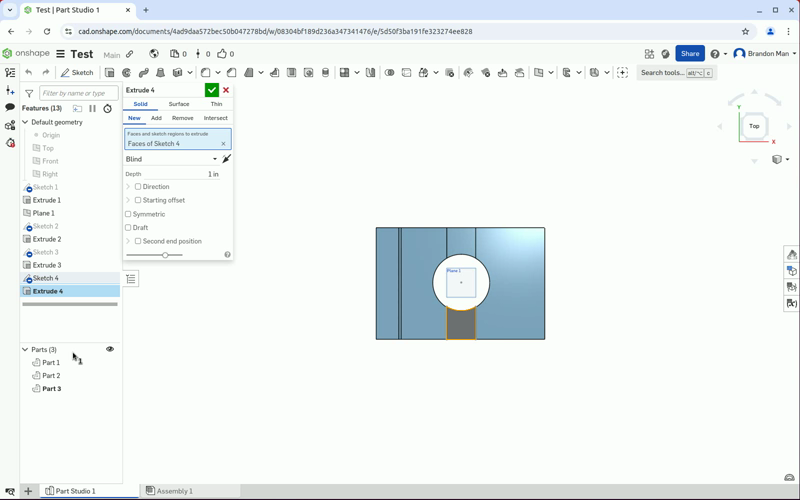
mouse_move(143, 106)
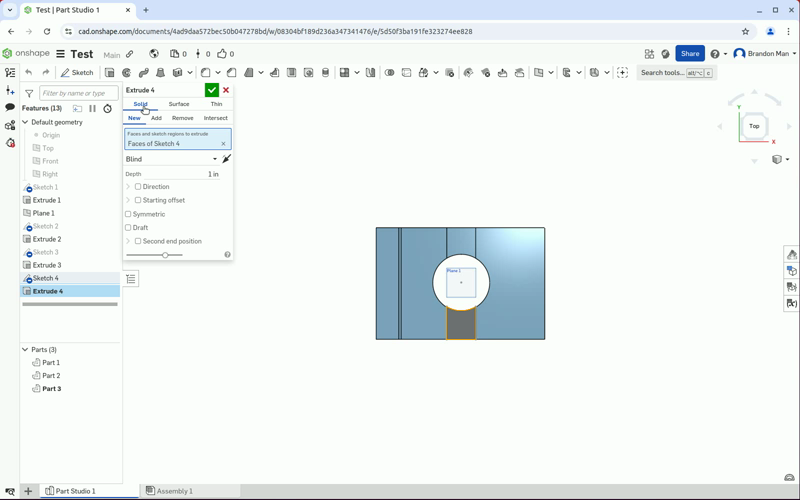
click(143, 106)
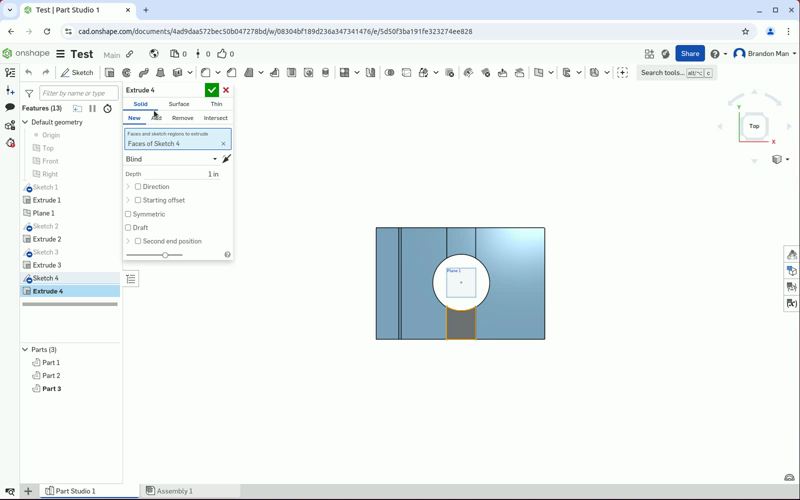
mouse_move(186, 120)
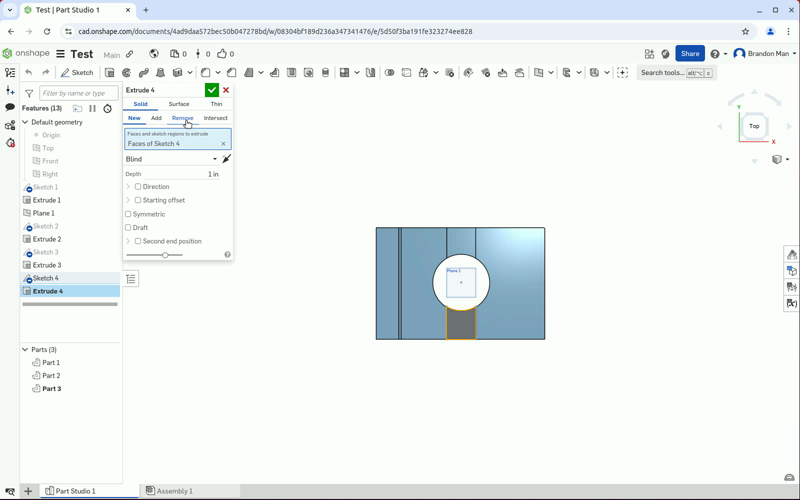
click(186, 120)
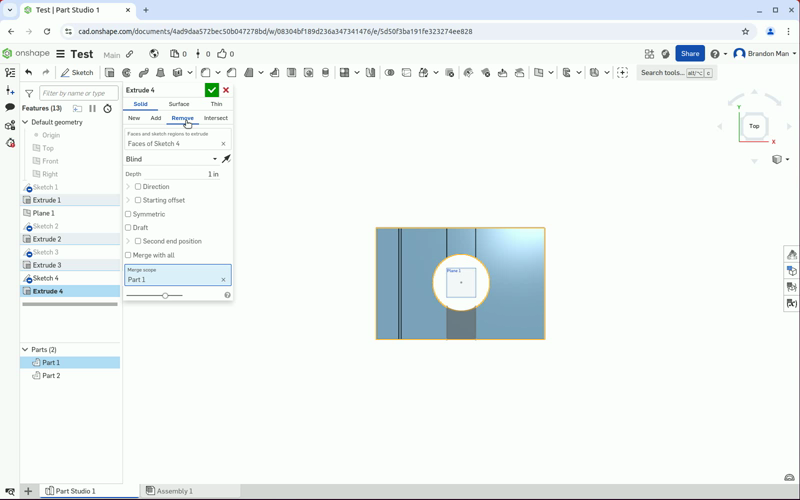
key(tab, 4)
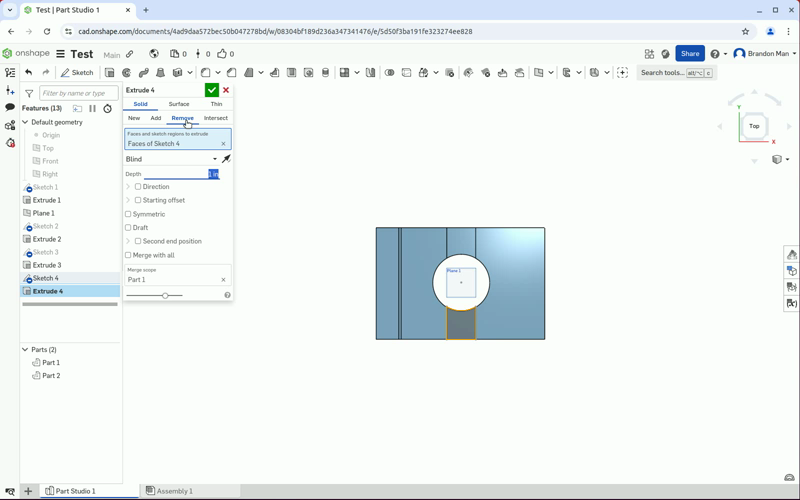
text(2.407)
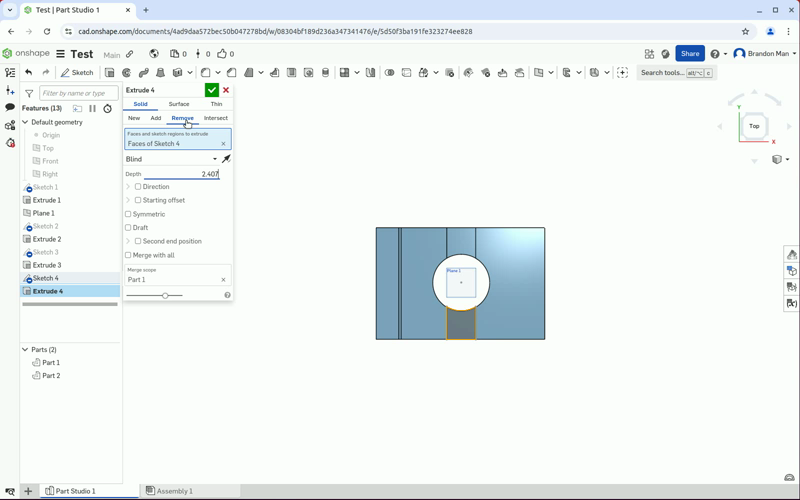
key(tab, 6)
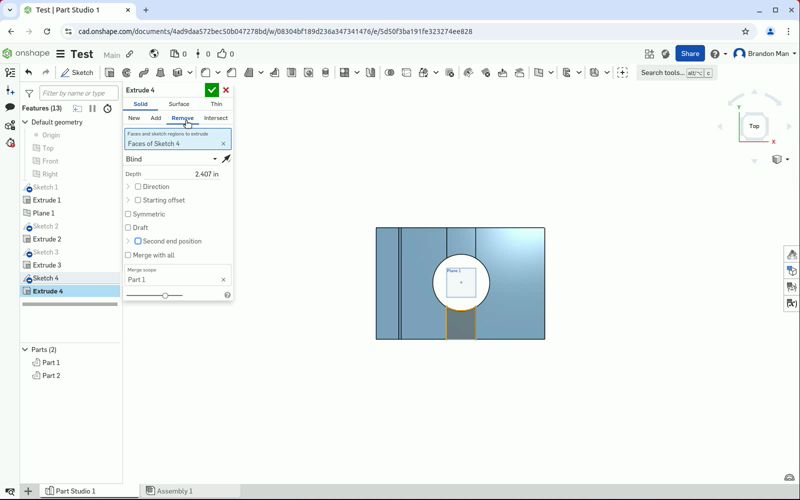
key(space)
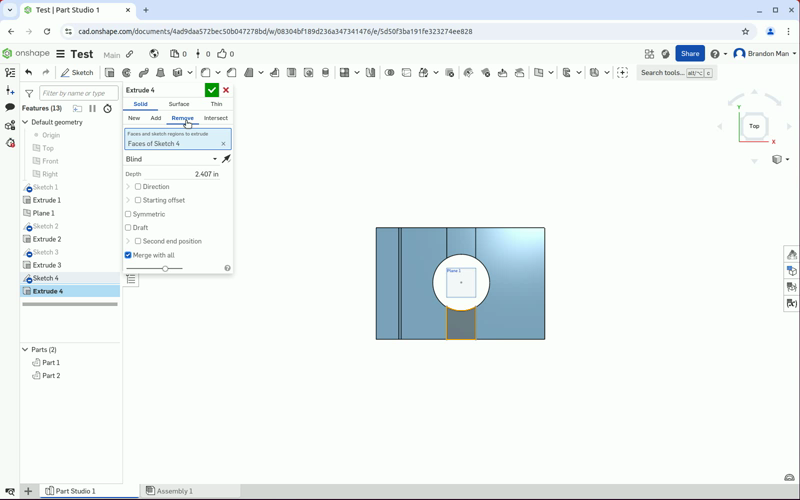
key(enter)
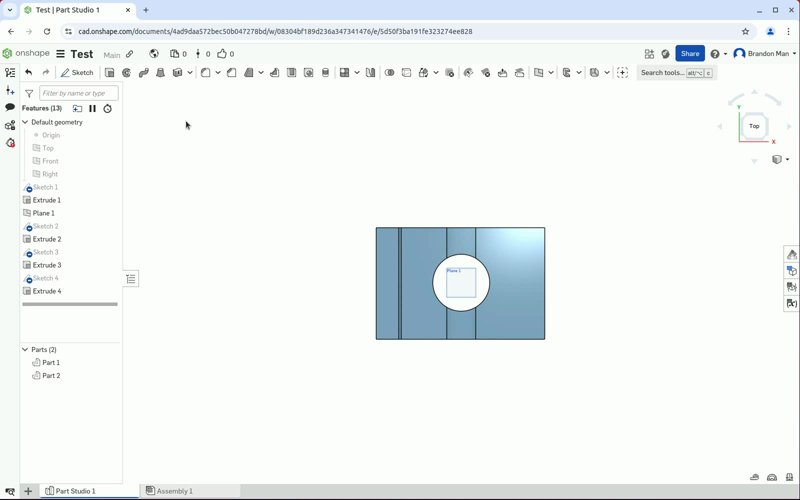
key(shift+h)
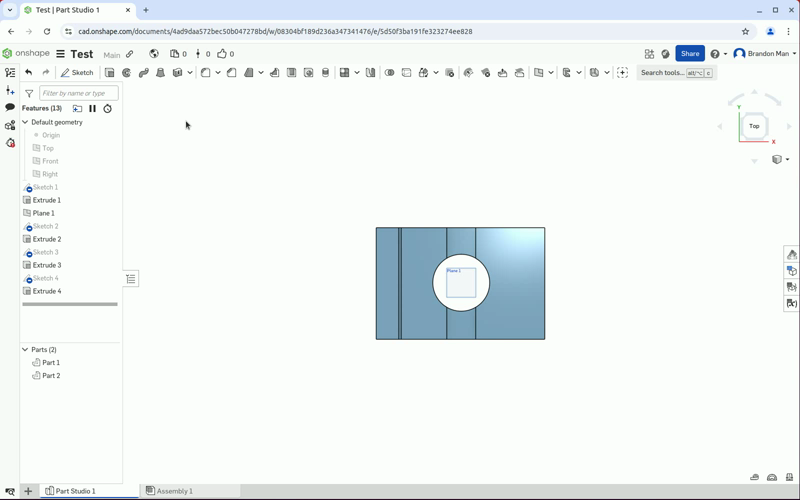
key(shift+h)
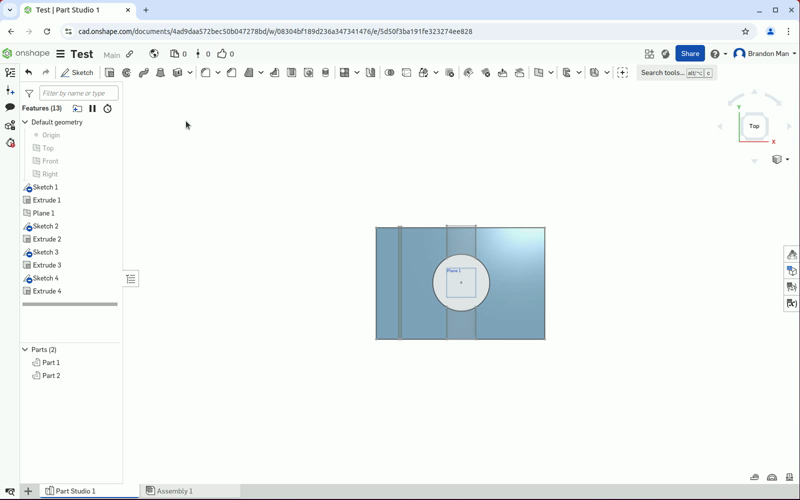
key(shift+7)
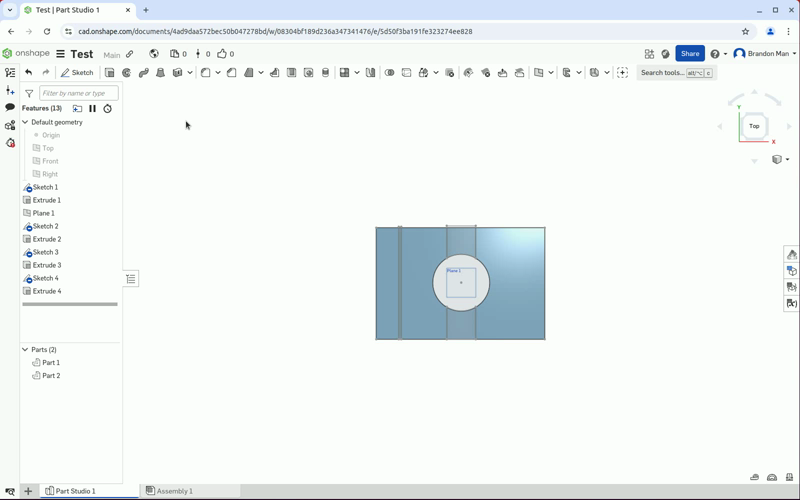
key(up, 3)
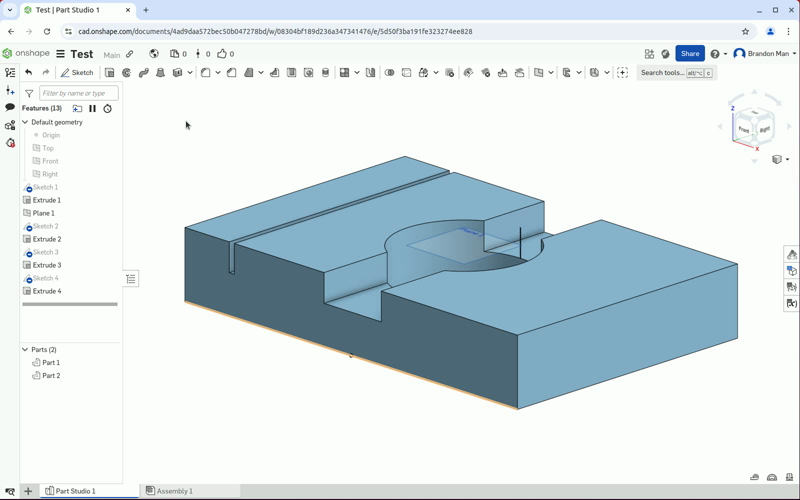
key(left, 3)
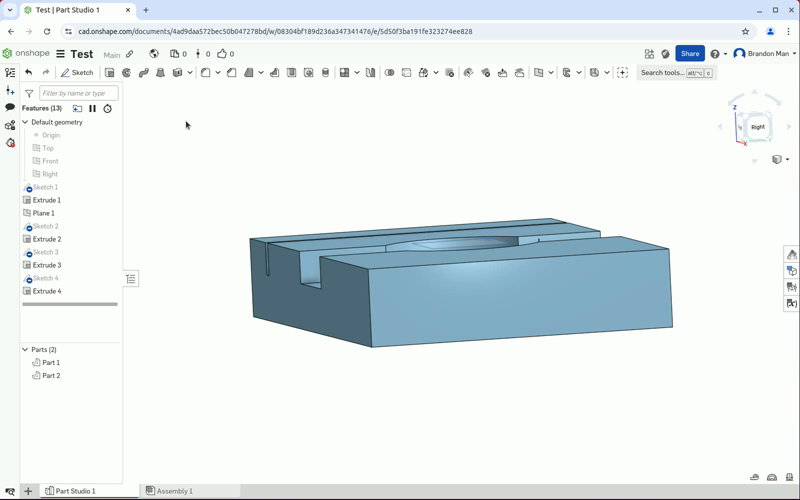
key(right, 3)
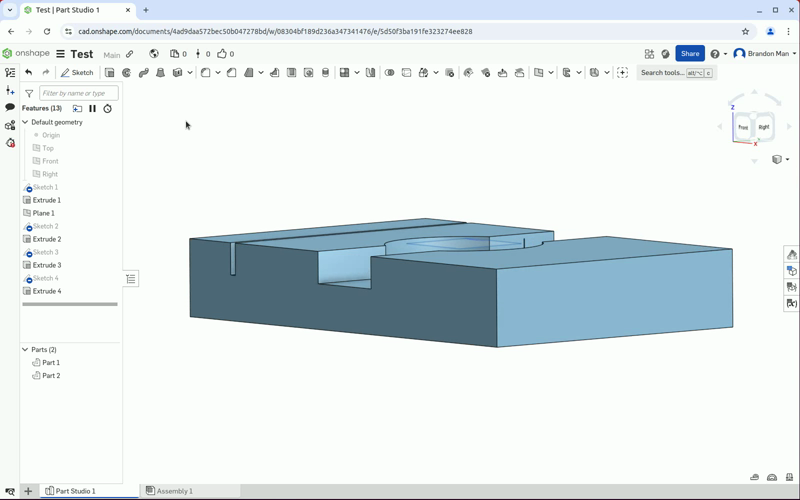
key(down, 3)
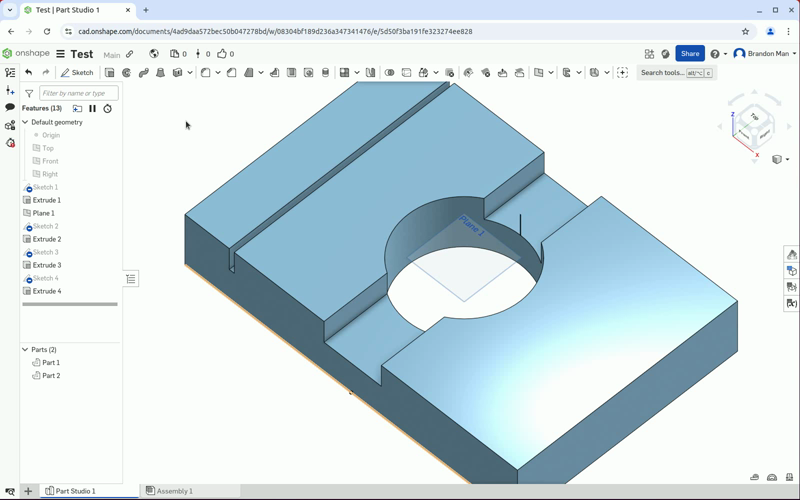
mouse_move(73, 189)
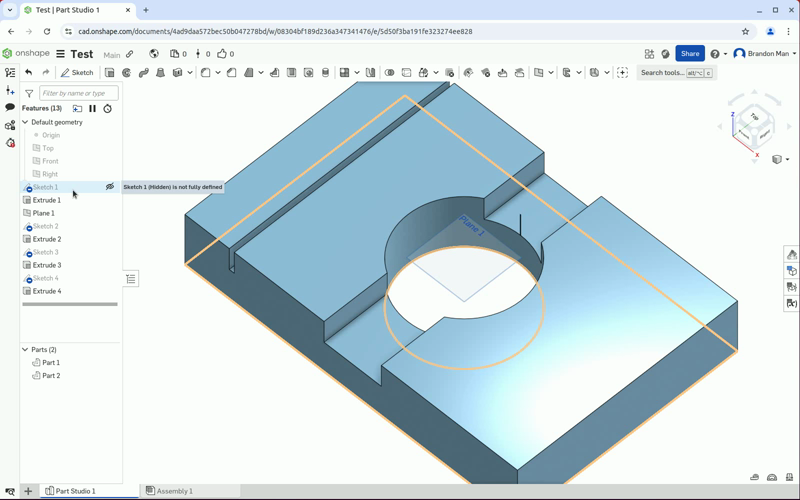
click(73, 189)